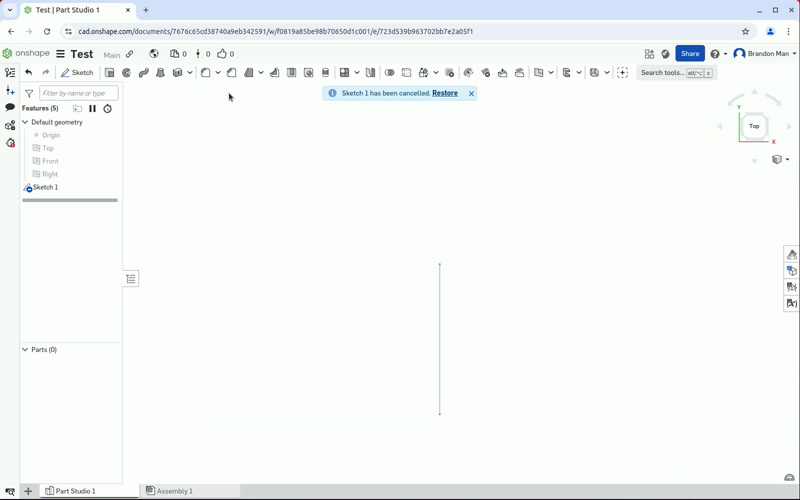
key(shift+h)
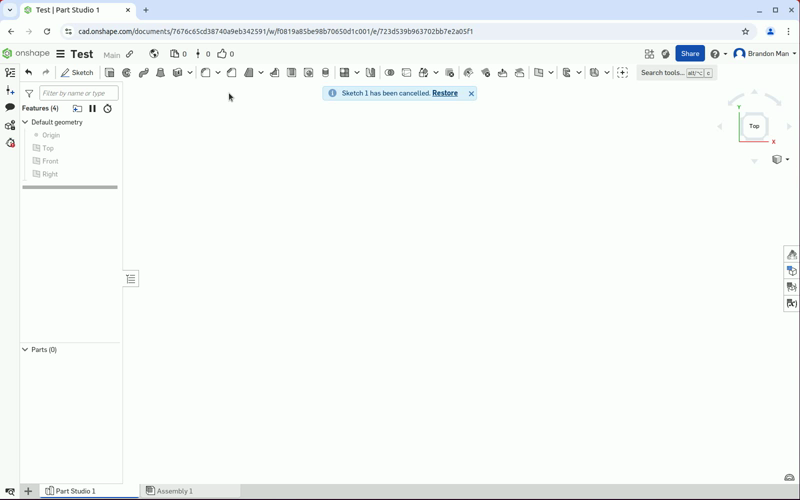
mouse_move(73, 352)
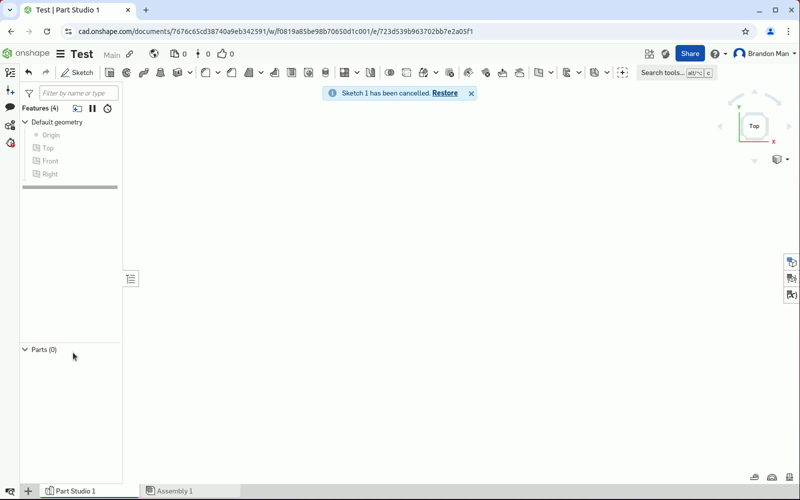
key(y)
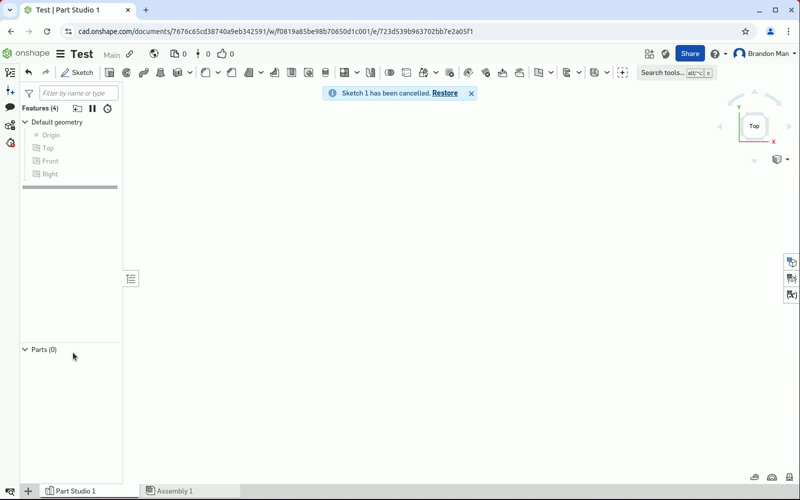
key(shift+p)
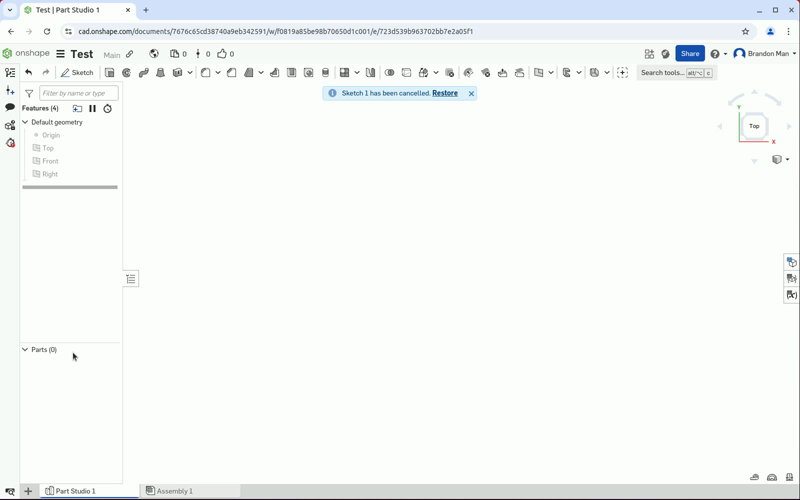
key(space)
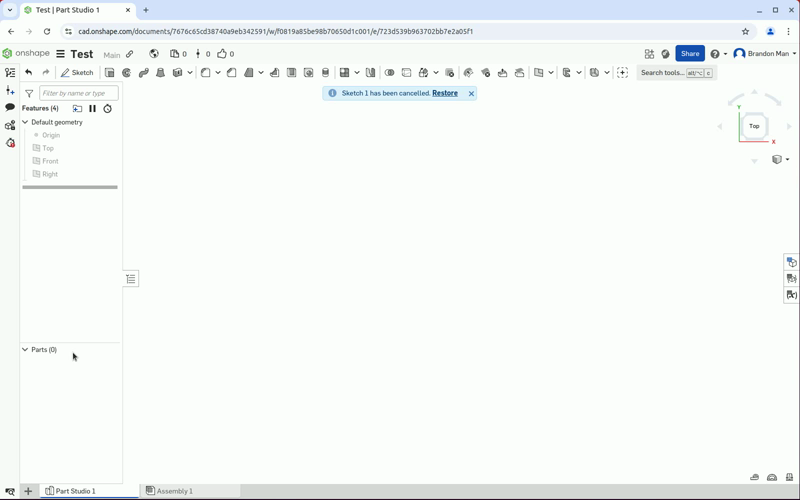
key_down(shift)
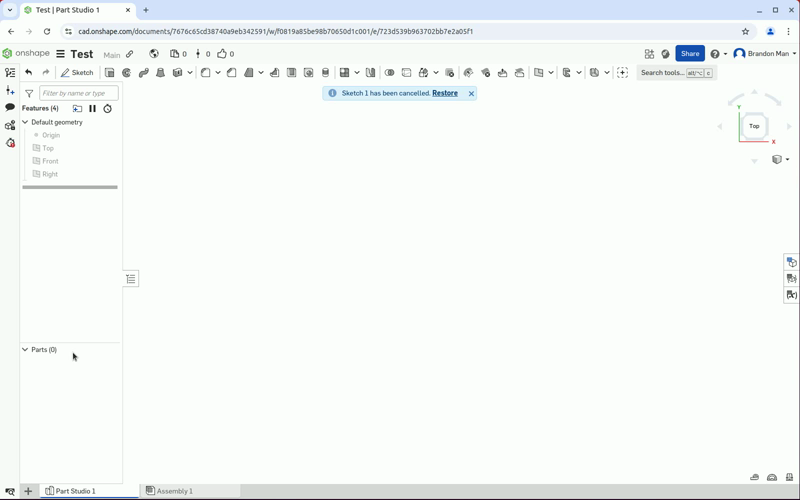
key(up)
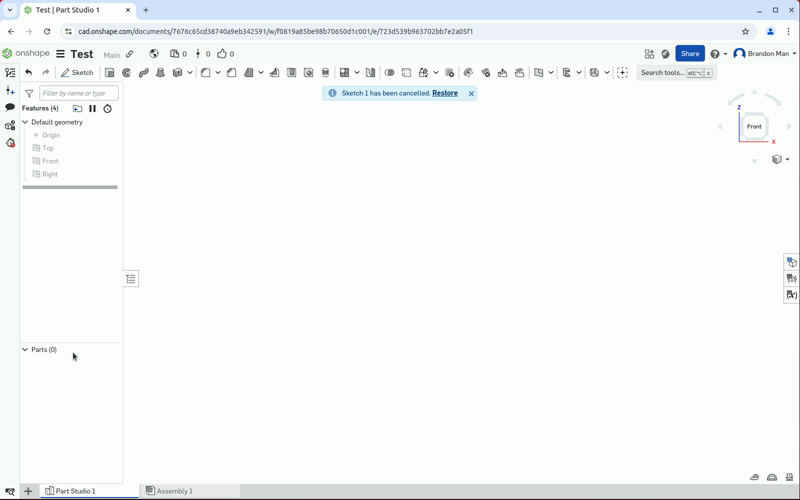
key_up(shift)
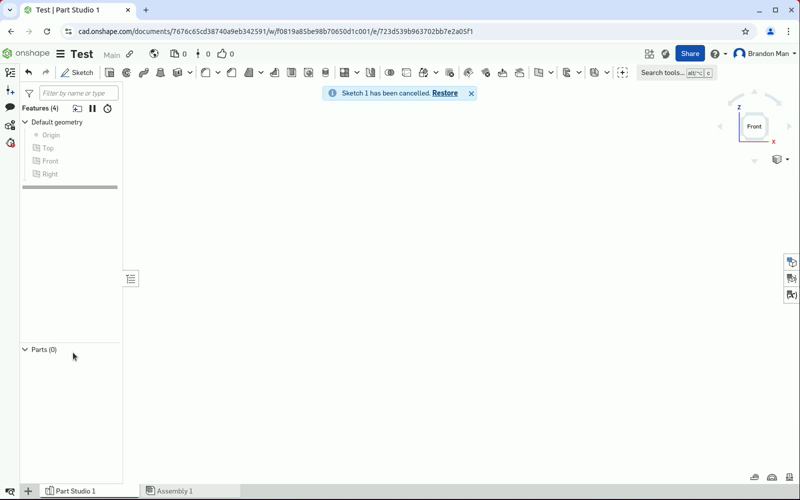
key(space)
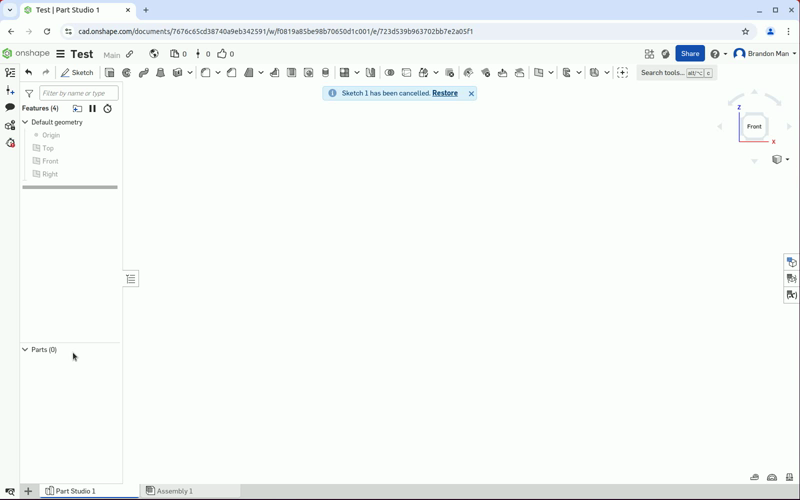
key_down(shift)
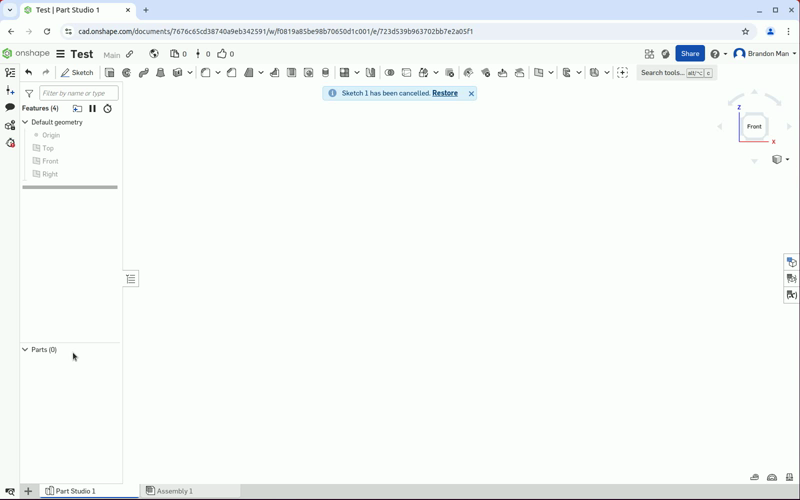
key(left)
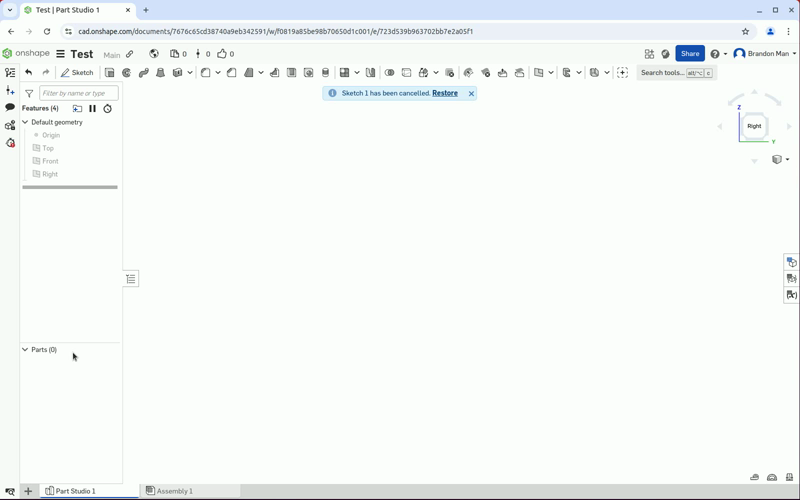
key_up(shift)
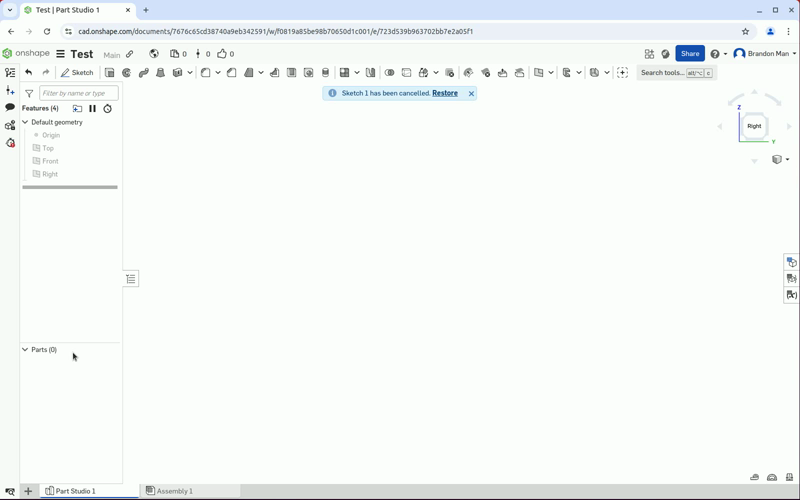
mouse_move(73, 352)
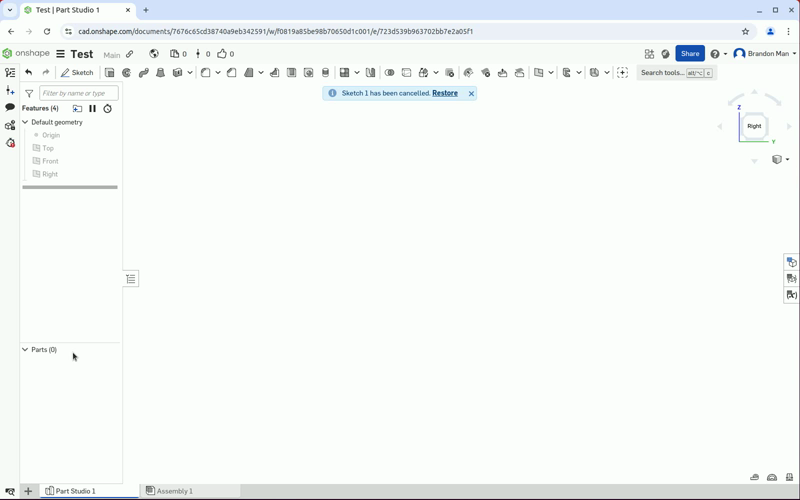
key(shift+y)
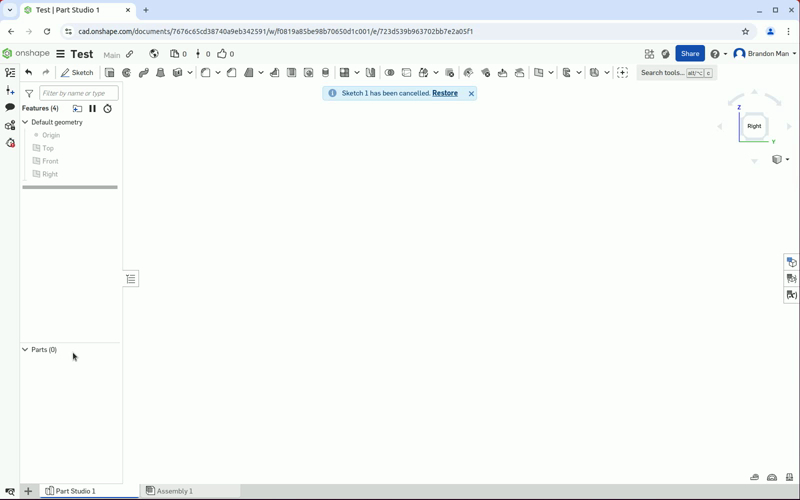
key(shift+s)
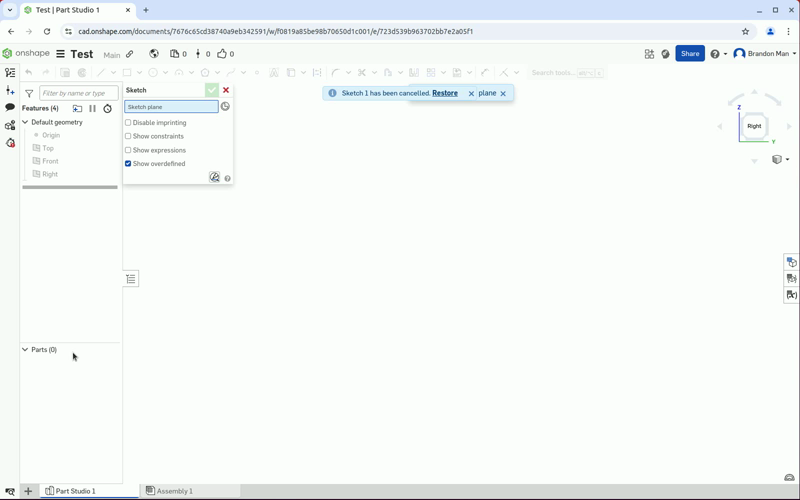
mouse_move(73, 176)
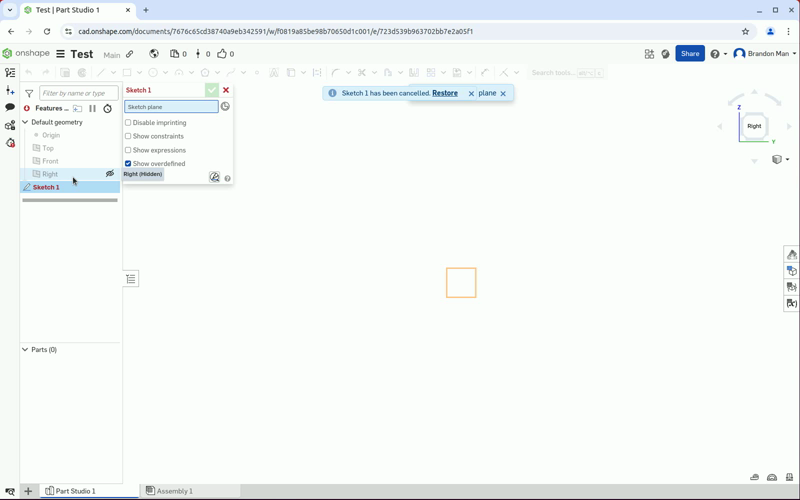
click(73, 176)
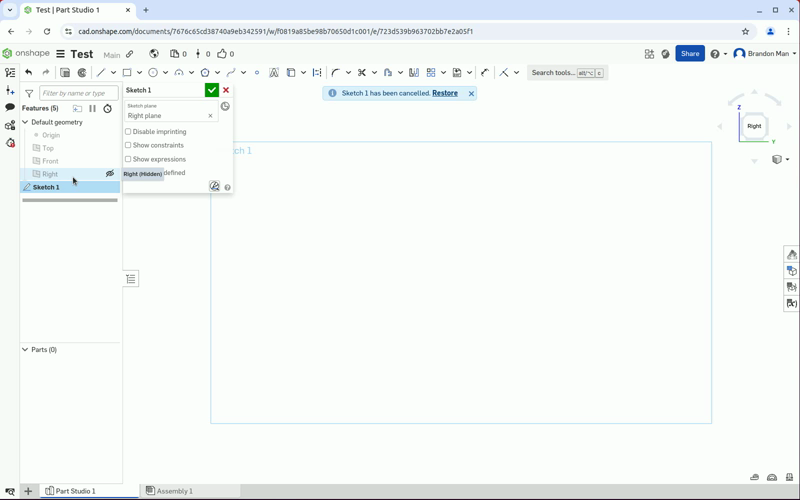
mouse_move(73, 352)
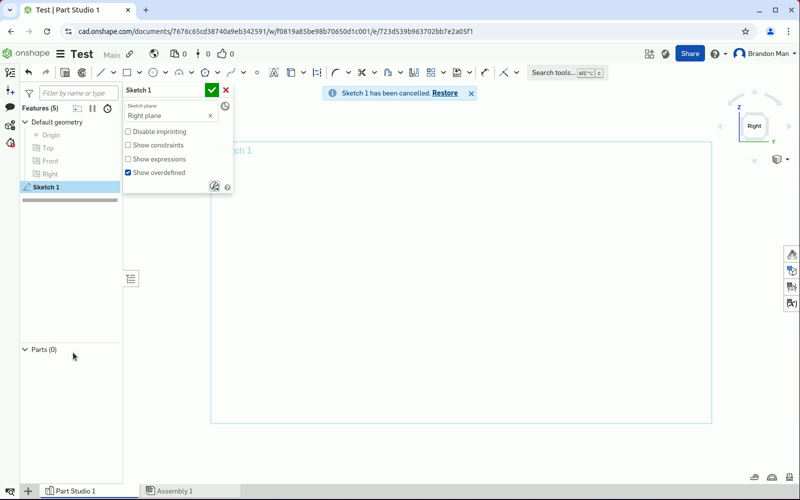
key(y)
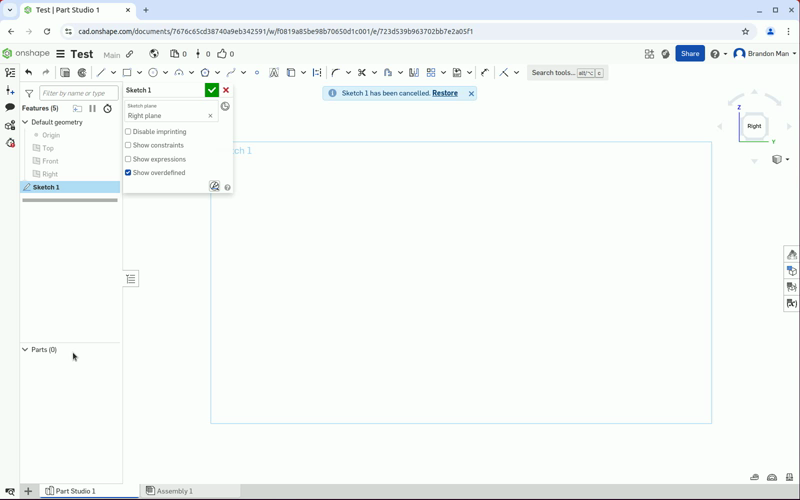
key(c)
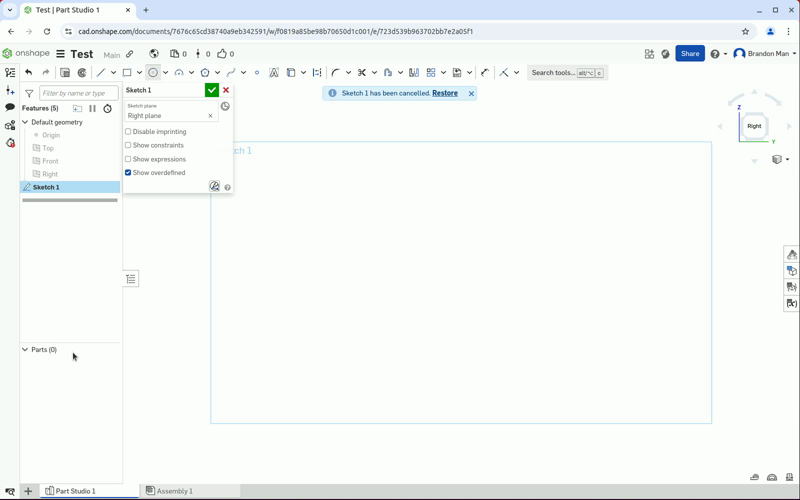
key_down(shift)
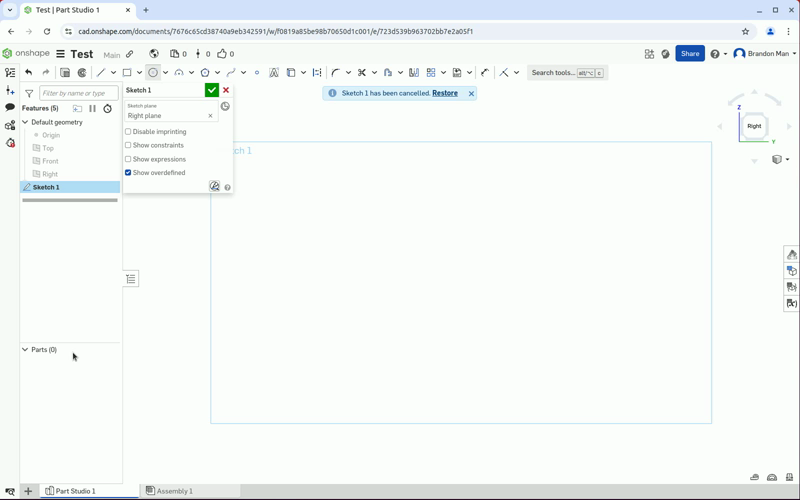
mouse_move(460, 282)
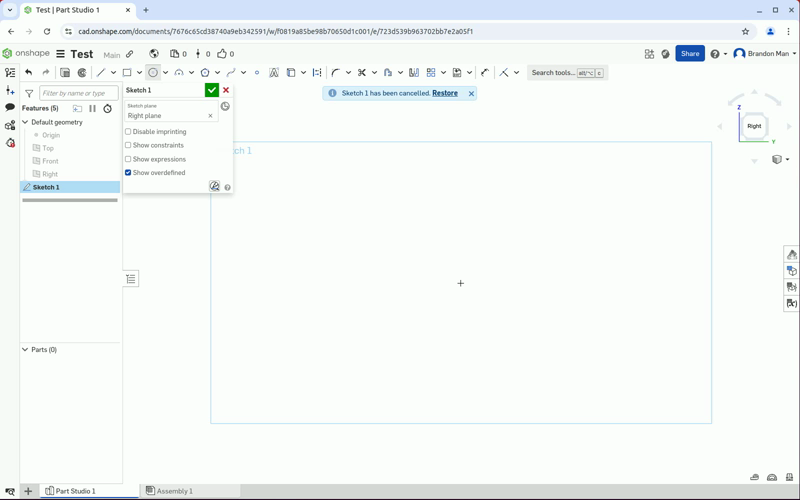
click(460, 282)
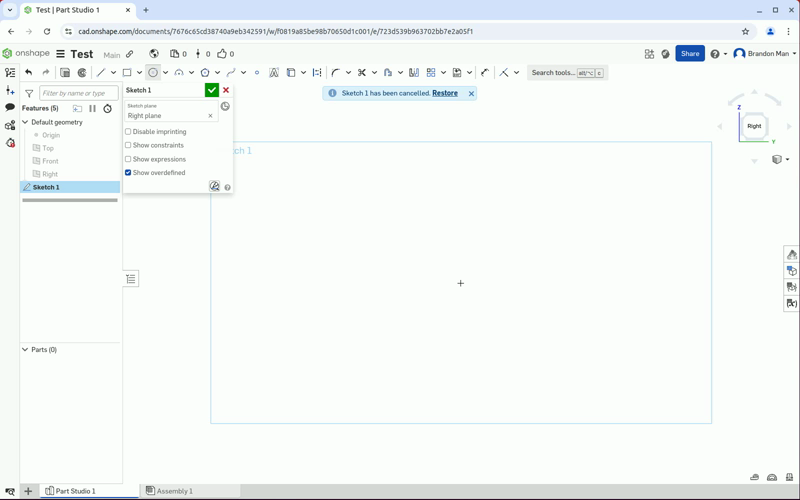
key_up(shift)
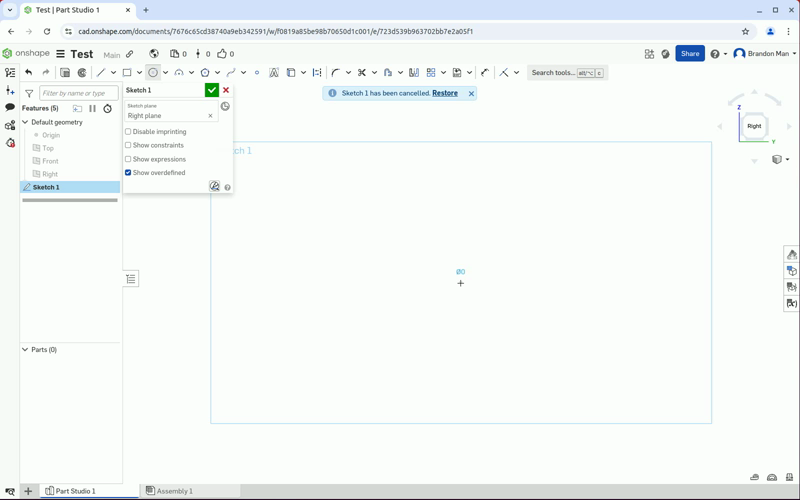
mouse_move(471, 282)
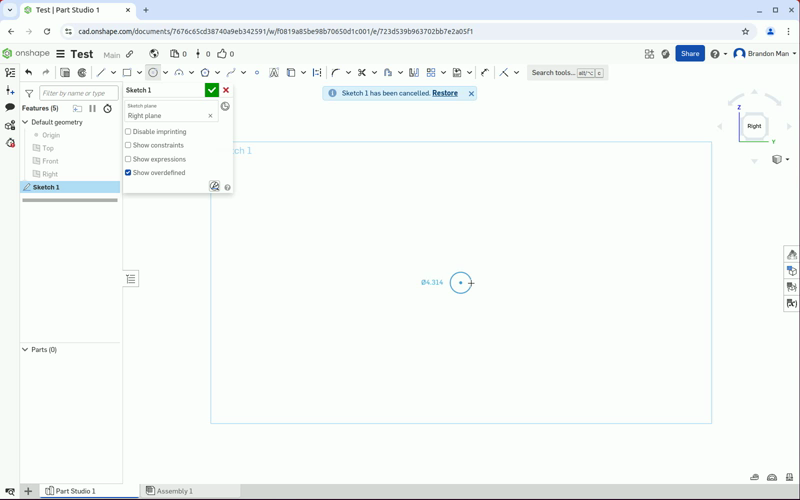
click(471, 282)
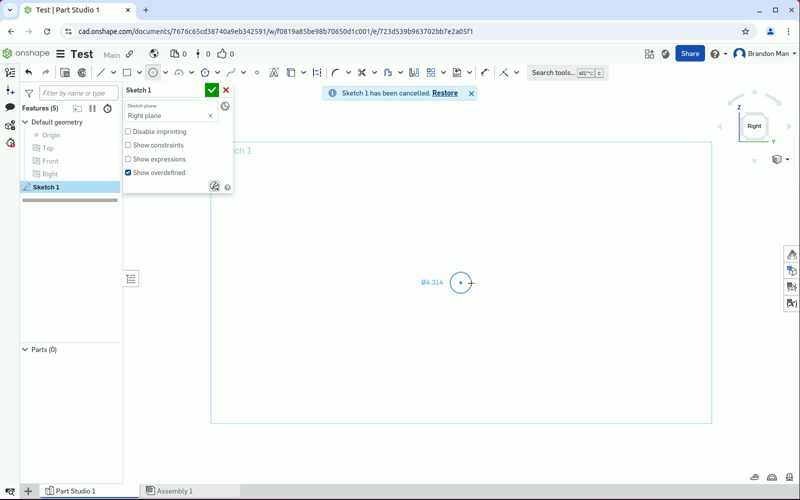
key(esc)
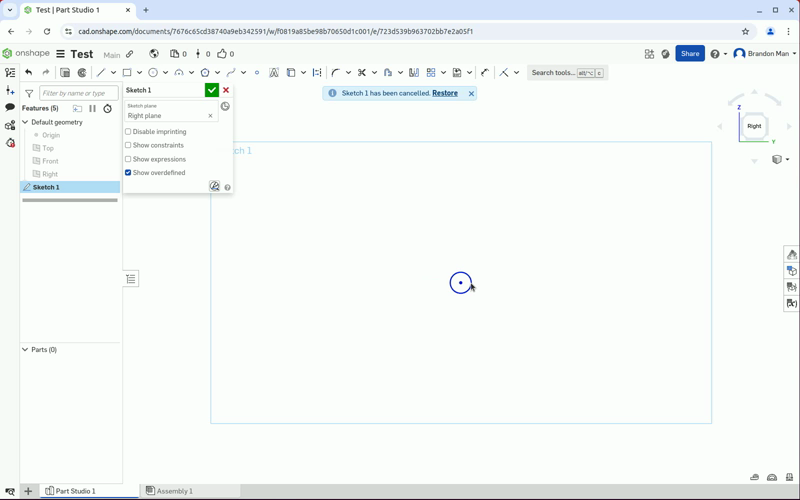
mouse_move(456, 275)
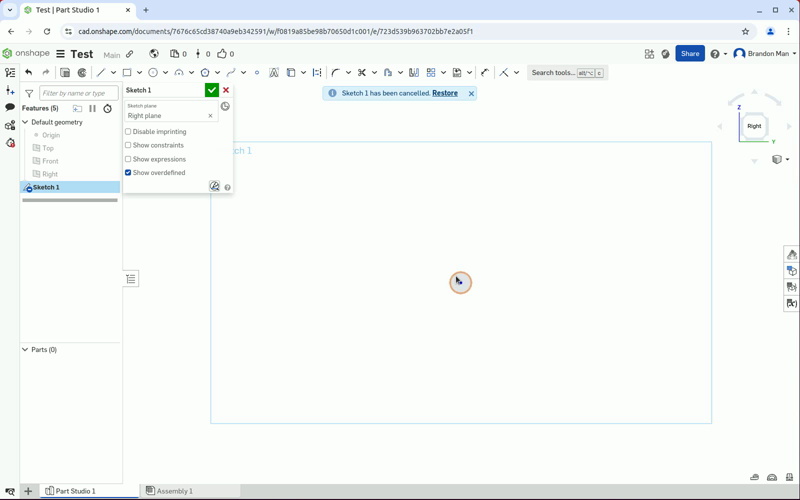
scroll(6)
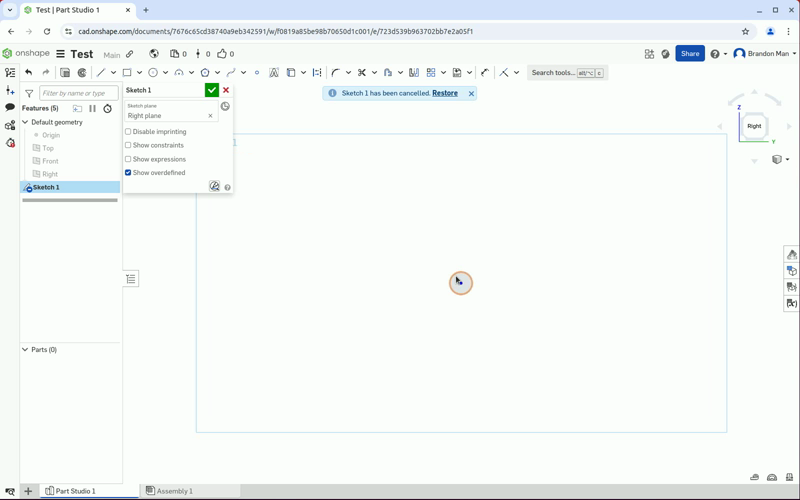
scroll(6)
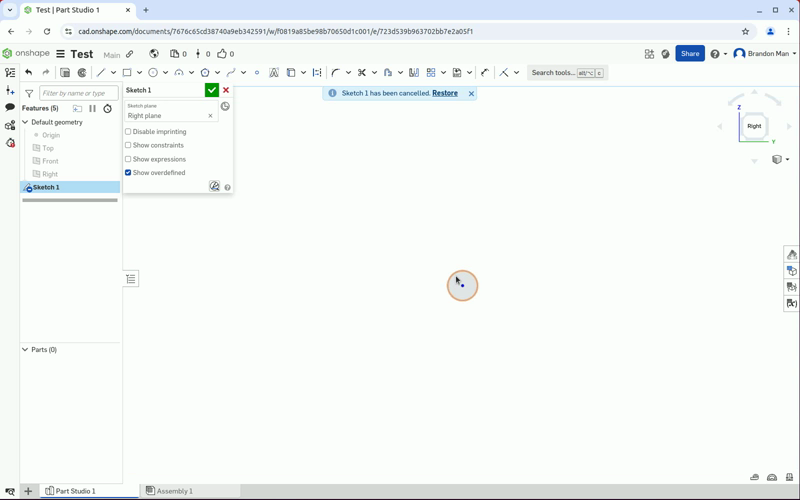
scroll(6)
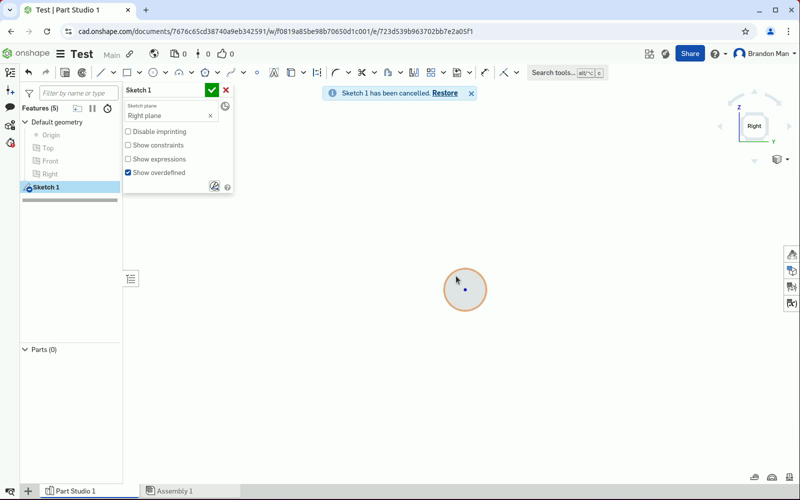
scroll(6)
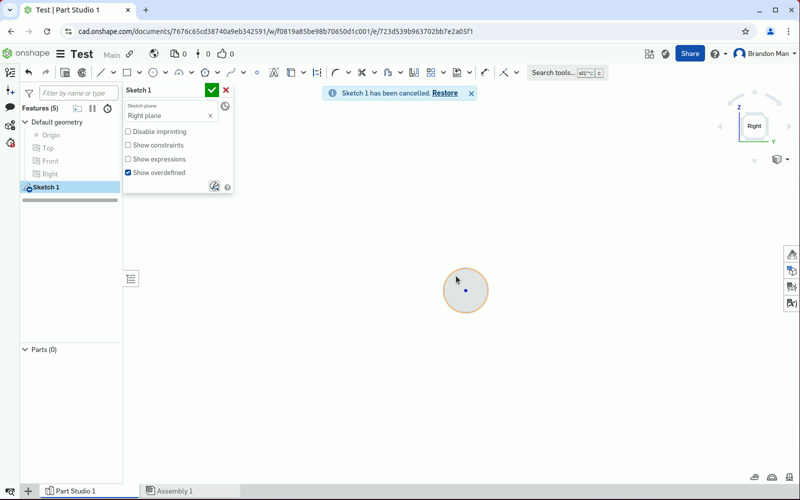
scroll(6)
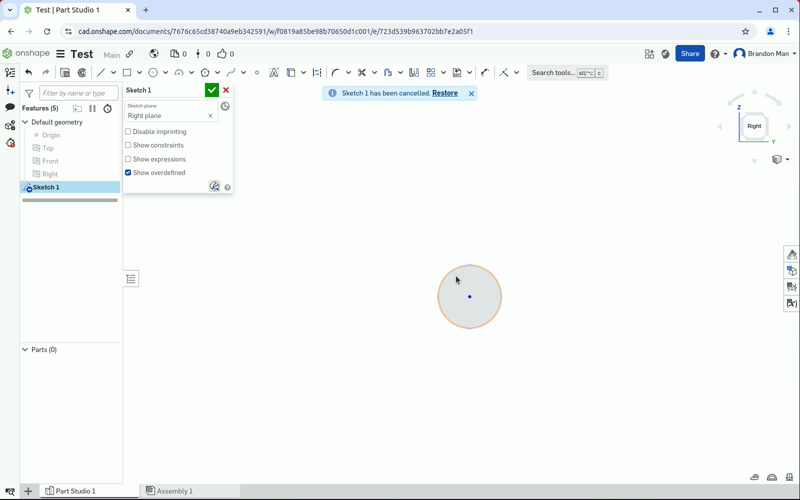
scroll(6)
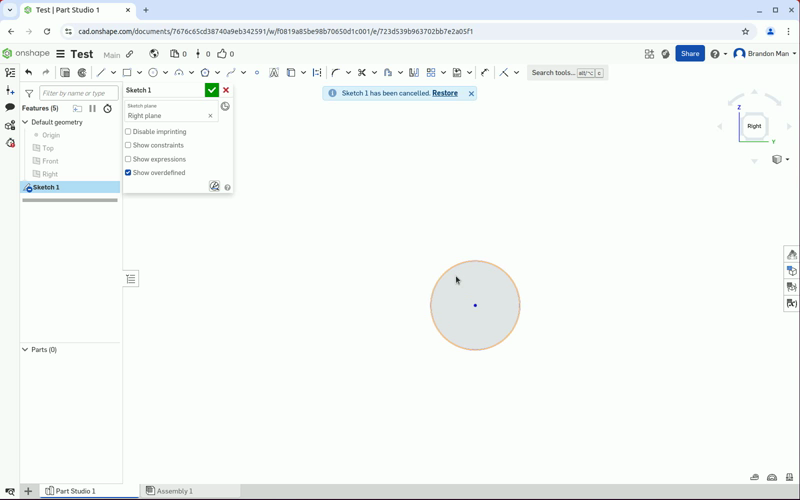
scroll(6)
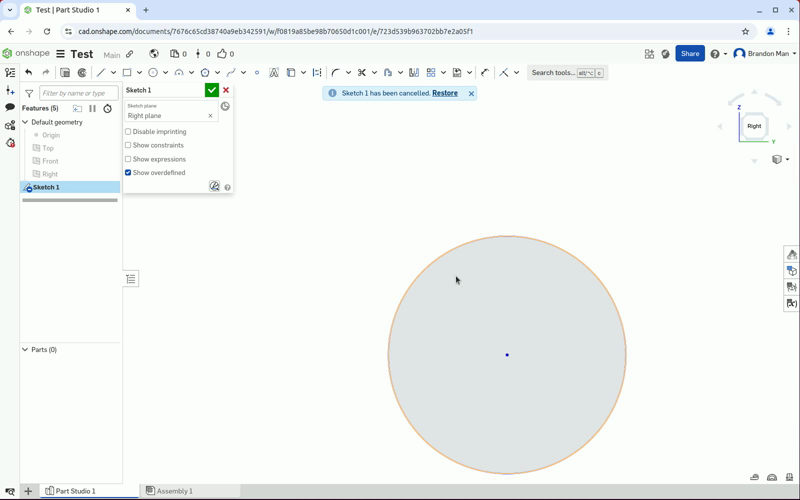
click(456, 275)
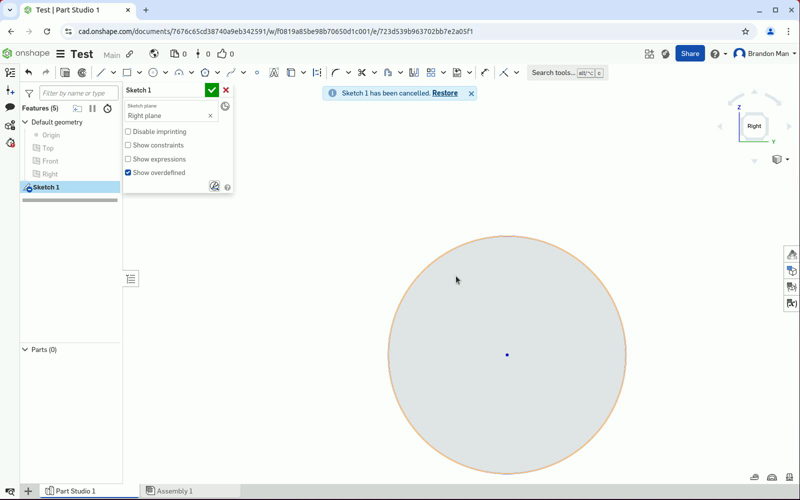
scroll(-6)
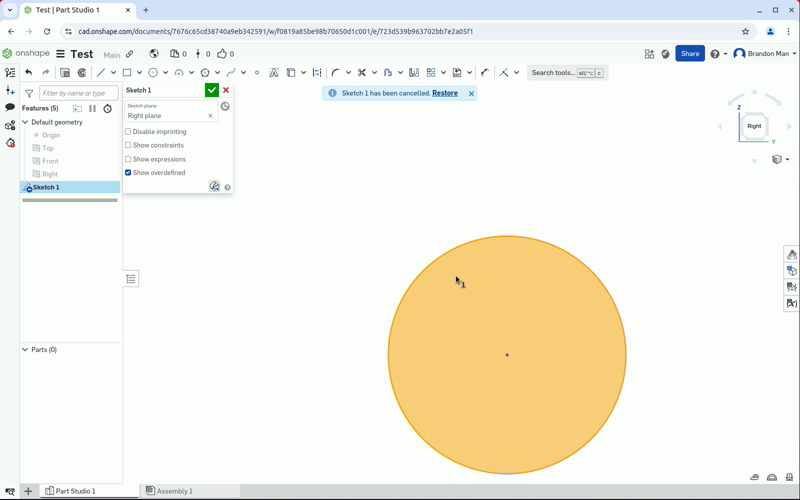
scroll(-6)
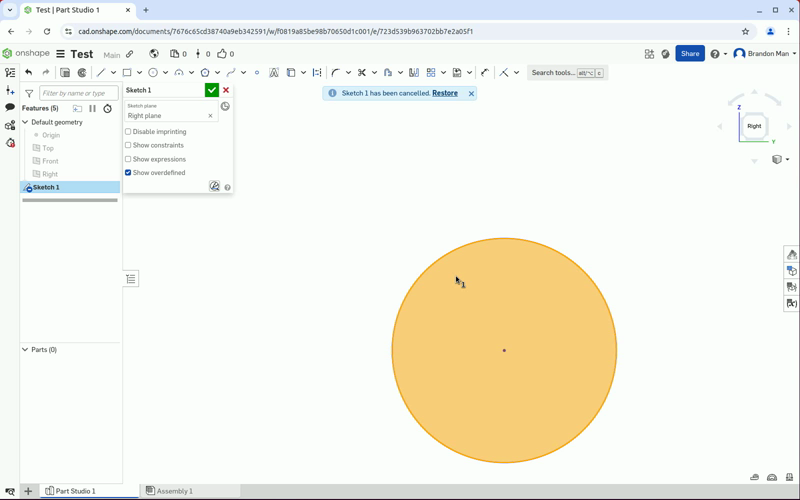
scroll(-6)
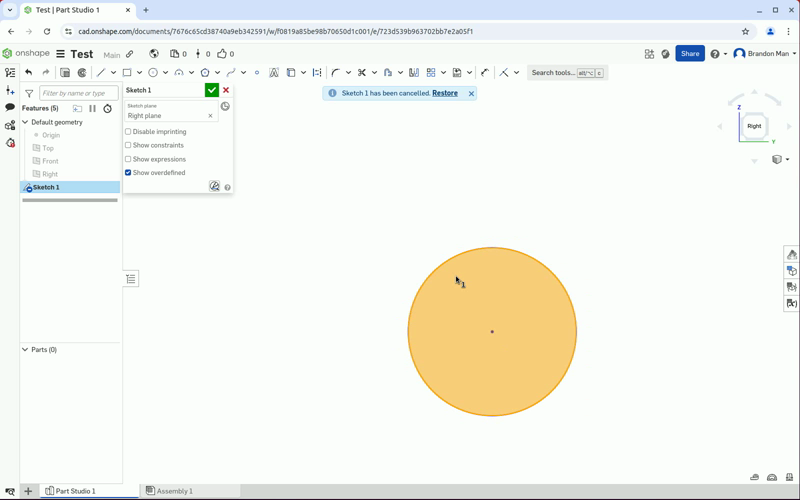
scroll(-6)
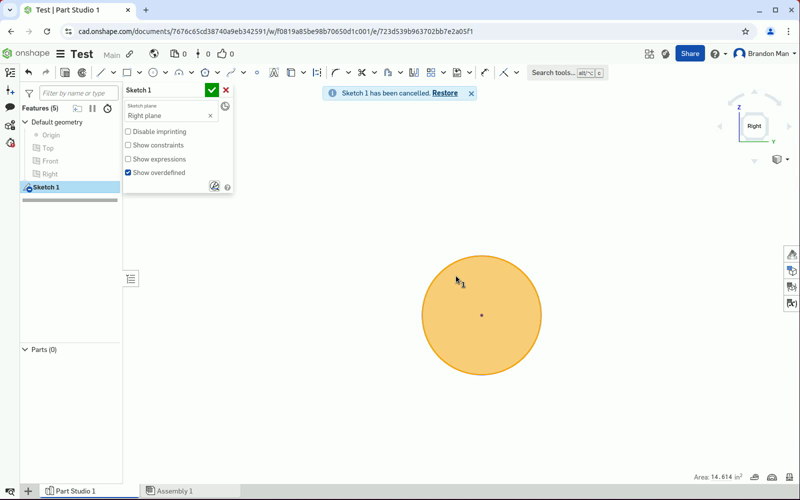
scroll(-6)
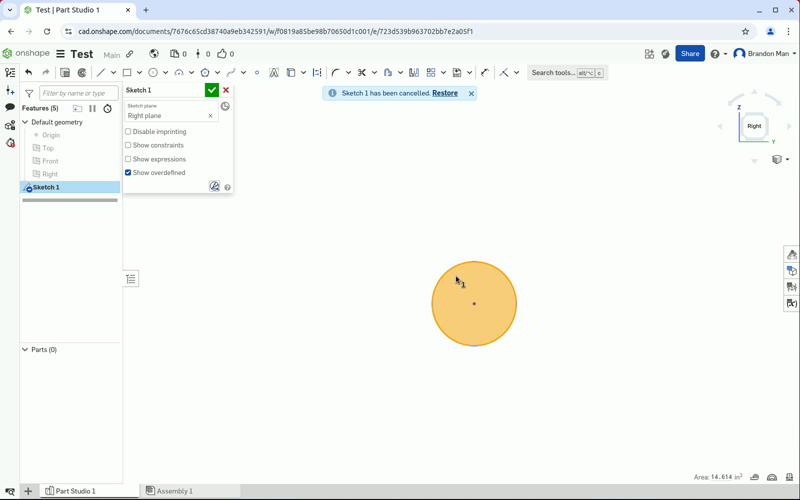
scroll(-6)
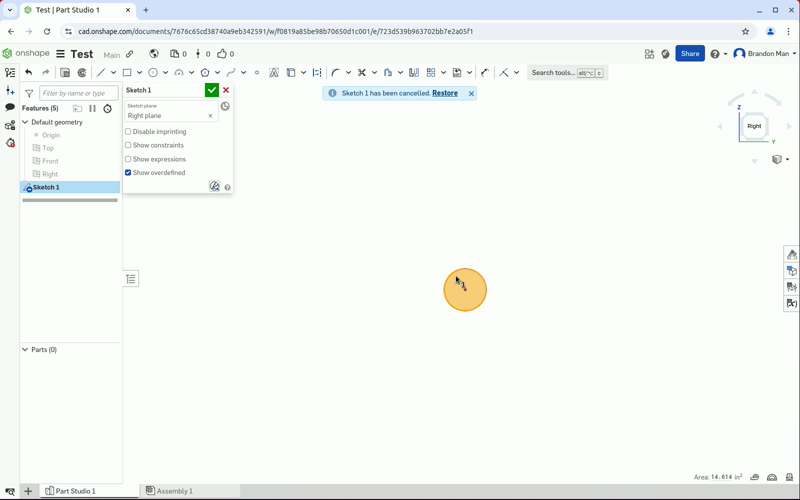
scroll(-6)
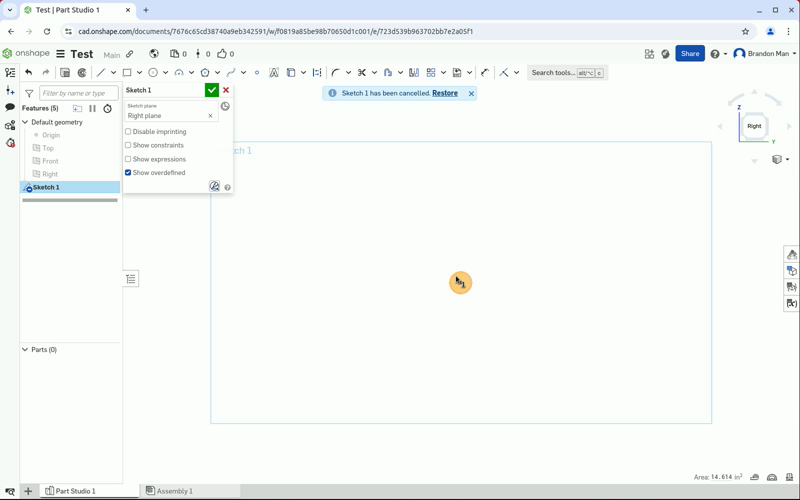
mouse_move(73, 352)
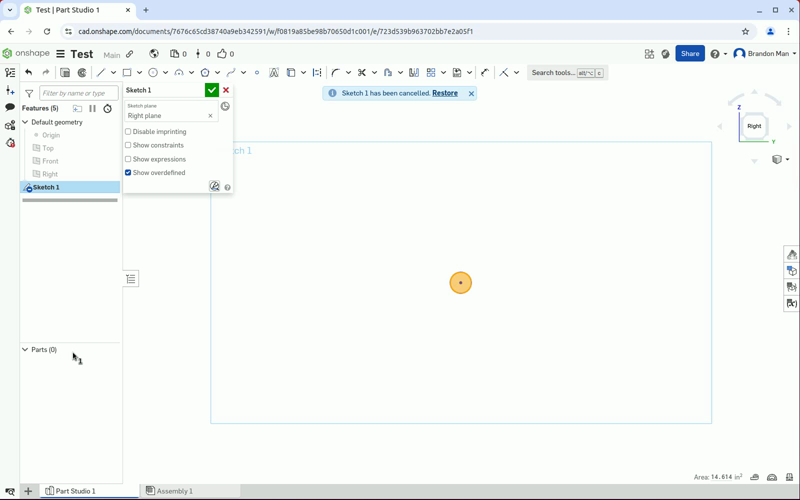
key(shift+y)
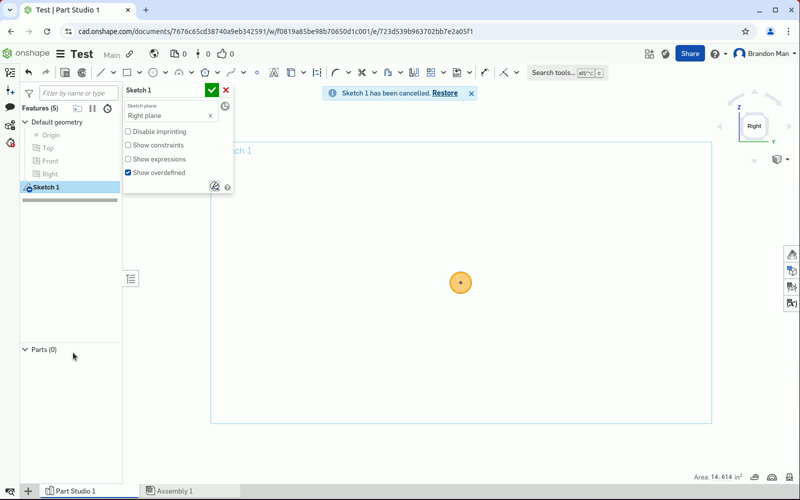
key(shift+e)
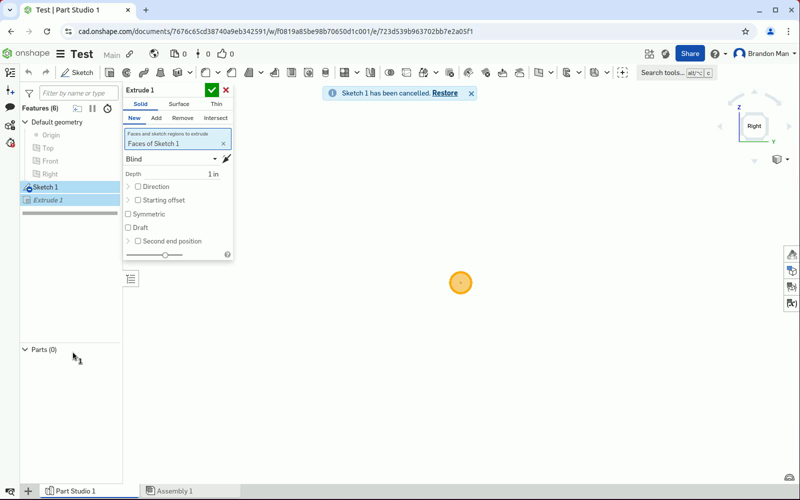
mouse_move(143, 106)
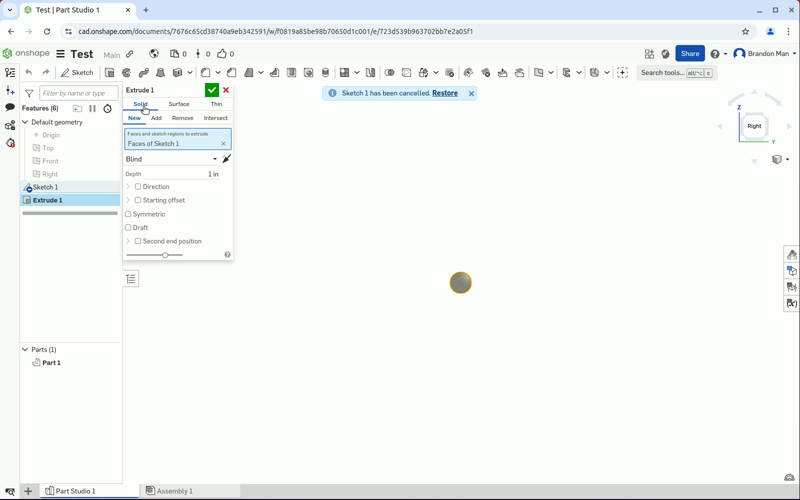
click(143, 106)
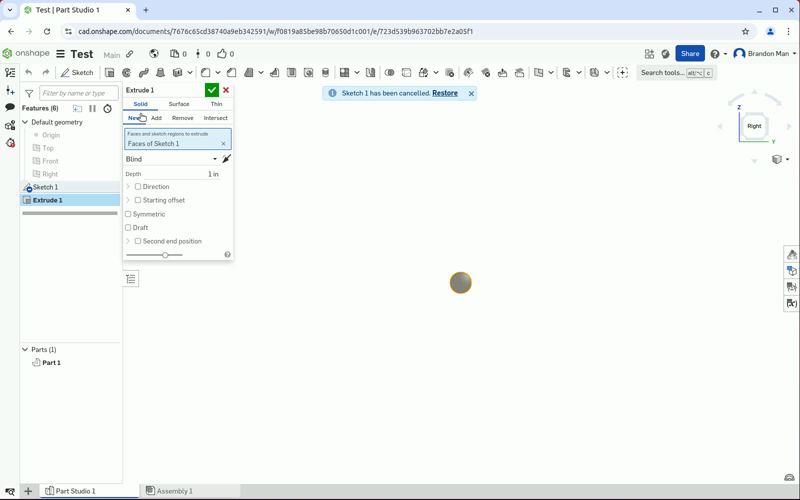
mouse_move(137, 120)
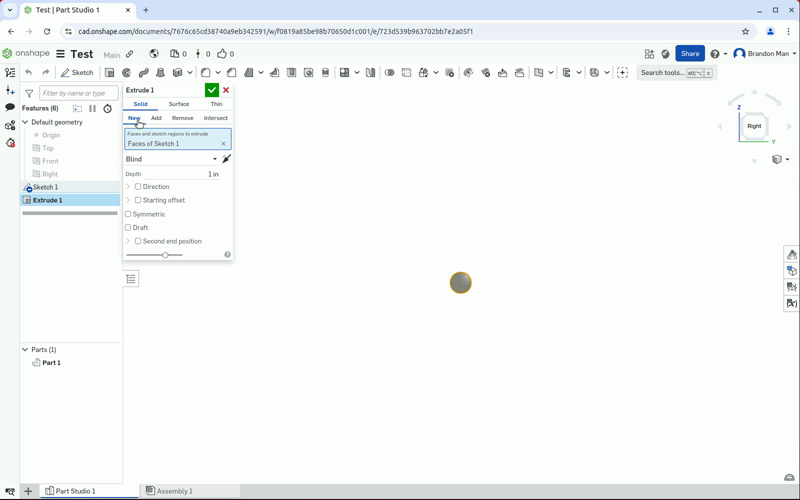
click(137, 120)
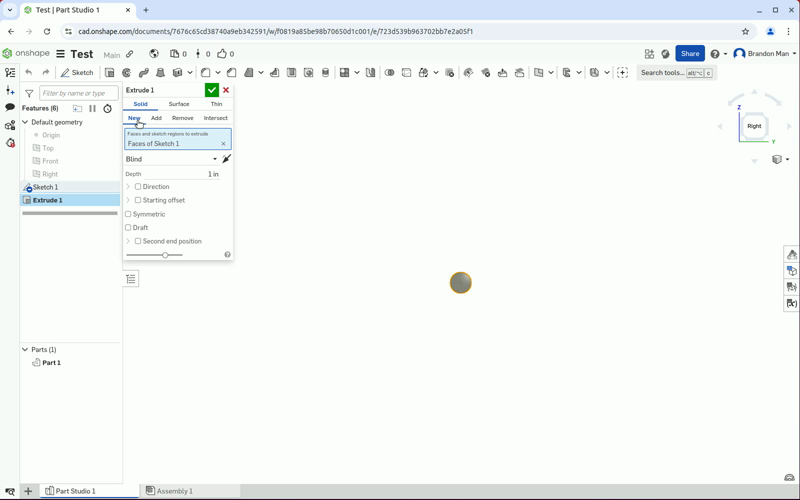
key(tab, 4)
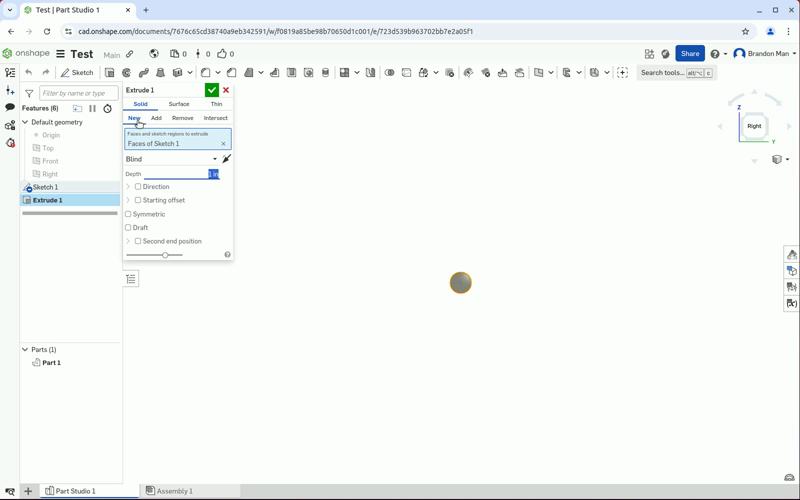
text(23.108)
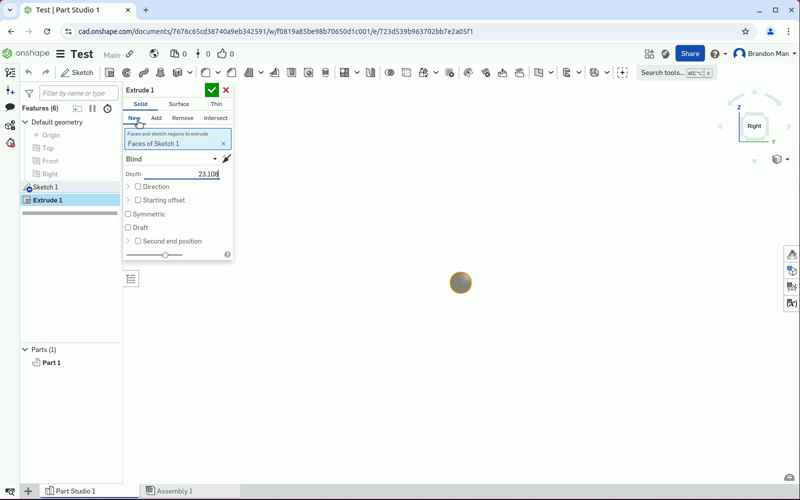
key(enter)
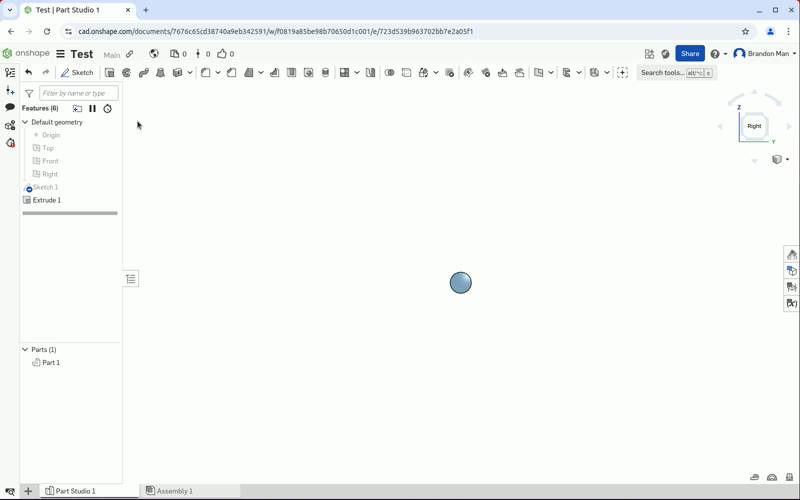
key(shift+h)
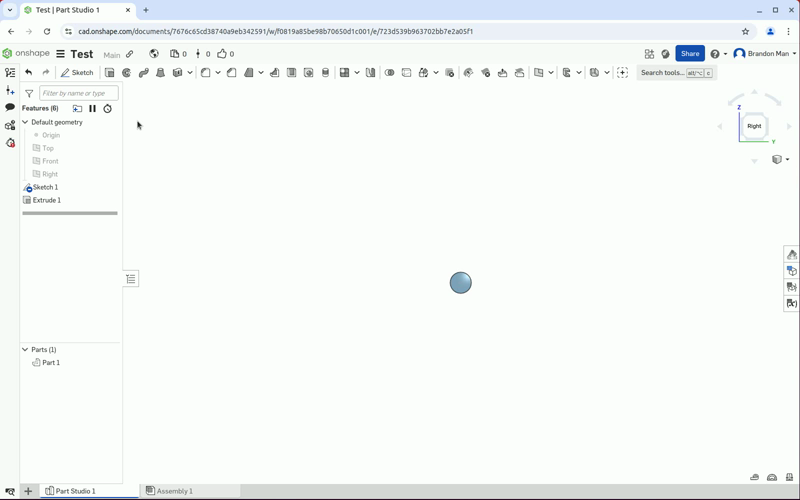
key(shift+h)
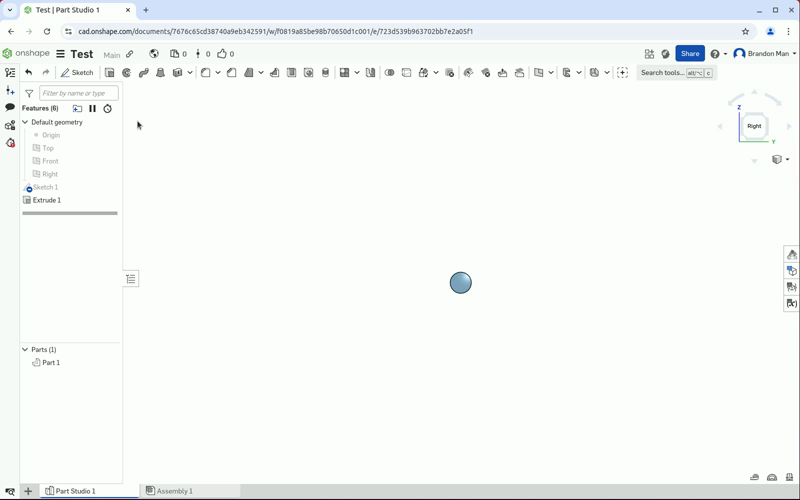
mouse_move(73, 189)
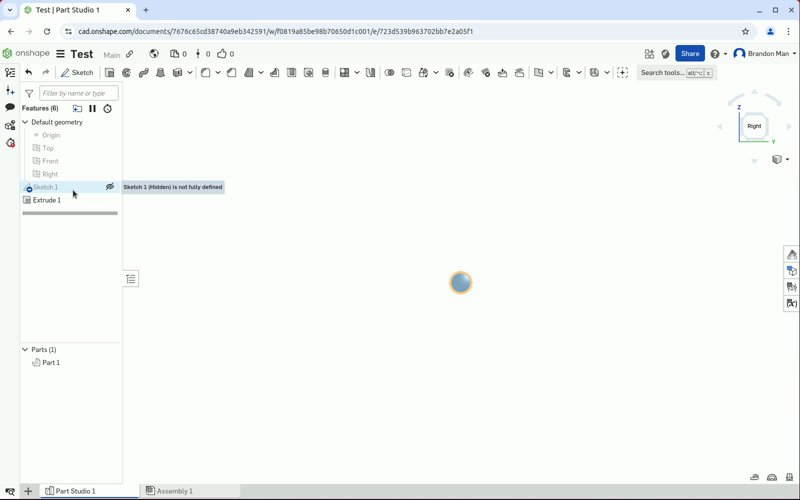
click(73, 189)
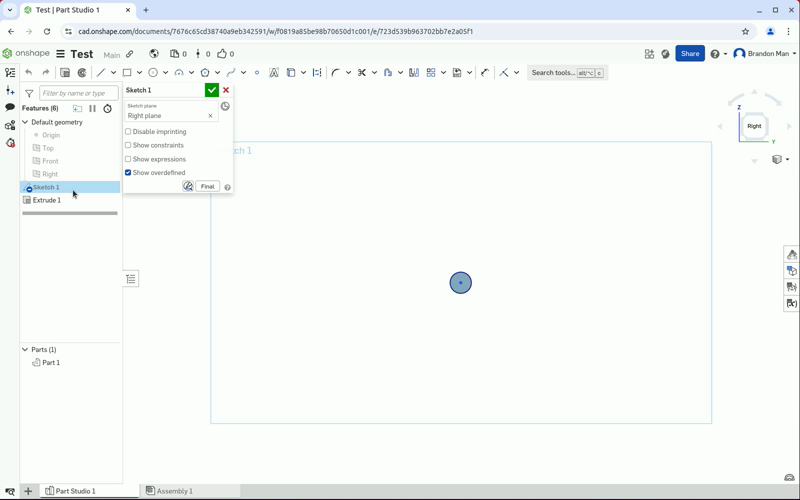
mouse_move(229, 92)
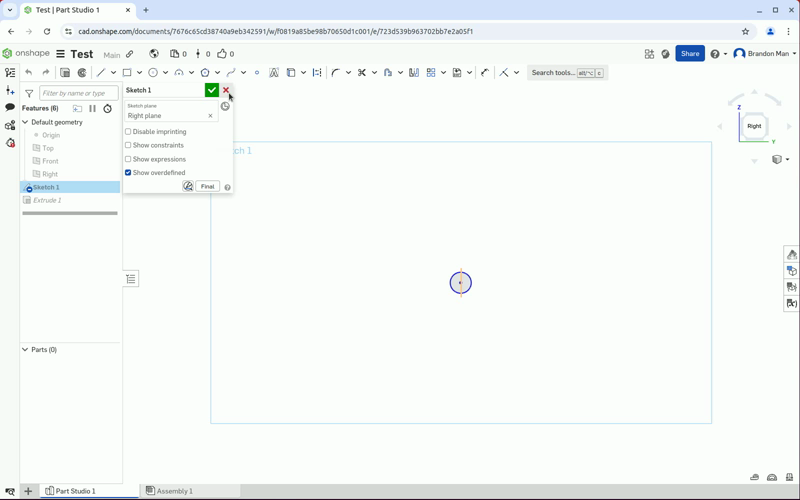
click(229, 92)
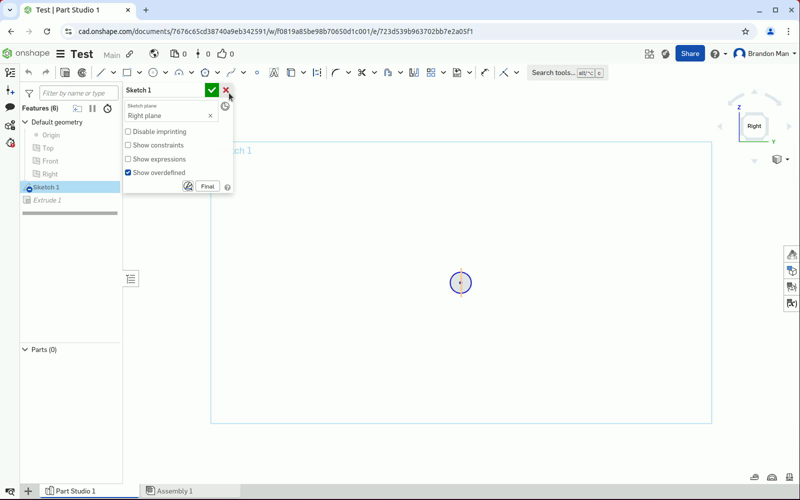
key(shift+s)
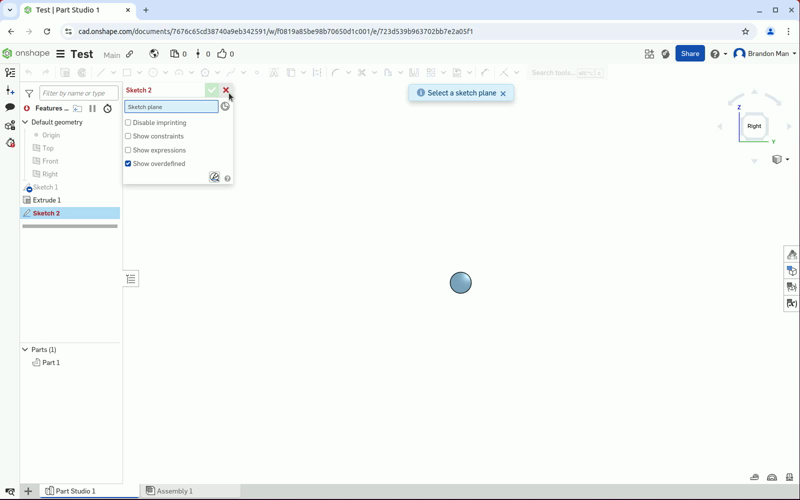
mouse_move(73, 176)
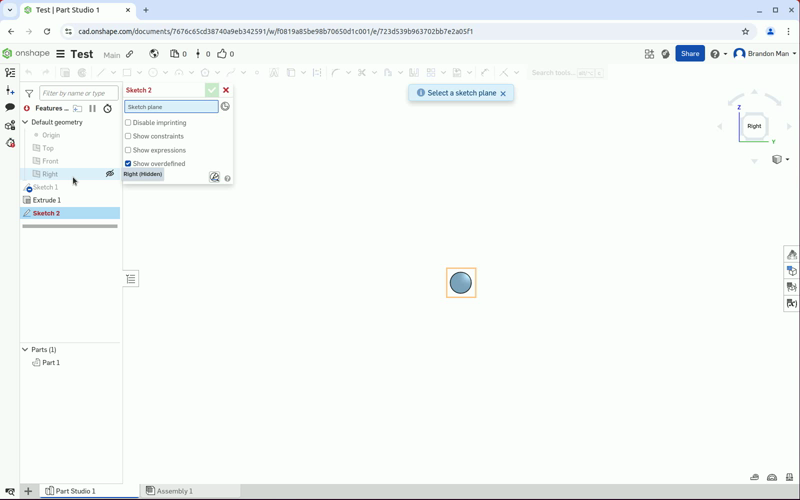
click(73, 176)
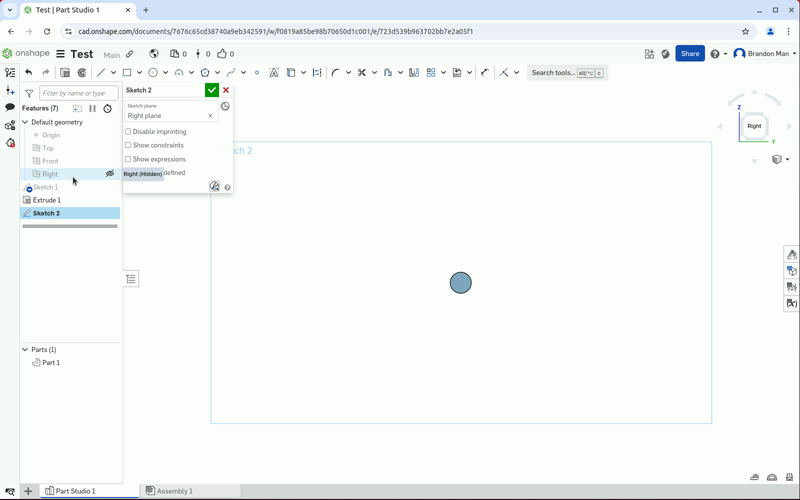
mouse_move(73, 352)
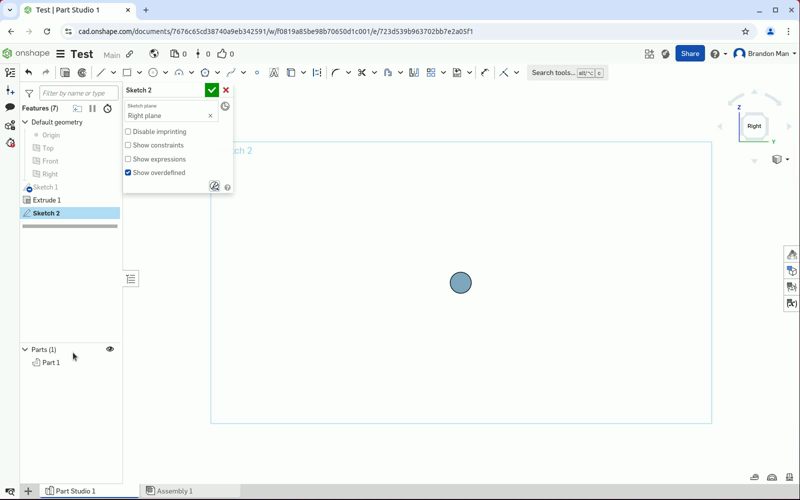
key(y)
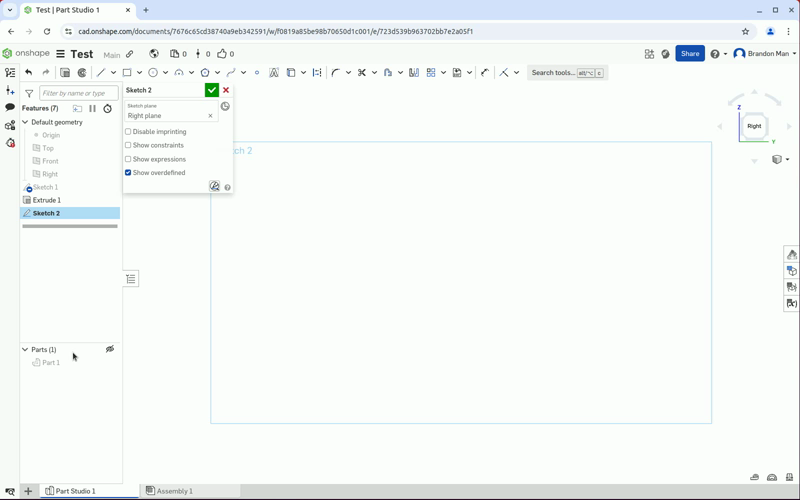
key(l)
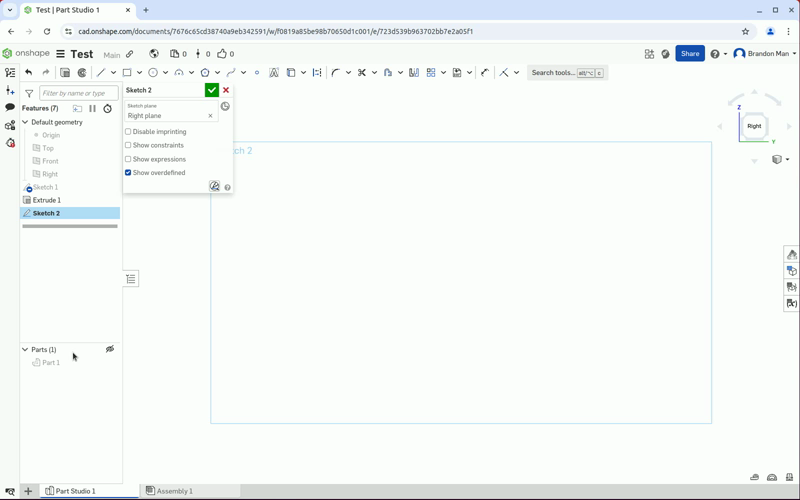
key_down(shift)
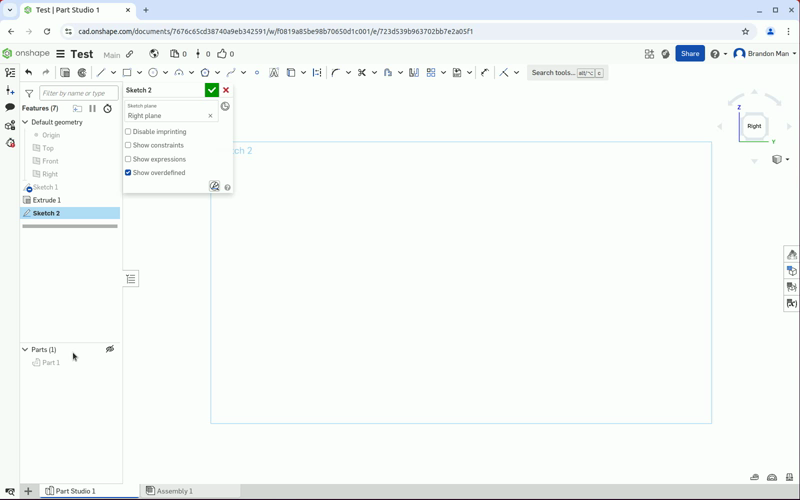
mouse_move(450, 319)
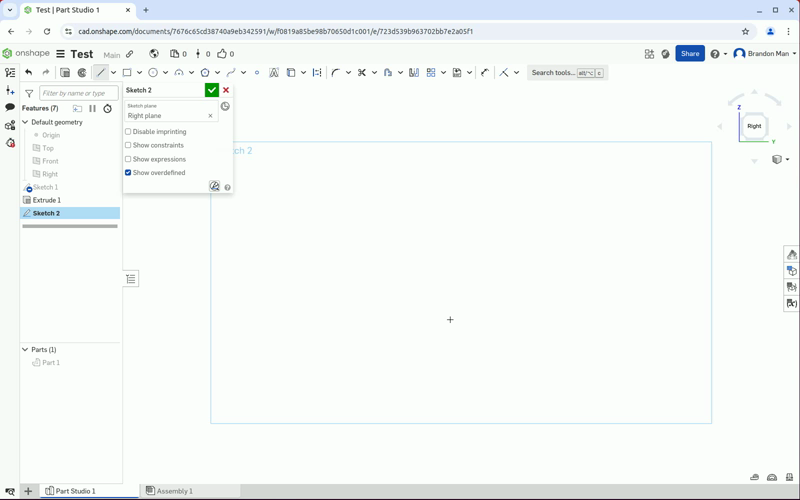
click(450, 319)
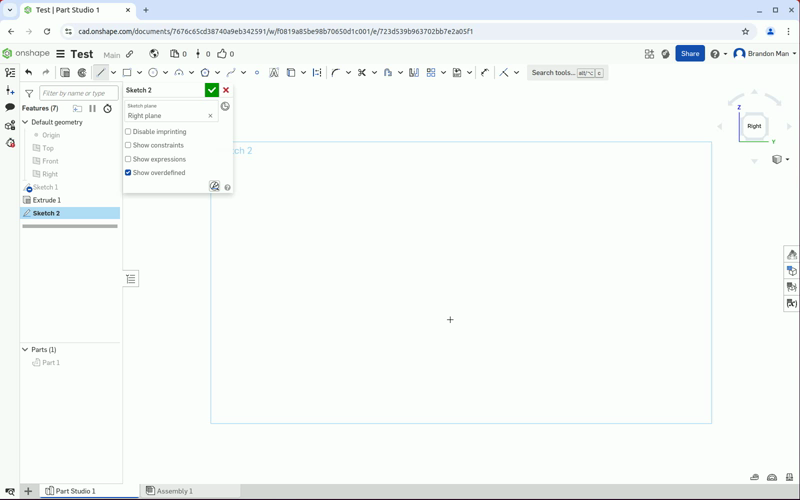
key_up(shift)
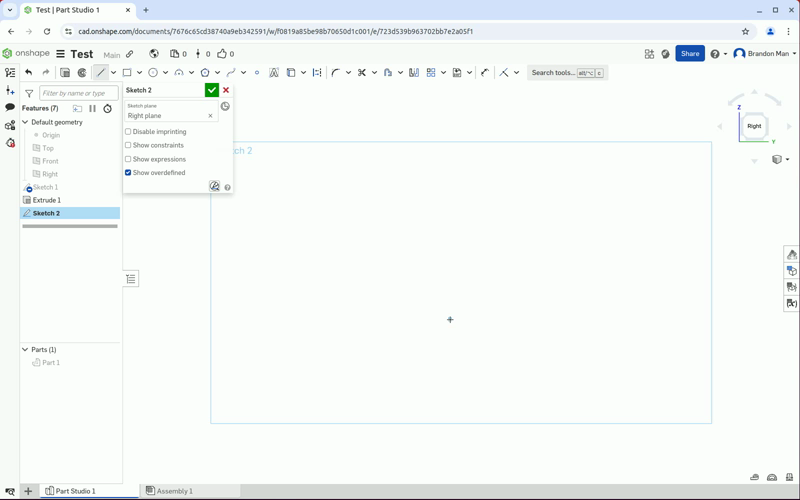
key_down(shift)
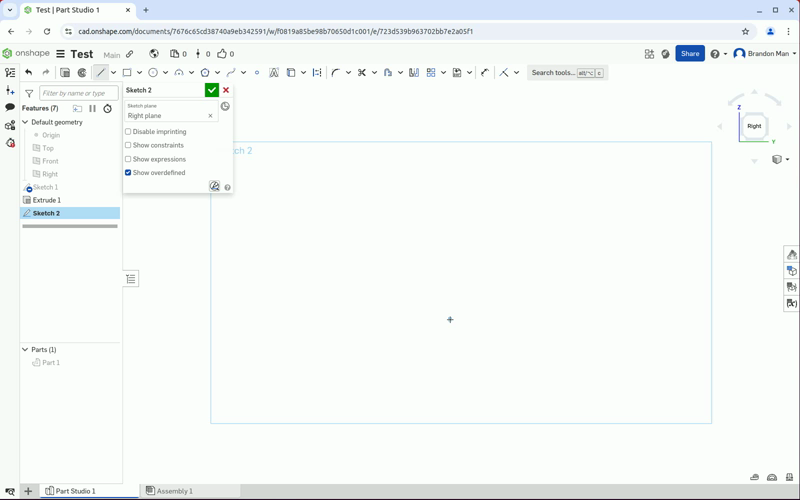
mouse_move(480, 319)
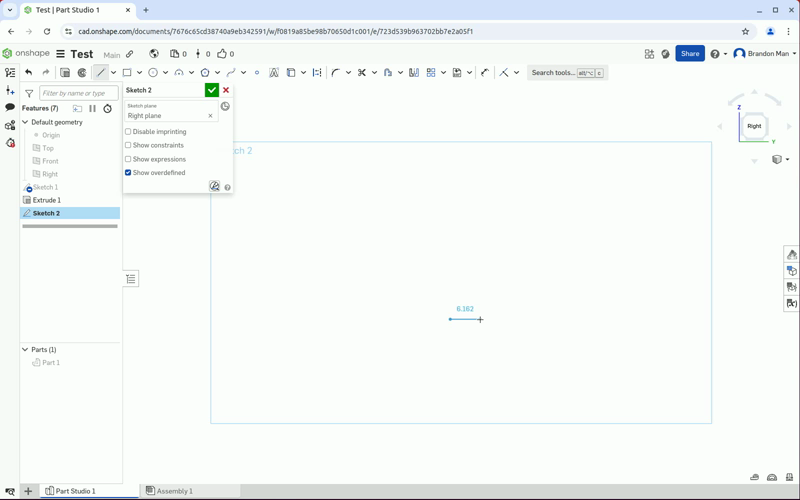
mouse_move(452, 319)
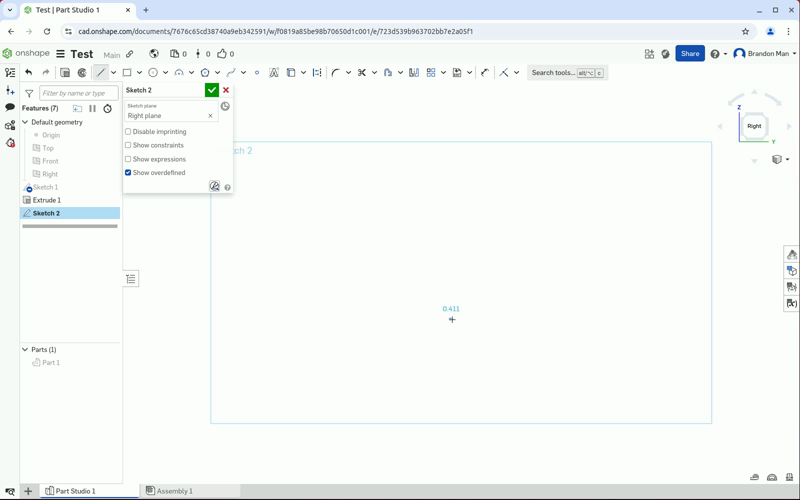
scroll(6)
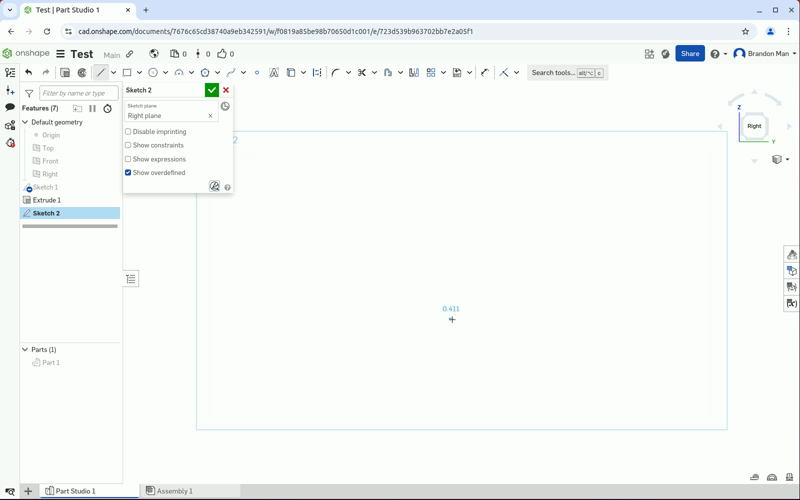
scroll(6)
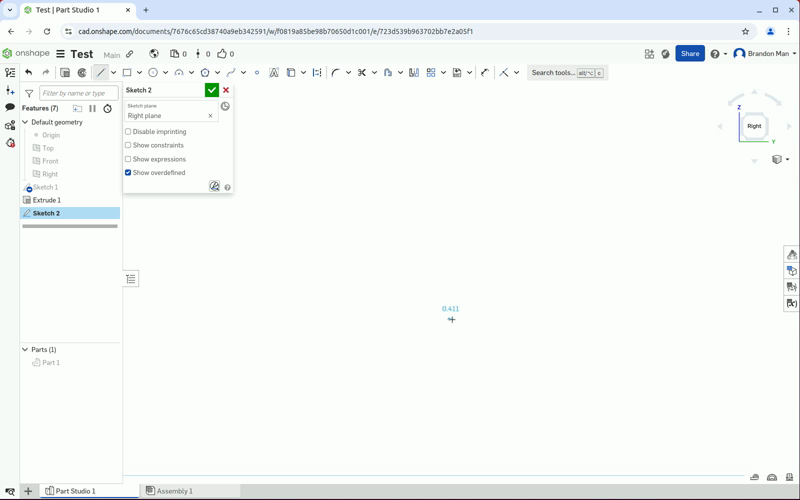
scroll(6)
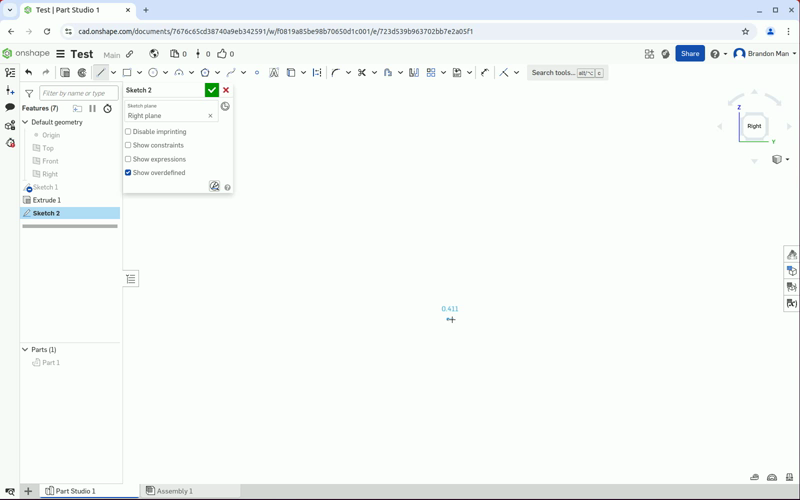
scroll(6)
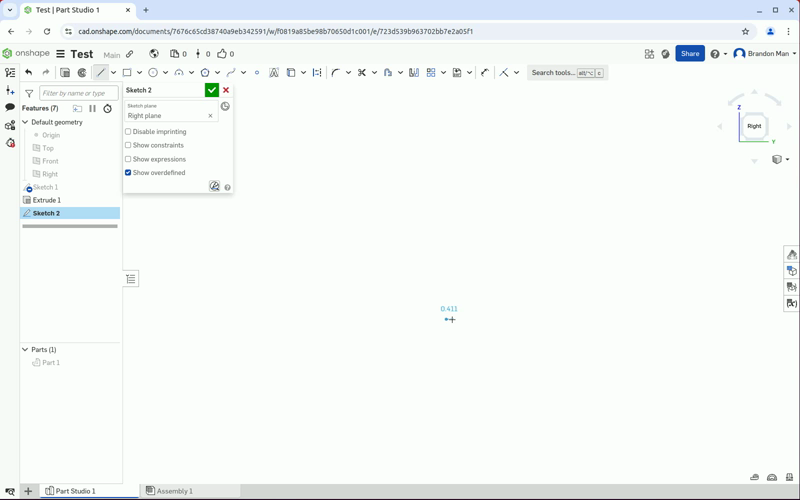
scroll(6)
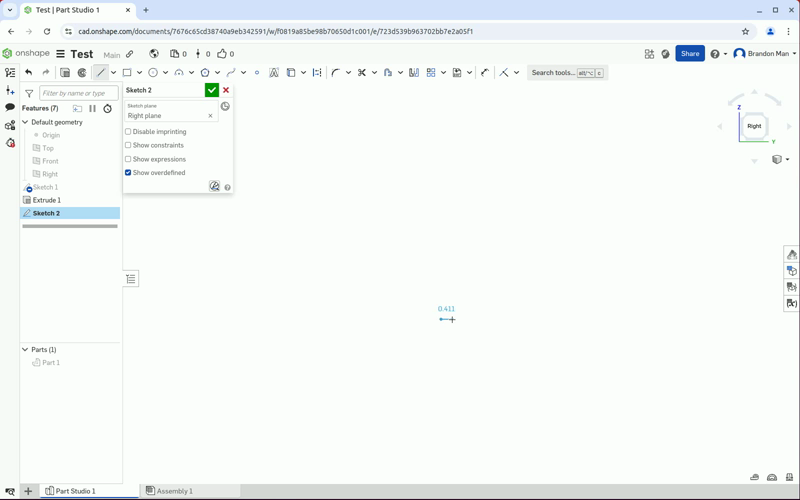
scroll(6)
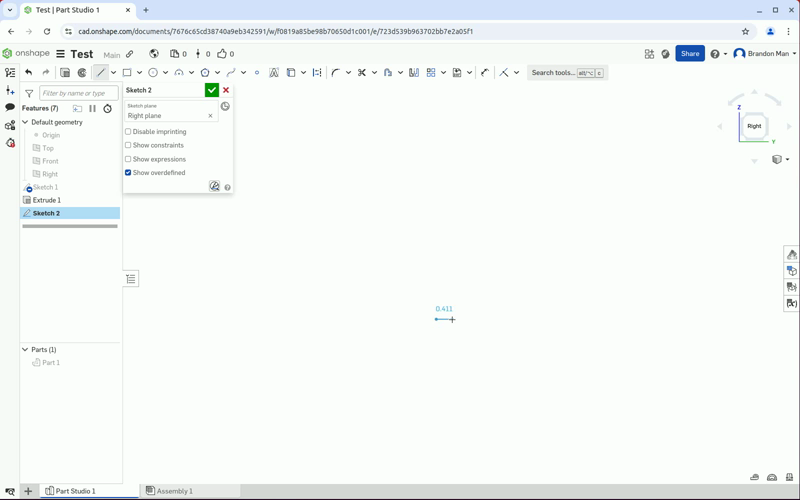
scroll(6)
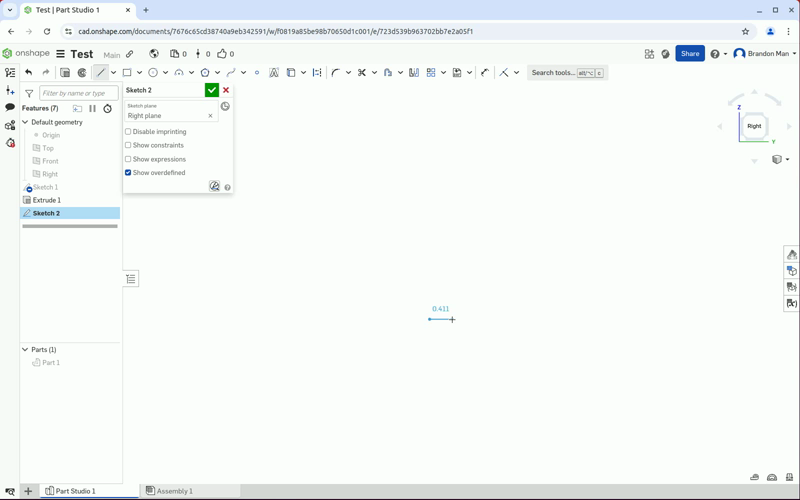
click(452, 319)
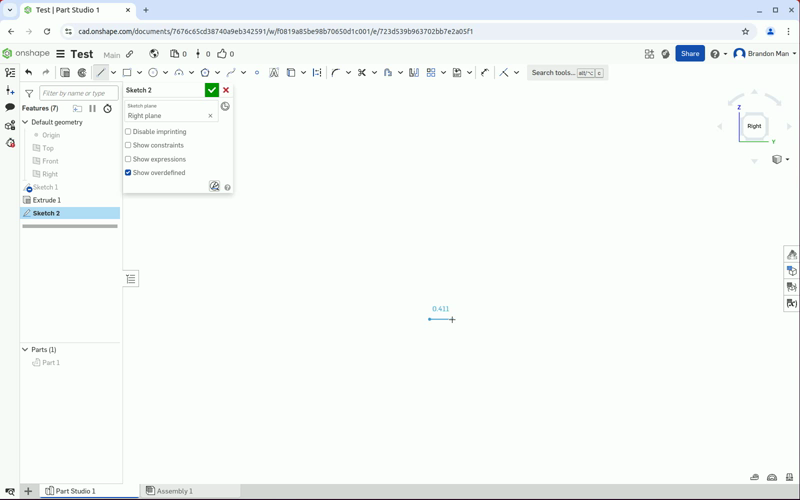
scroll(-6)
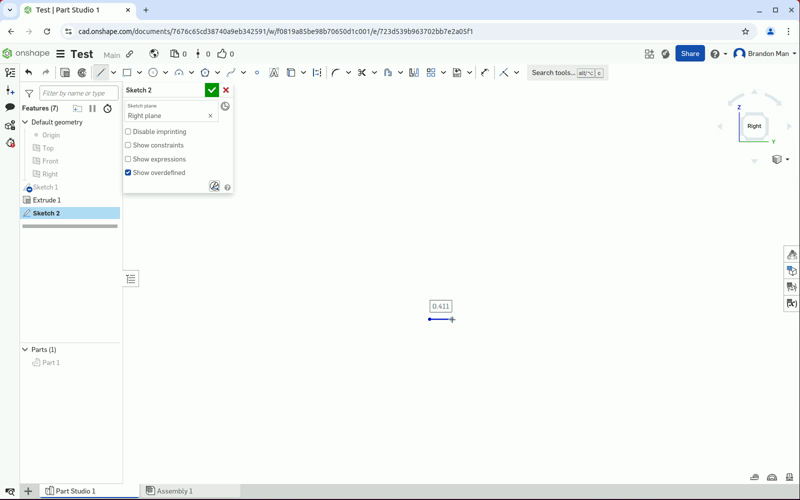
scroll(-6)
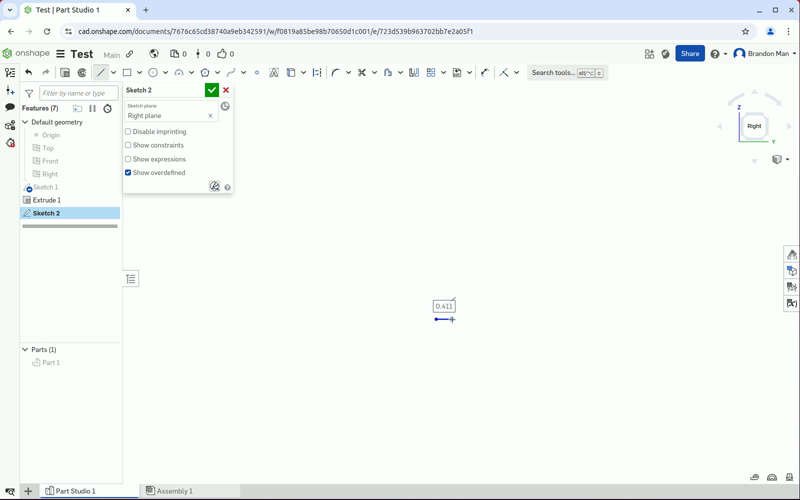
scroll(-6)
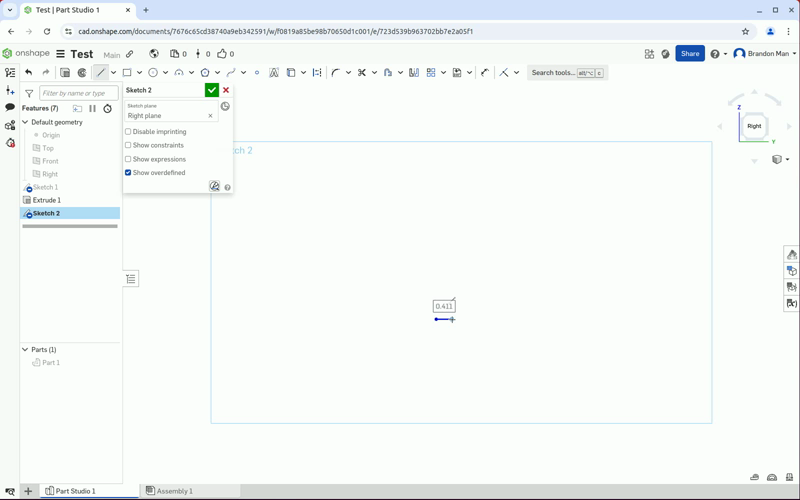
scroll(-6)
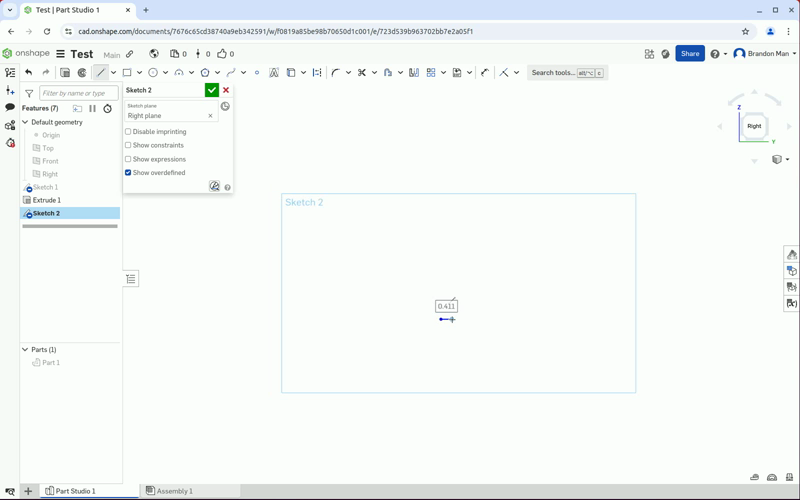
scroll(-6)
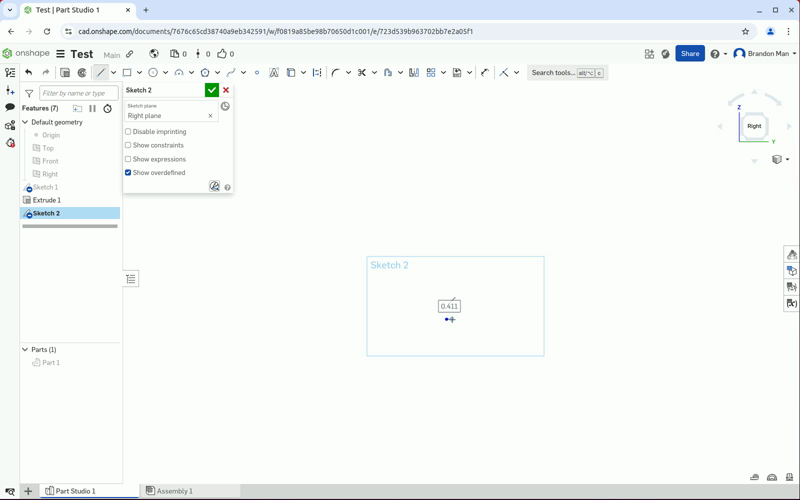
scroll(-6)
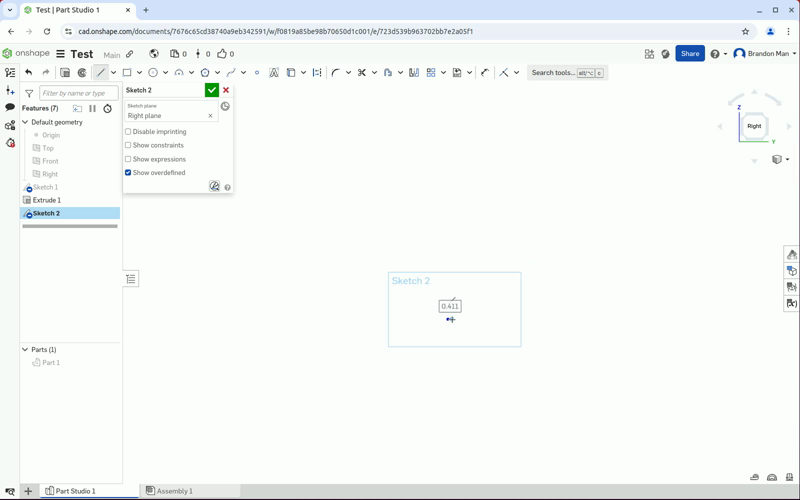
scroll(-6)
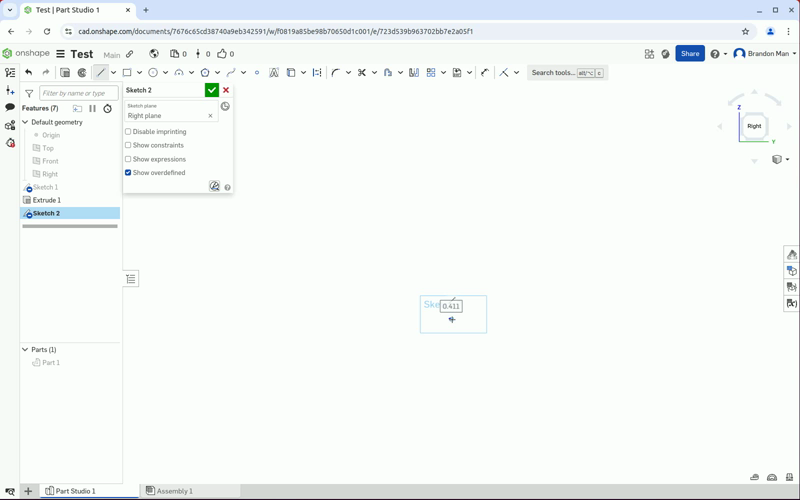
key_up(shift)
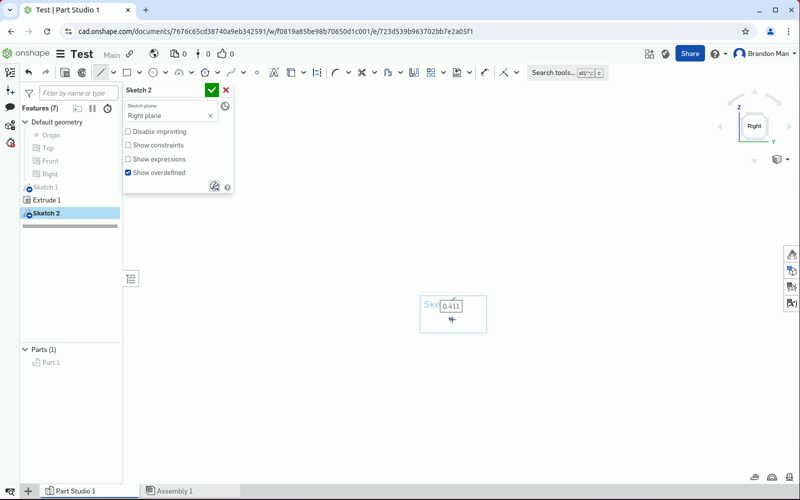
key_down(shift)
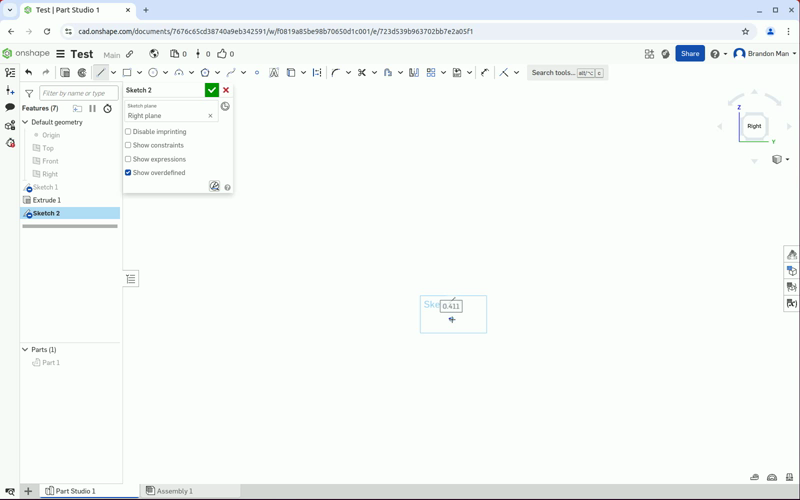
mouse_move(452, 248)
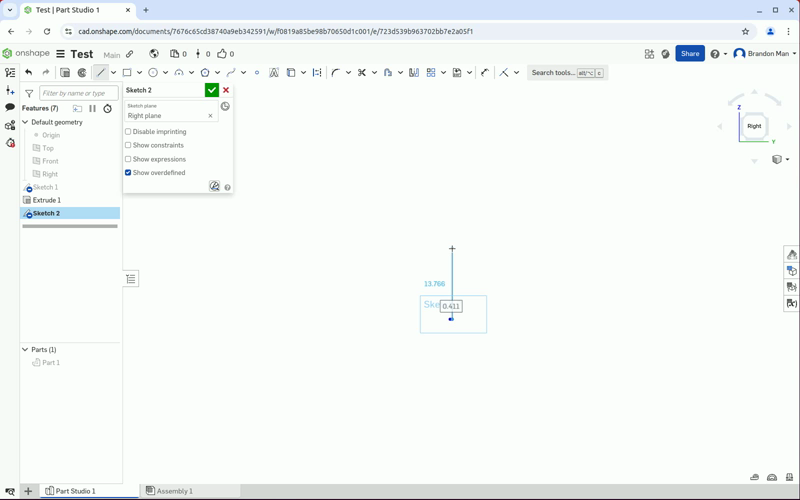
click(452, 248)
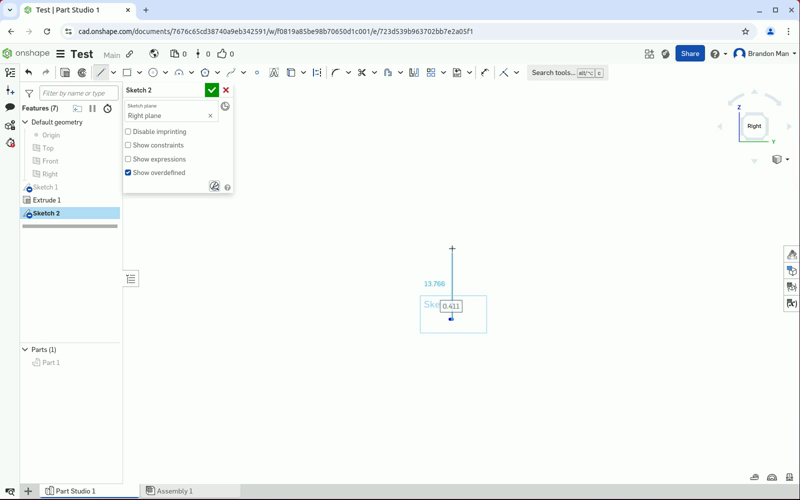
key_up(shift)
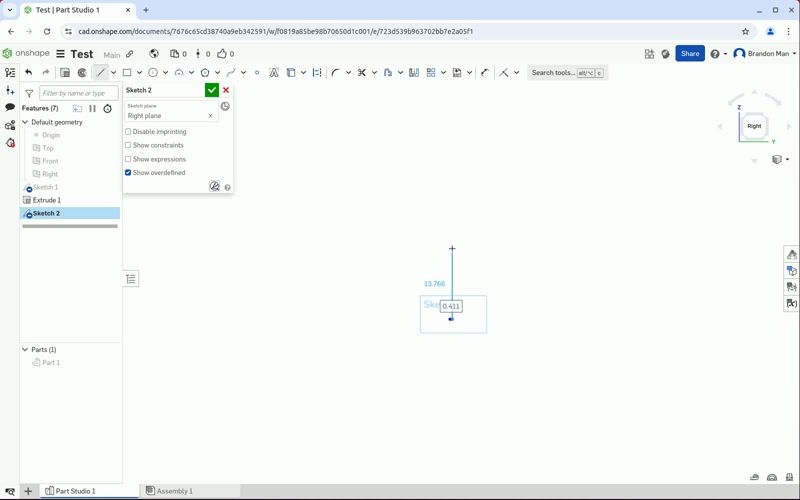
key_down(shift)
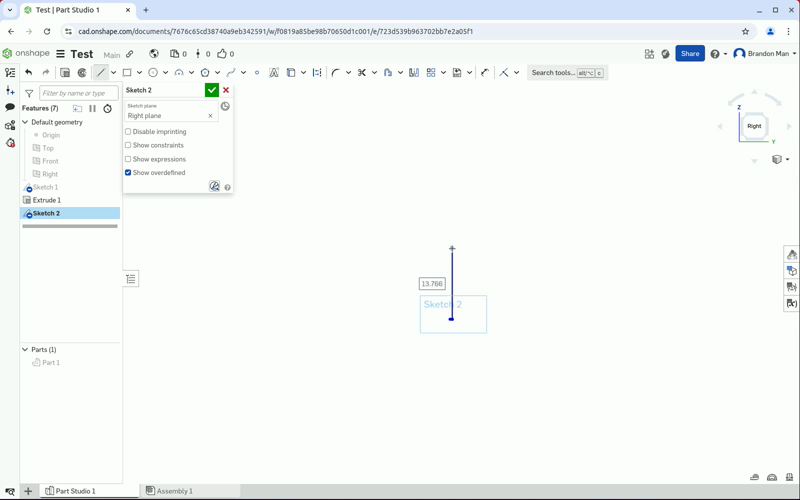
mouse_move(482, 248)
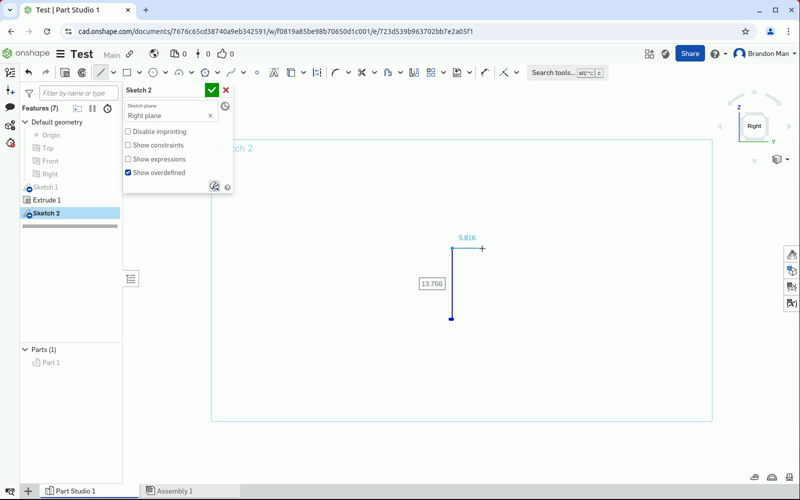
mouse_move(450, 248)
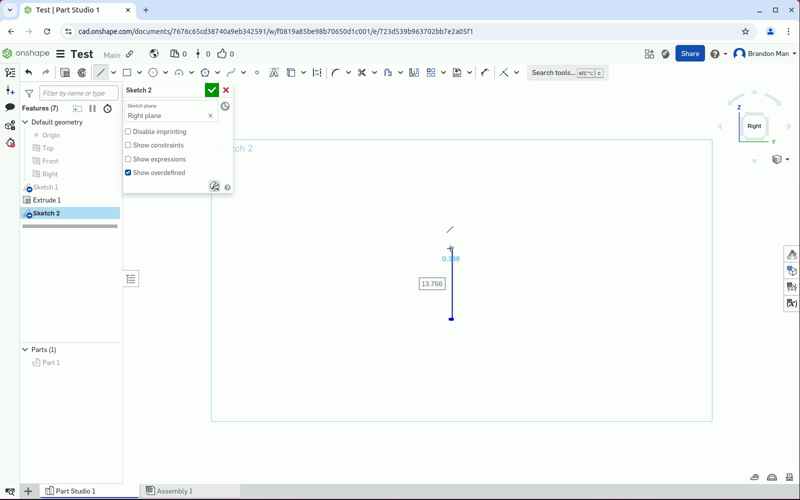
scroll(6)
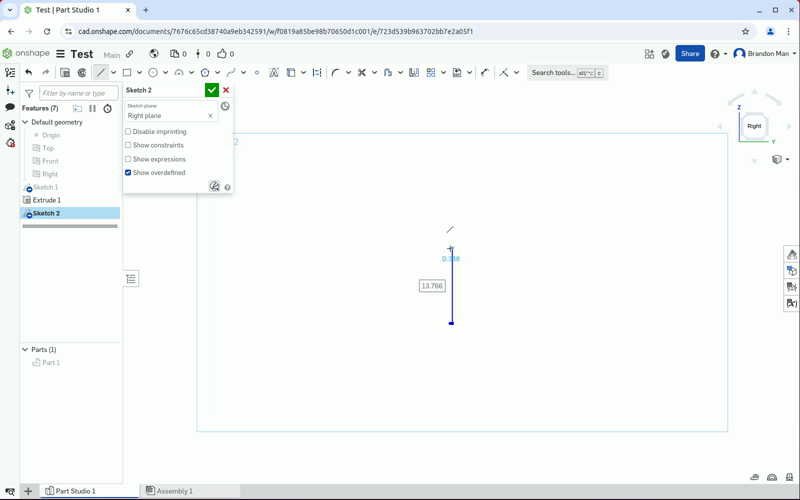
scroll(6)
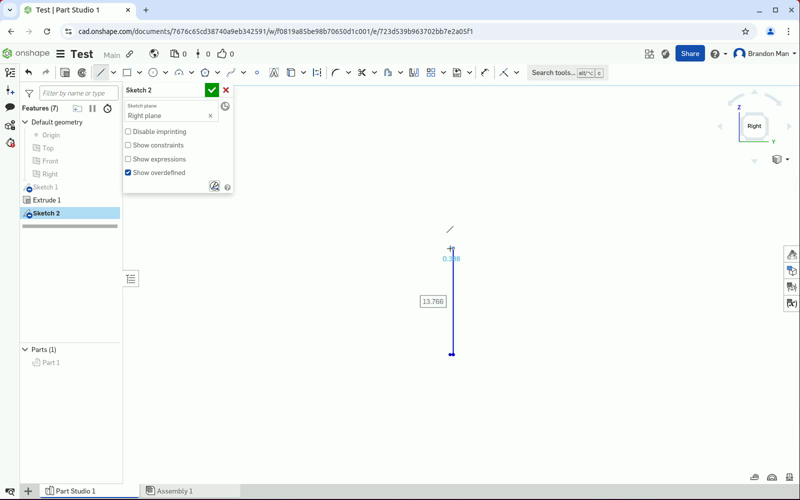
scroll(6)
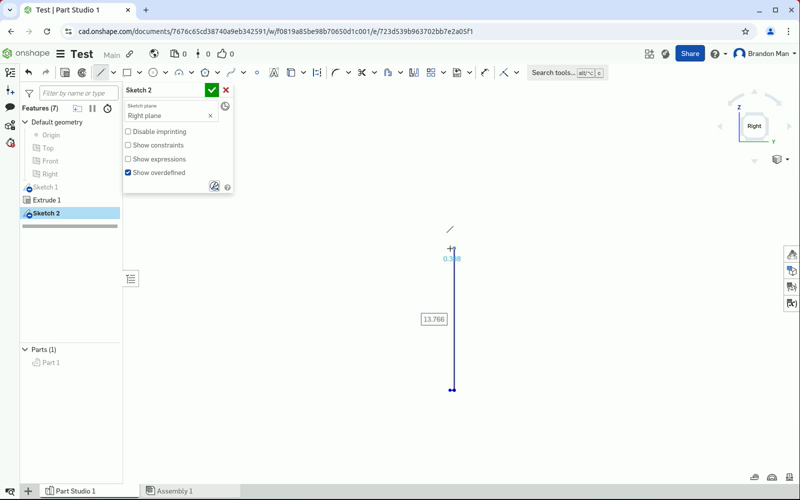
scroll(6)
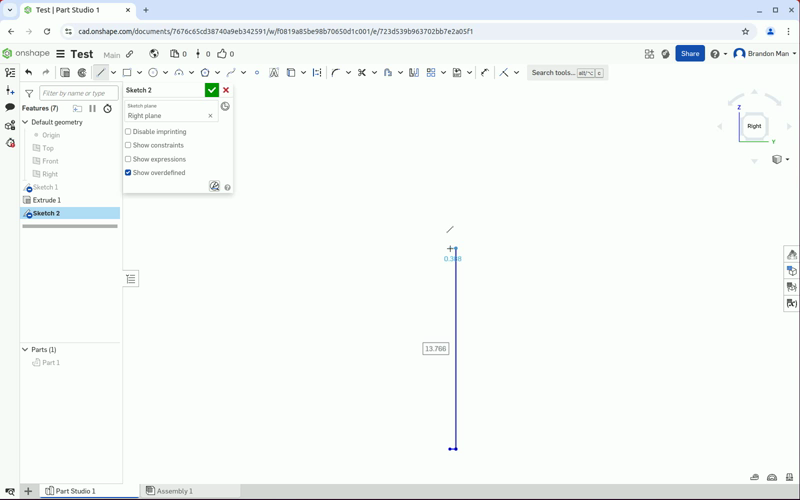
scroll(6)
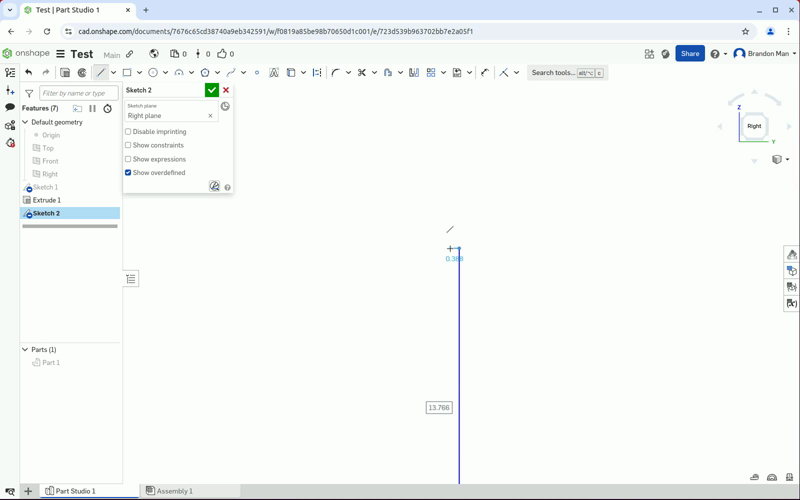
scroll(6)
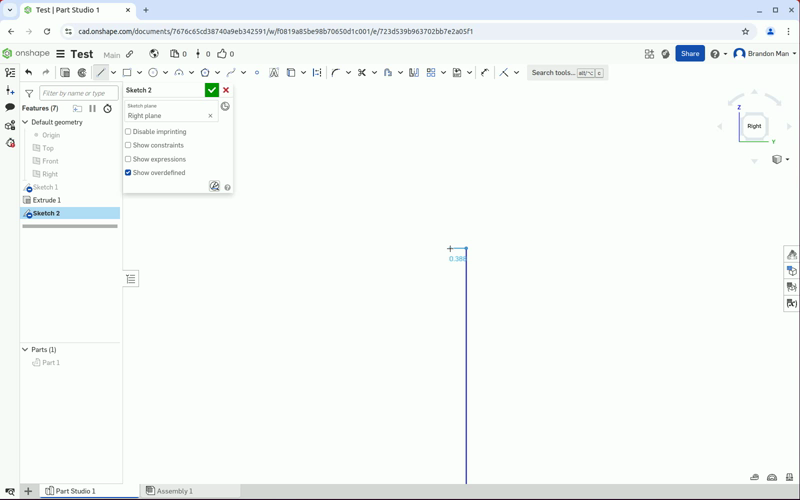
scroll(6)
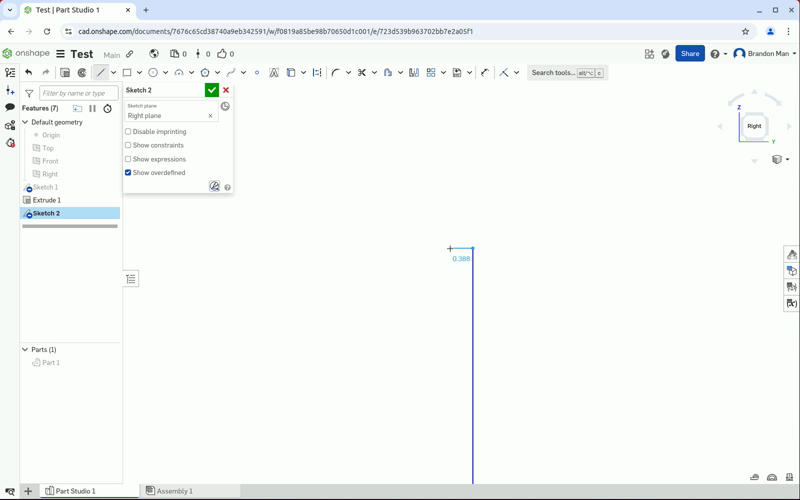
click(450, 248)
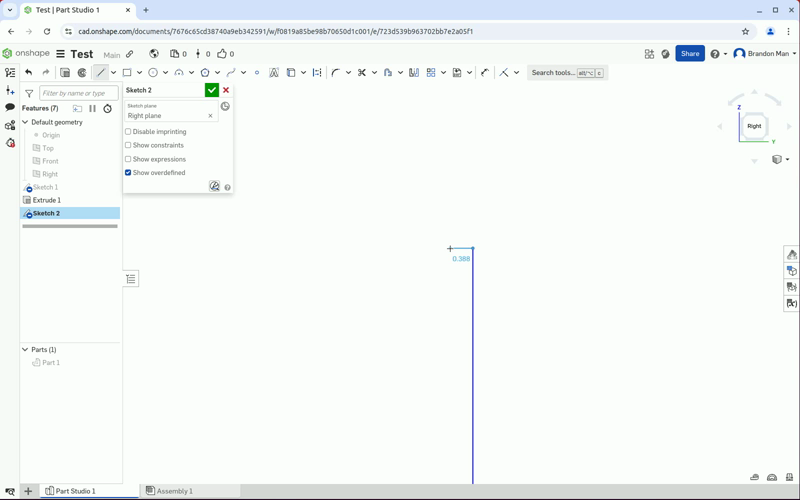
scroll(-6)
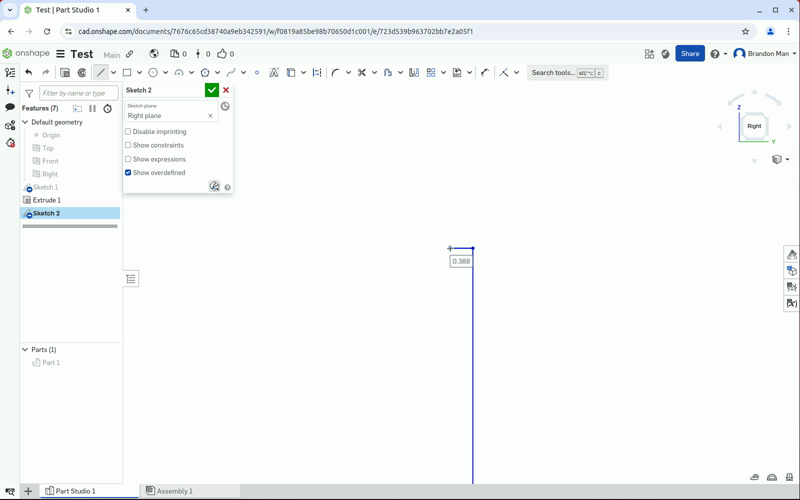
scroll(-6)
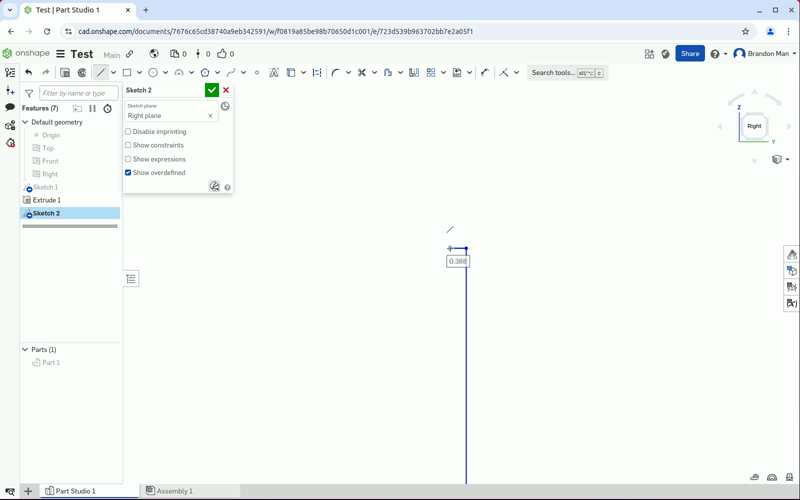
scroll(-6)
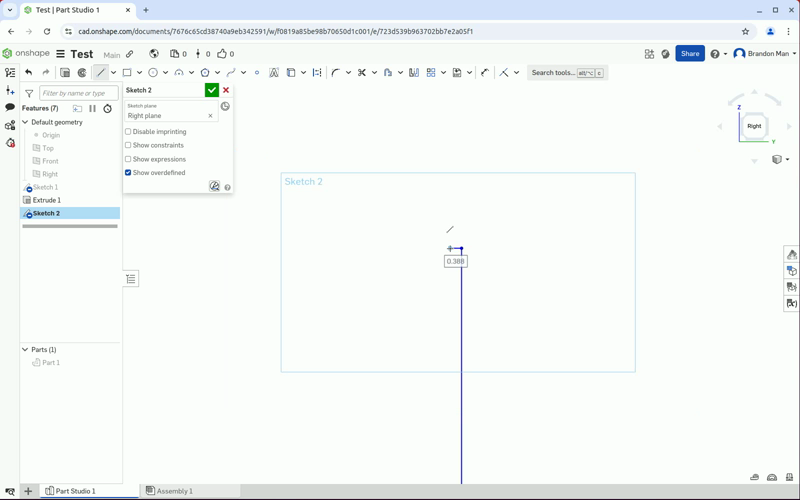
scroll(-6)
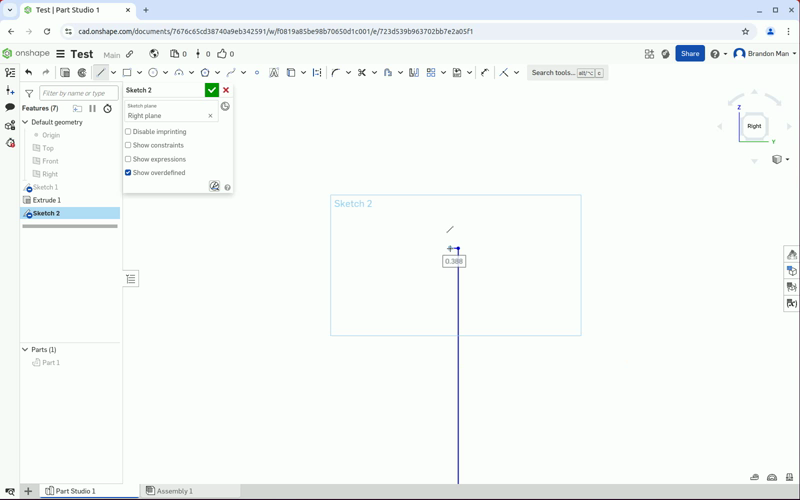
scroll(-6)
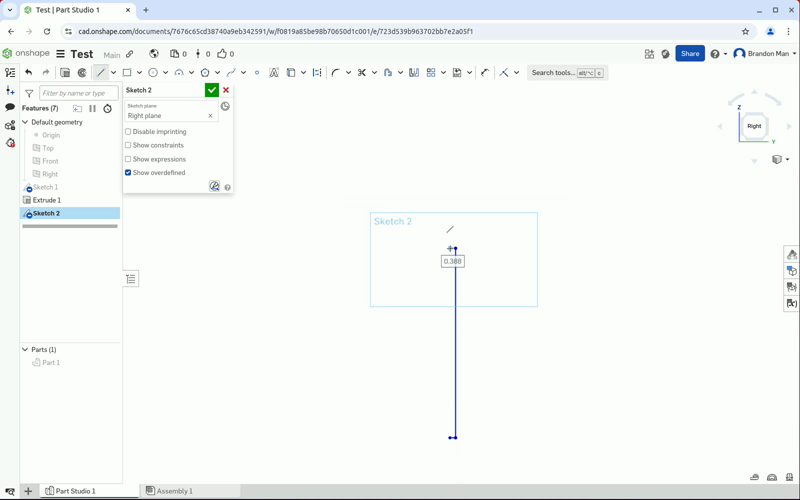
scroll(-6)
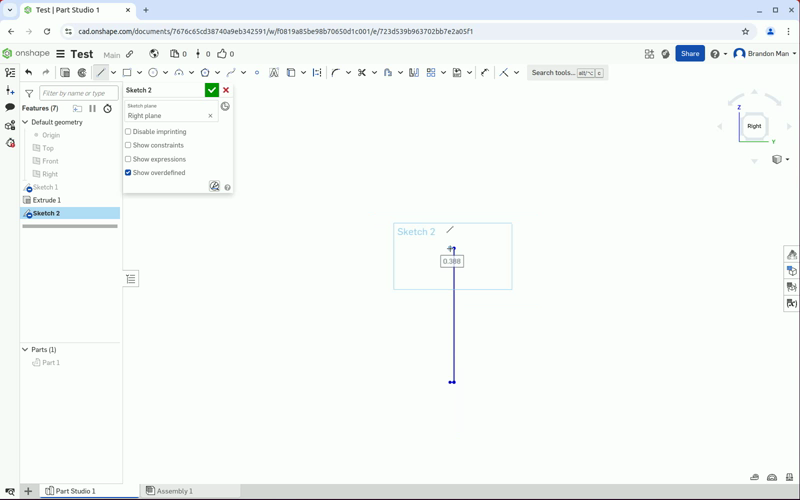
scroll(-6)
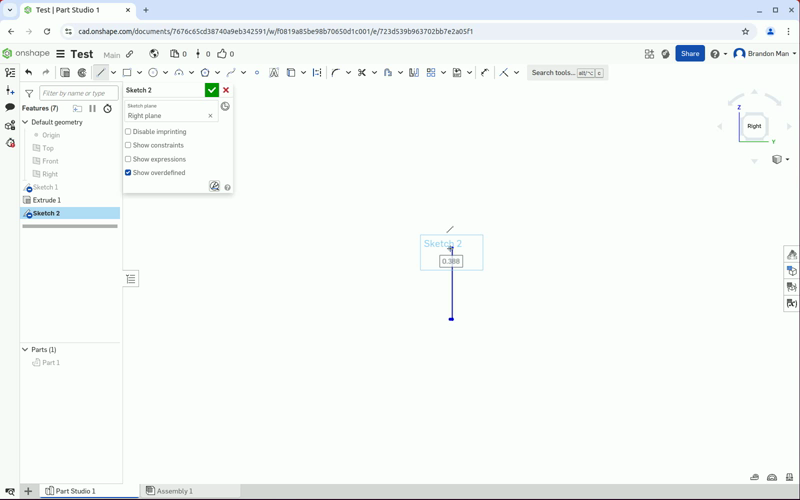
key_up(shift)
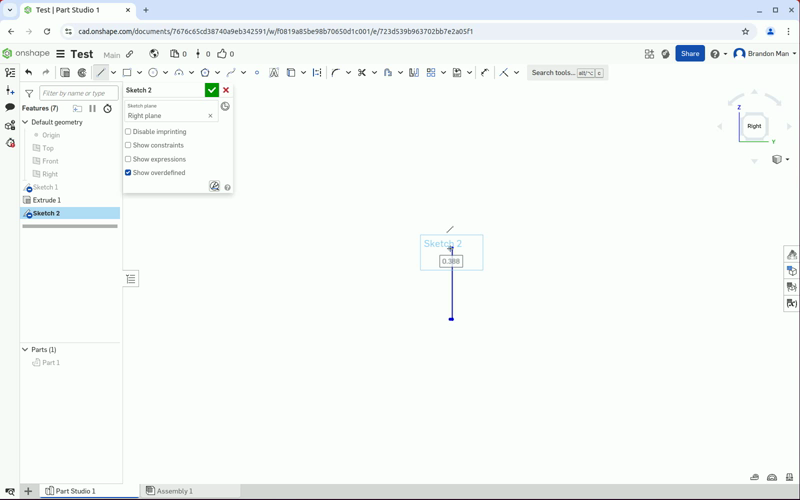
key_down(shift)
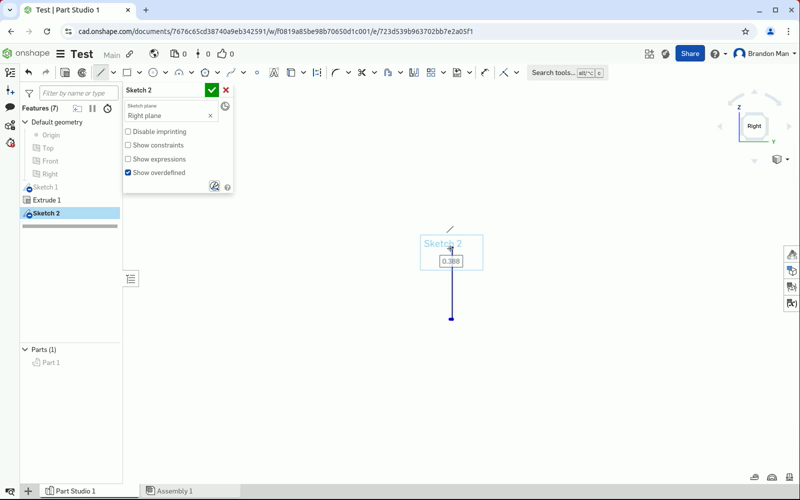
mouse_move(450, 319)
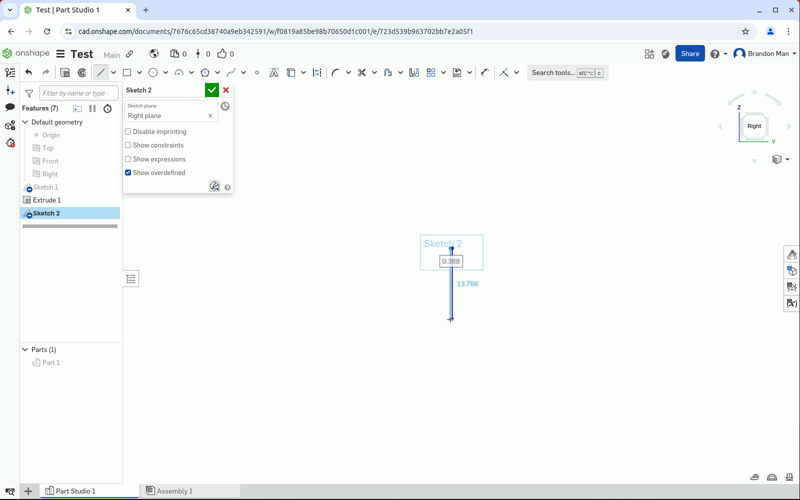
scroll(6)
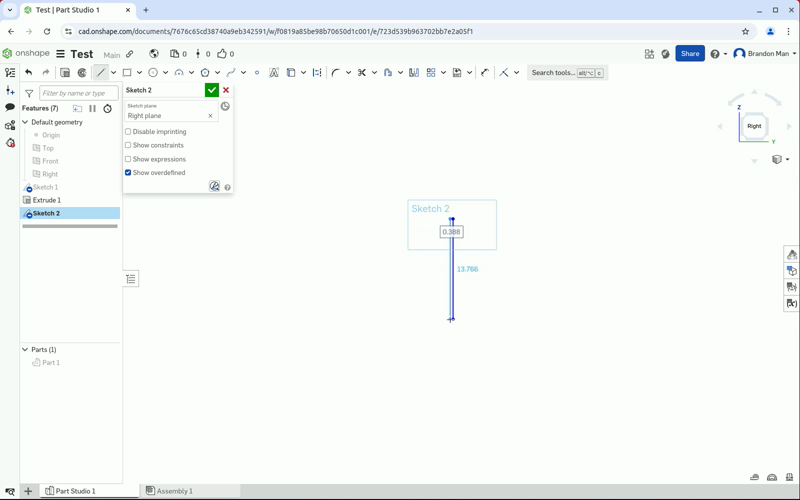
scroll(6)
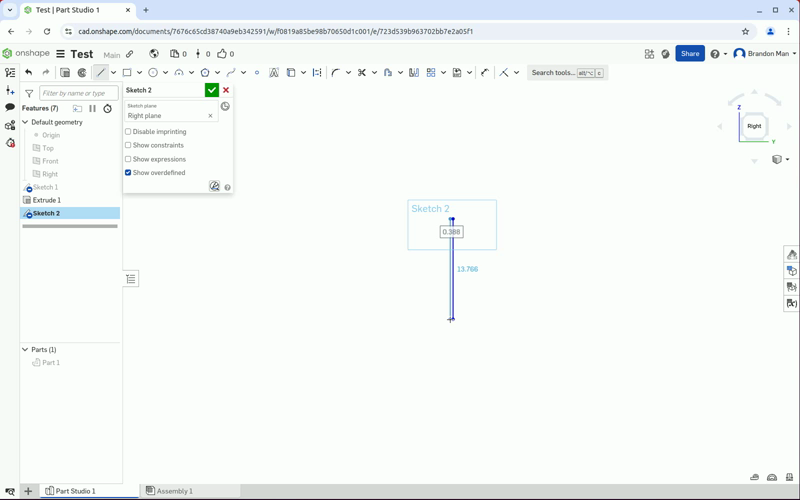
scroll(6)
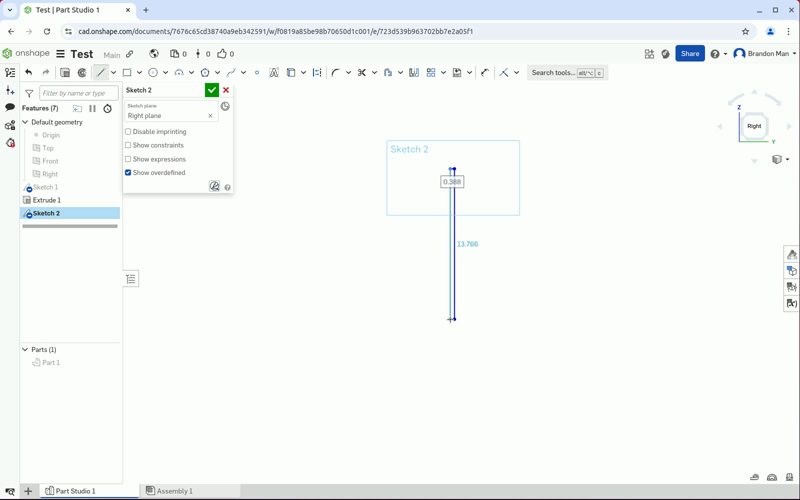
scroll(6)
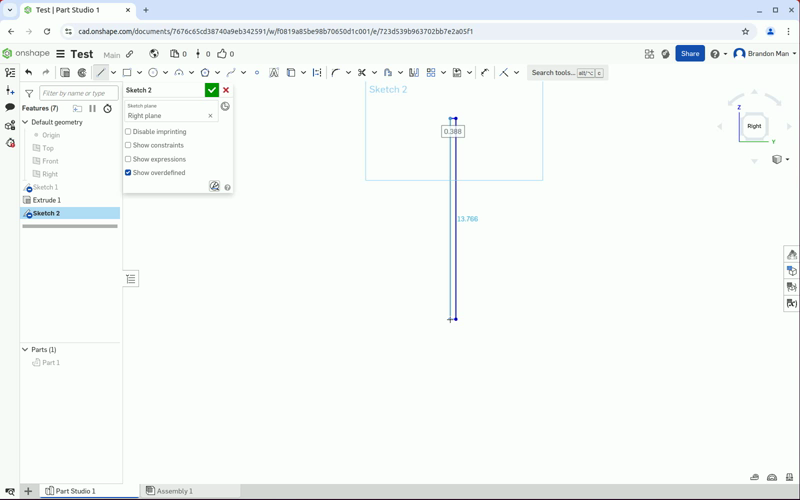
scroll(6)
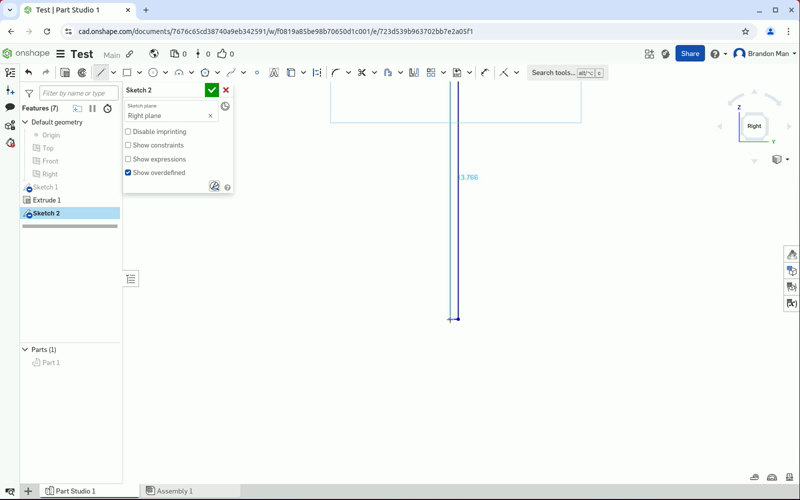
scroll(6)
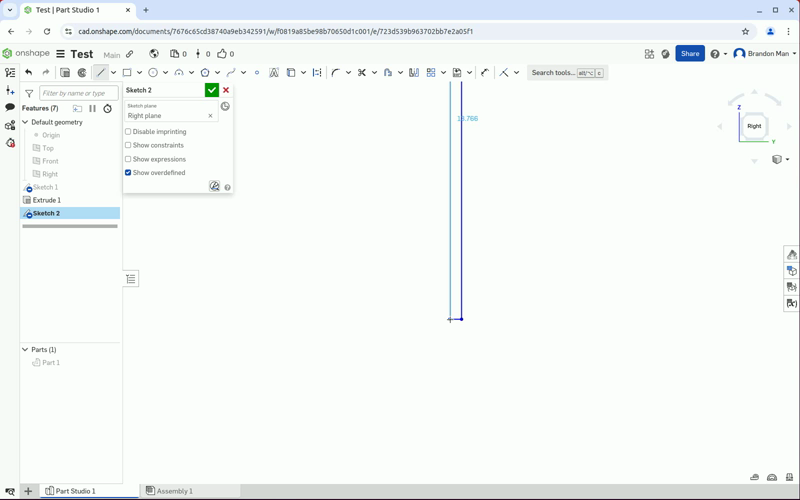
scroll(6)
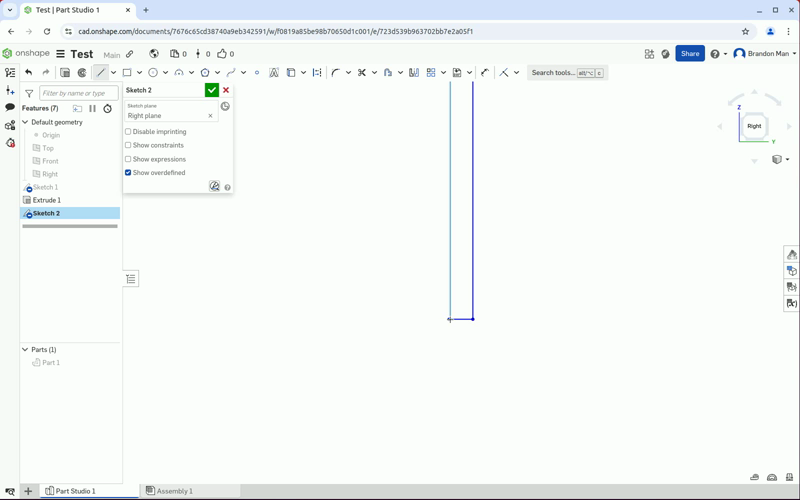
key_up(shift)
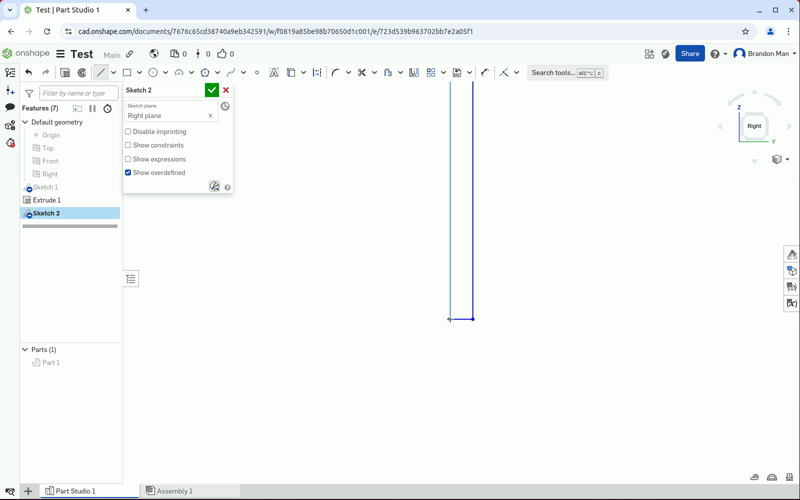
click(450, 319)
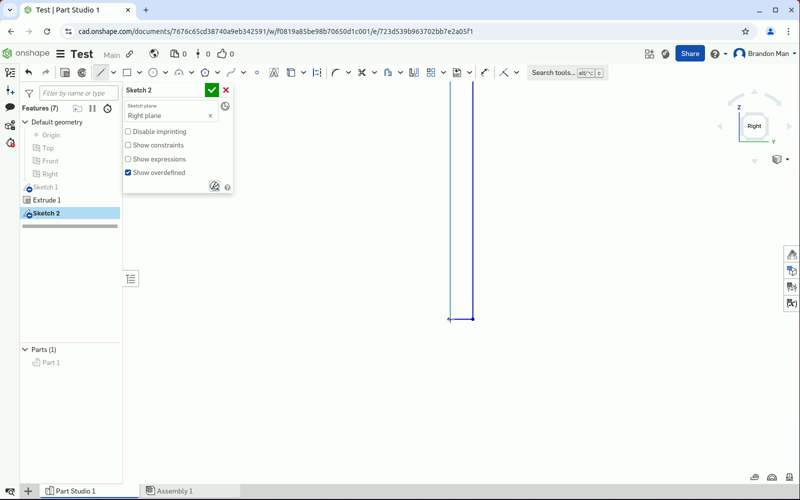
scroll(-6)
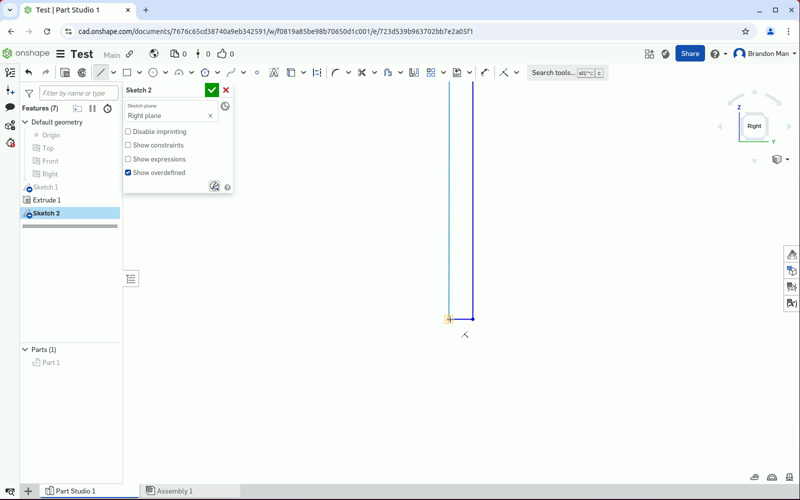
scroll(-6)
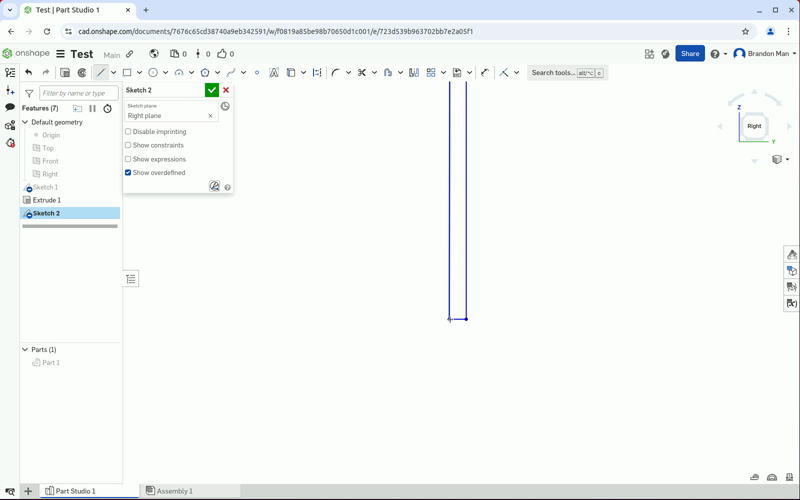
scroll(-6)
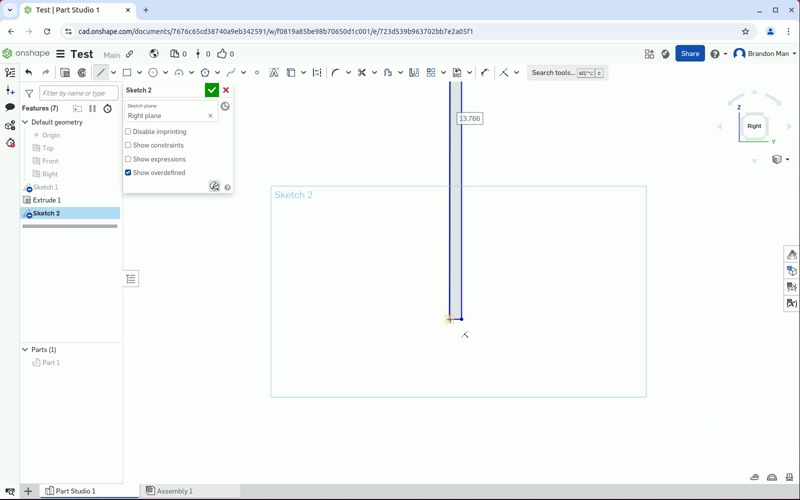
scroll(-6)
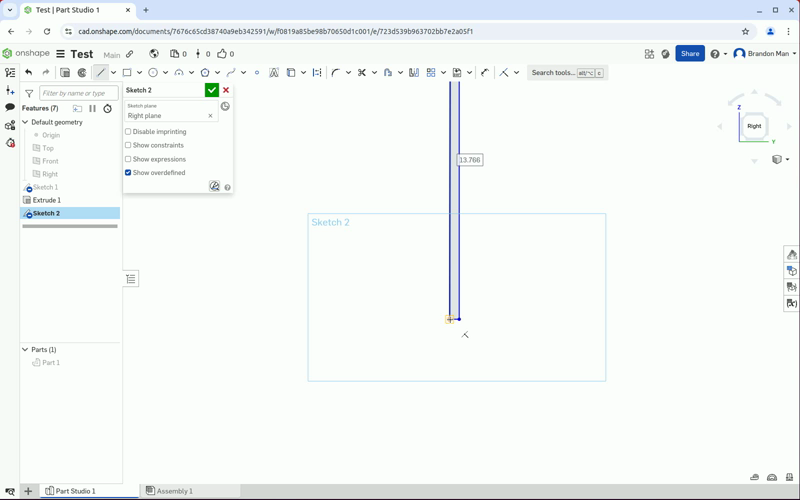
scroll(-6)
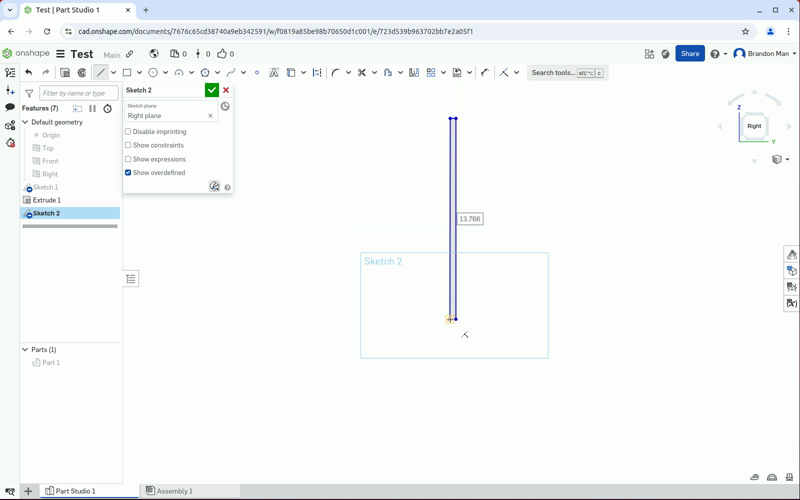
scroll(-6)
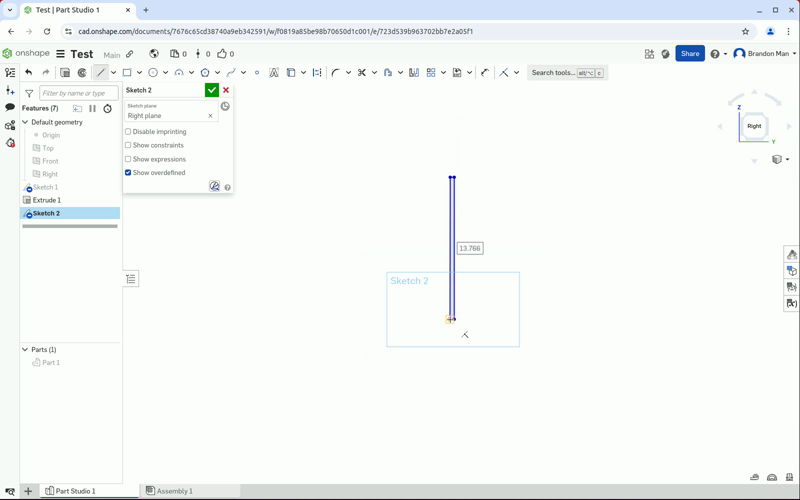
scroll(-6)
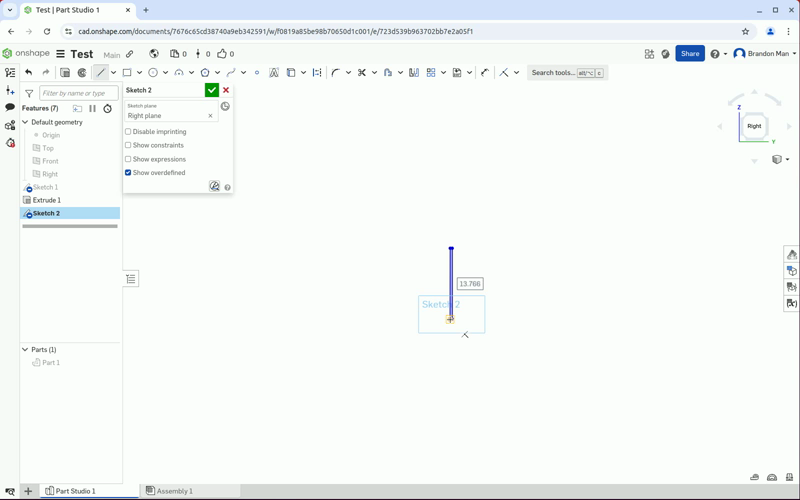
key(esc)
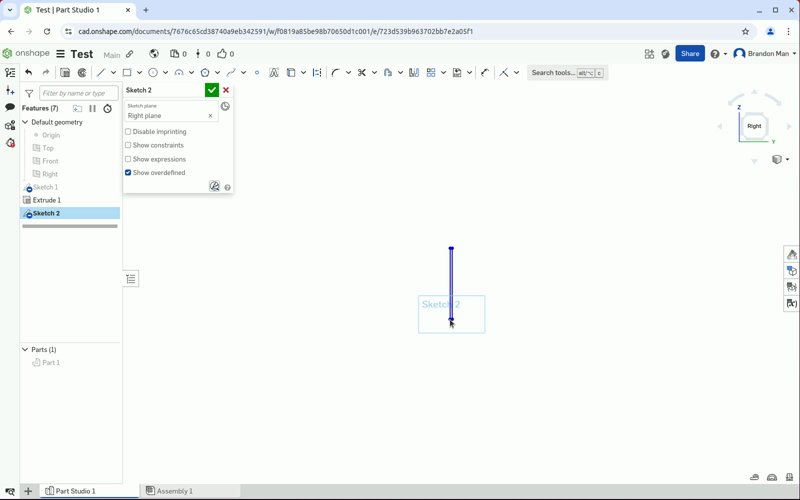
mouse_move(451, 304)
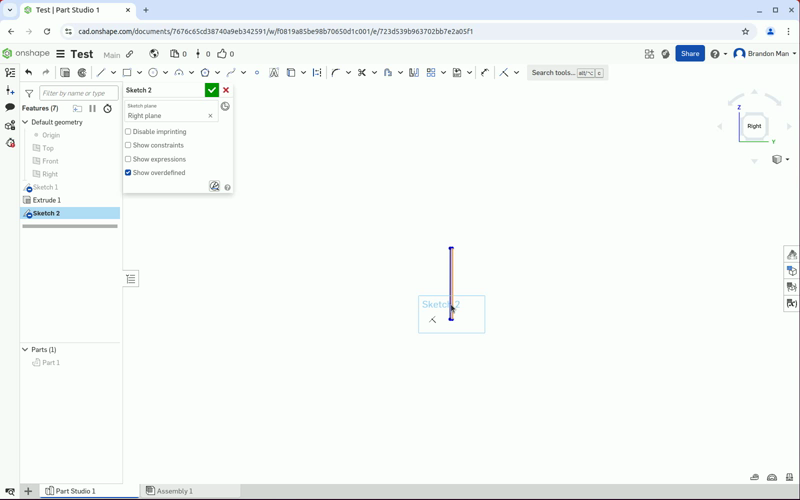
scroll(6)
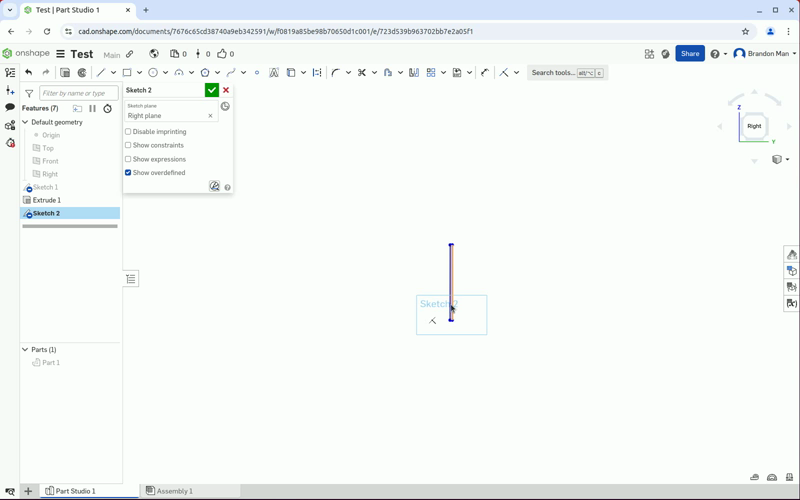
scroll(6)
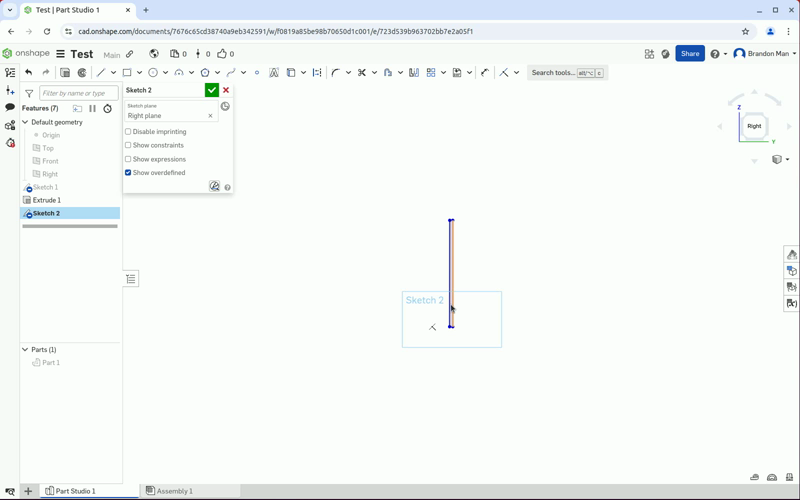
scroll(6)
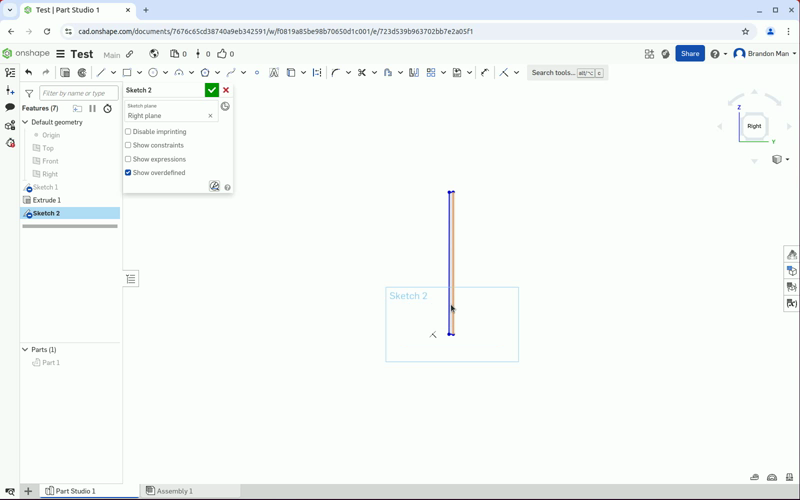
scroll(6)
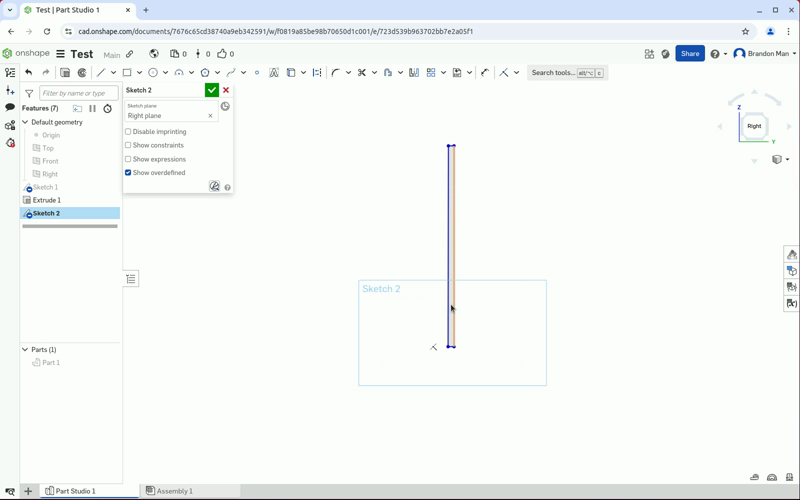
scroll(6)
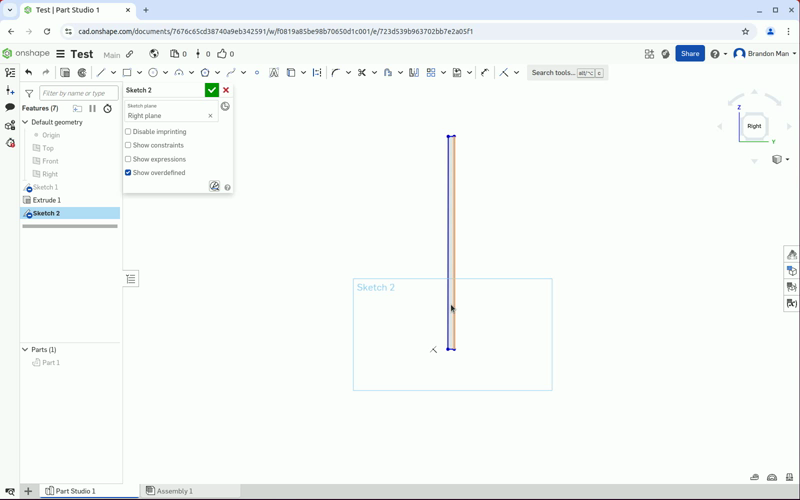
scroll(6)
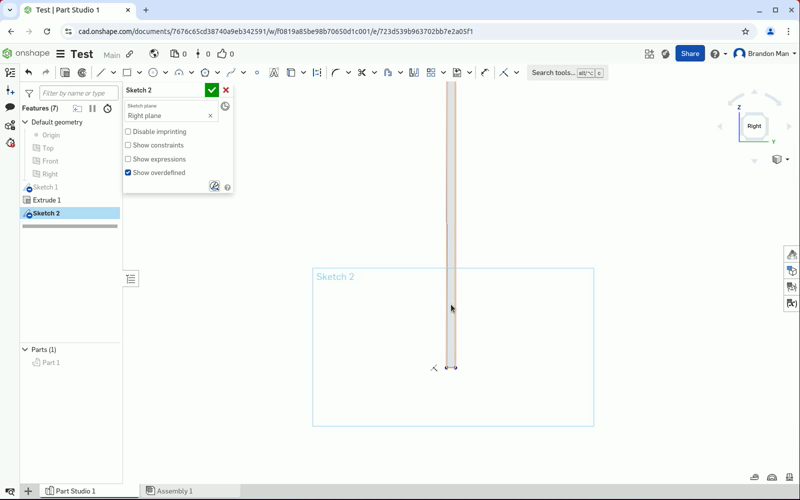
scroll(6)
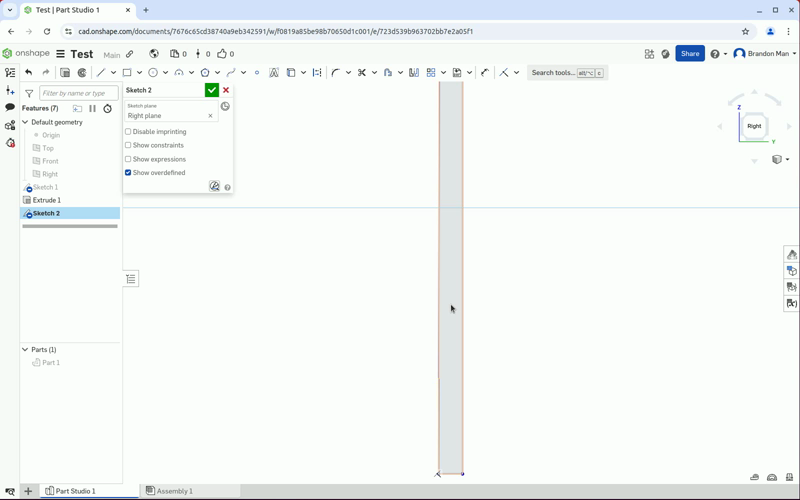
click(451, 304)
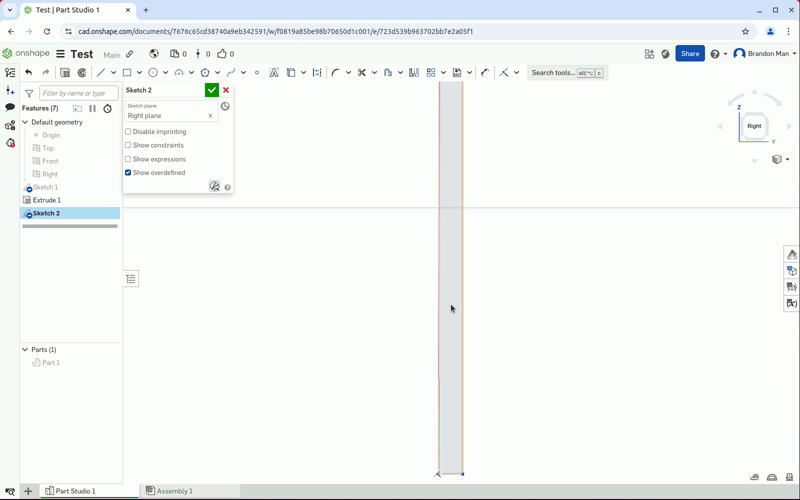
scroll(-6)
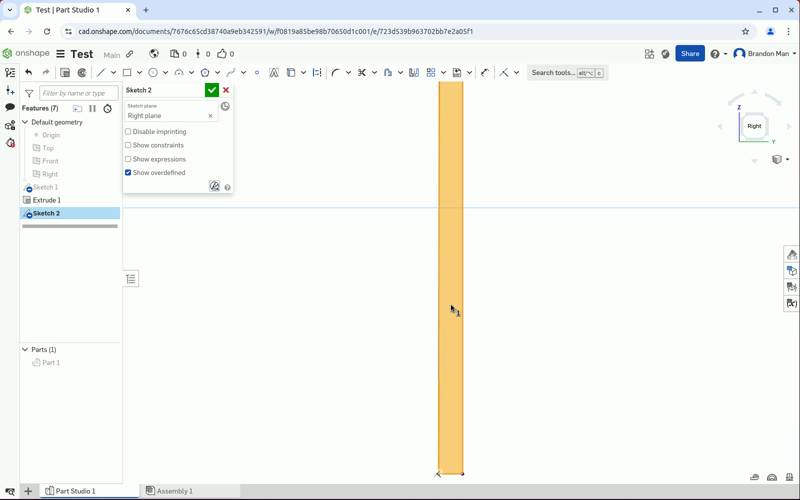
scroll(-6)
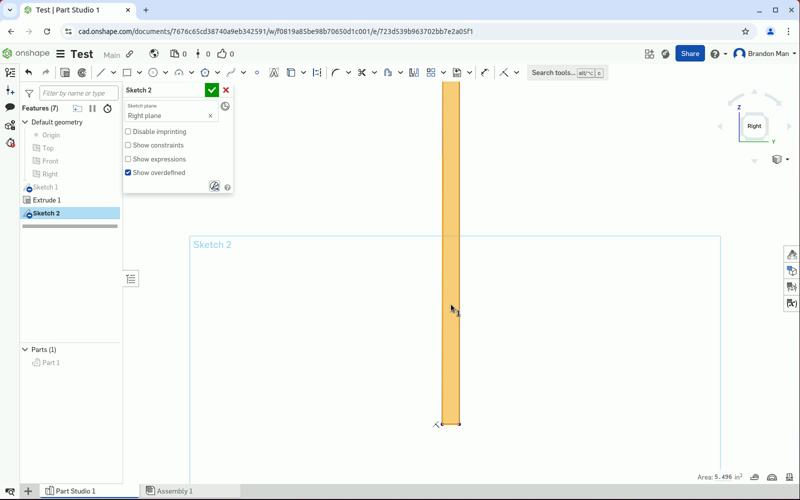
scroll(-6)
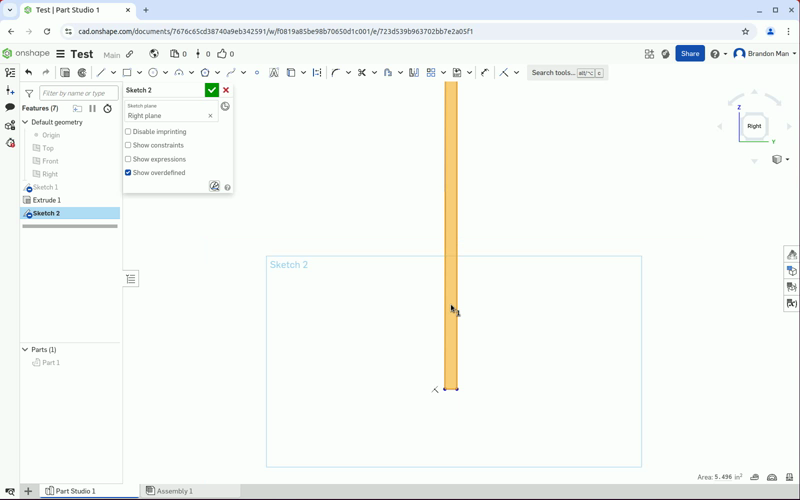
scroll(-6)
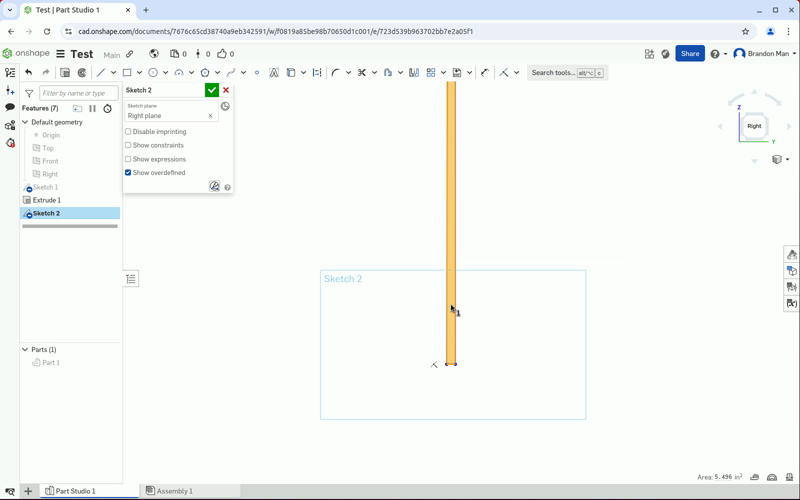
scroll(-6)
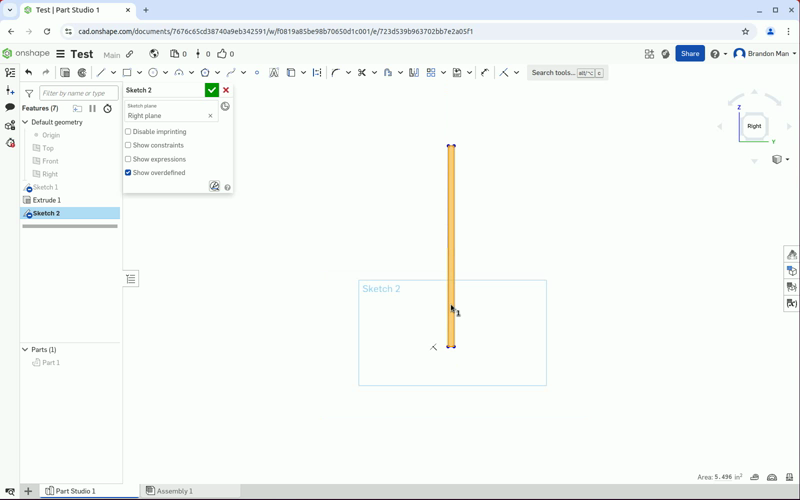
scroll(-6)
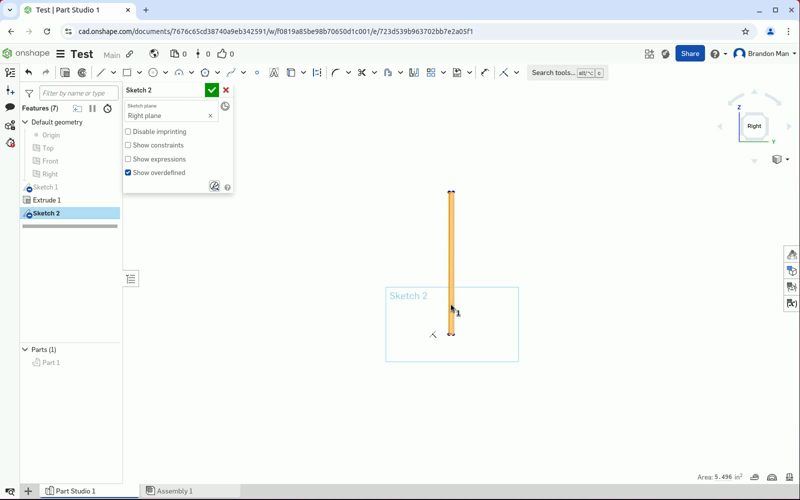
scroll(-6)
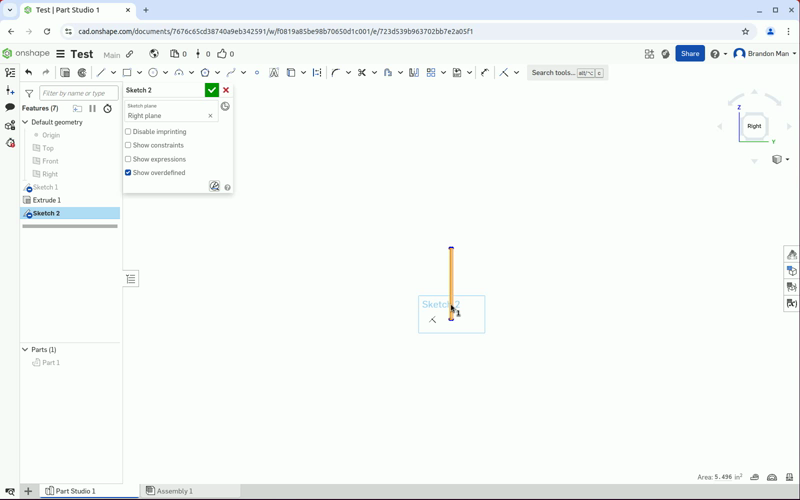
mouse_move(73, 352)
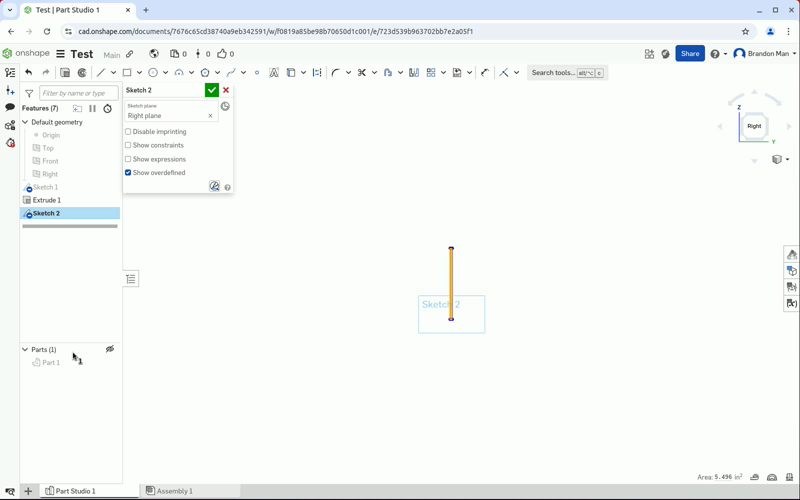
key(shift+y)
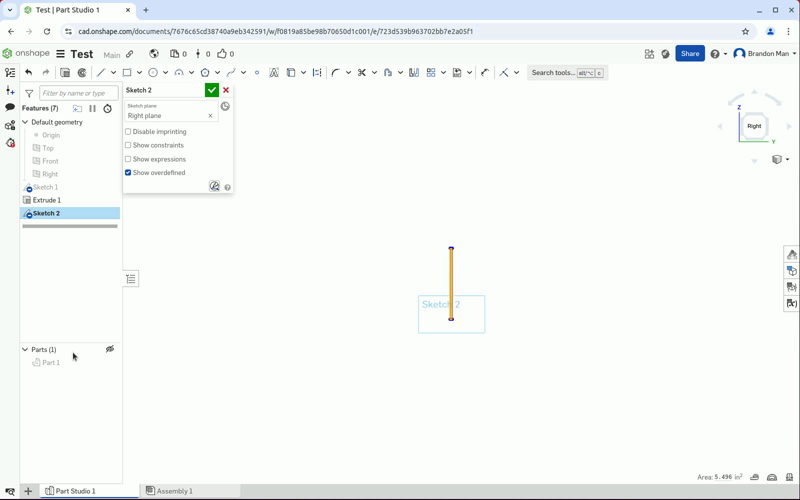
key(shift+e)
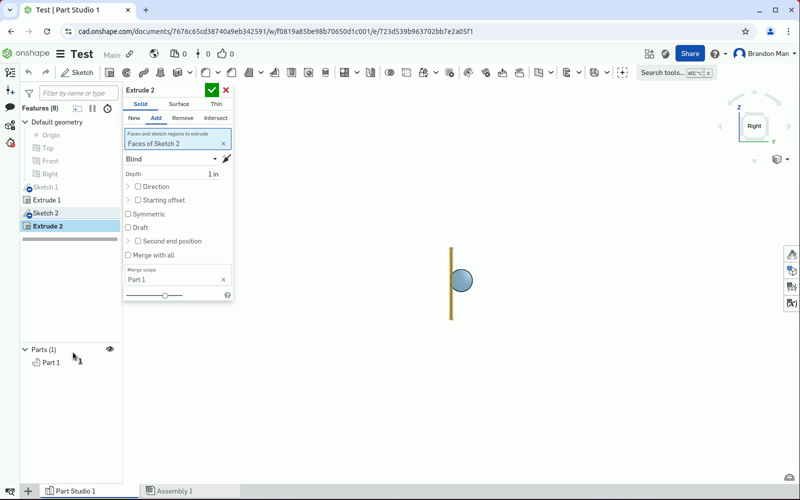
mouse_move(143, 106)
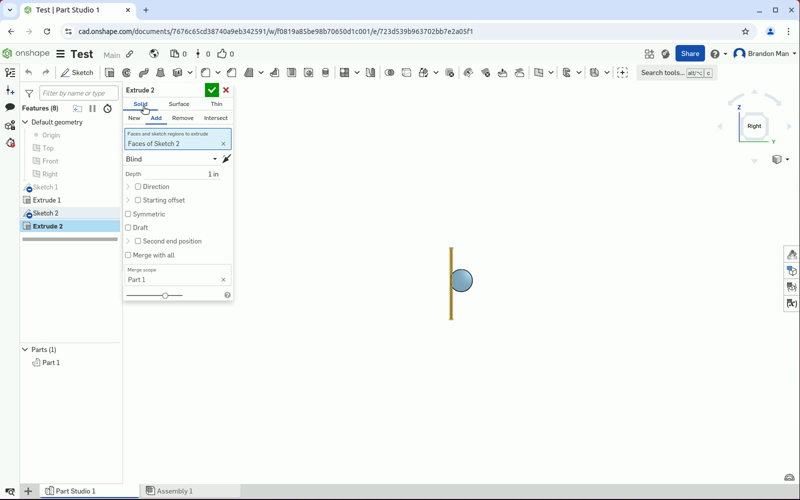
click(143, 106)
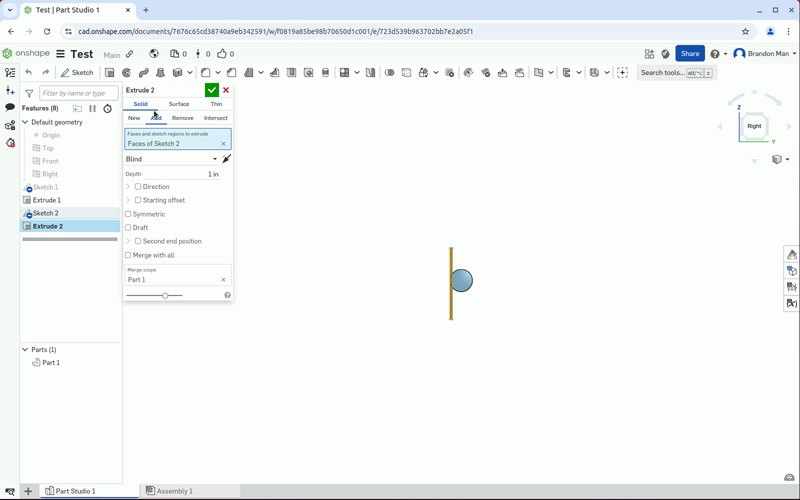
mouse_move(186, 120)
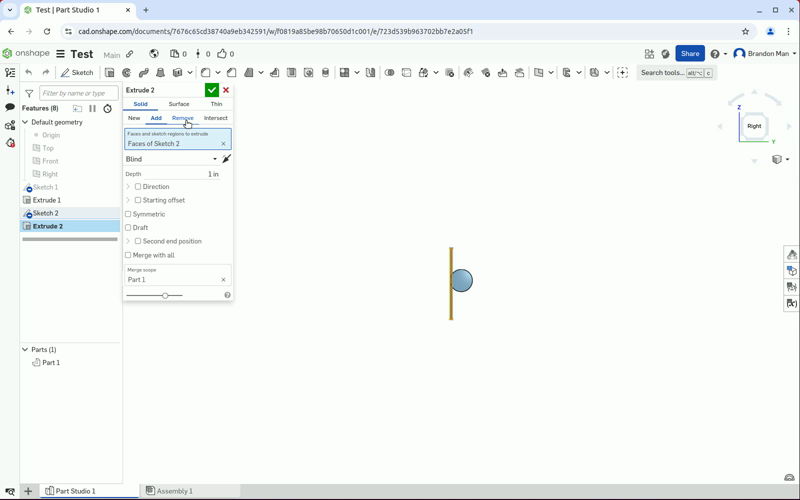
click(186, 120)
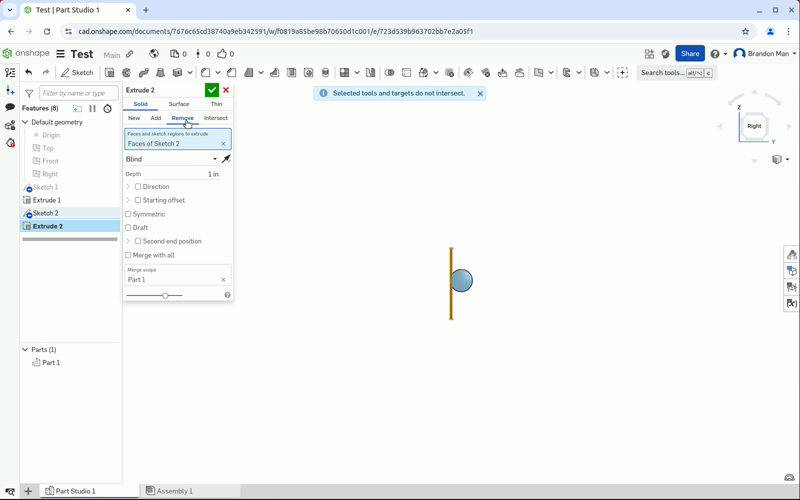
key(tab, 4)
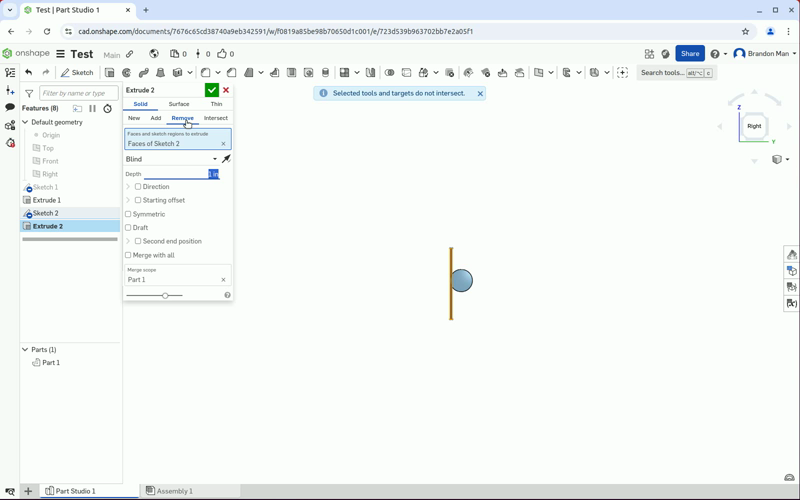
text(-2.888)
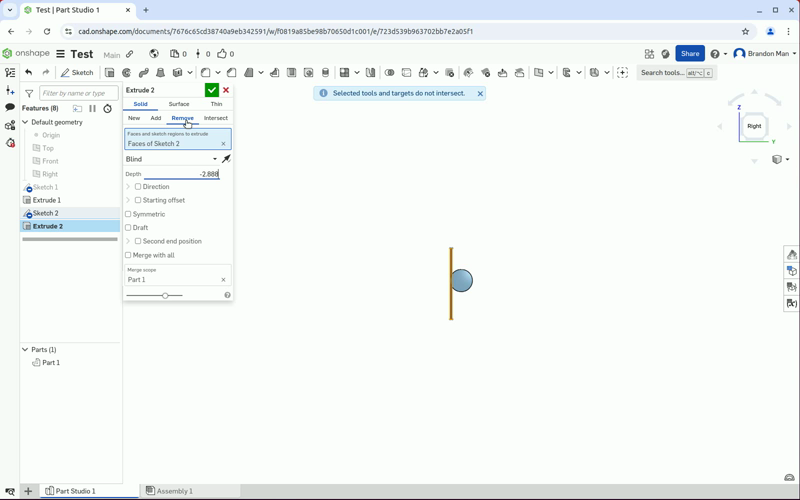
key(tab, 3)
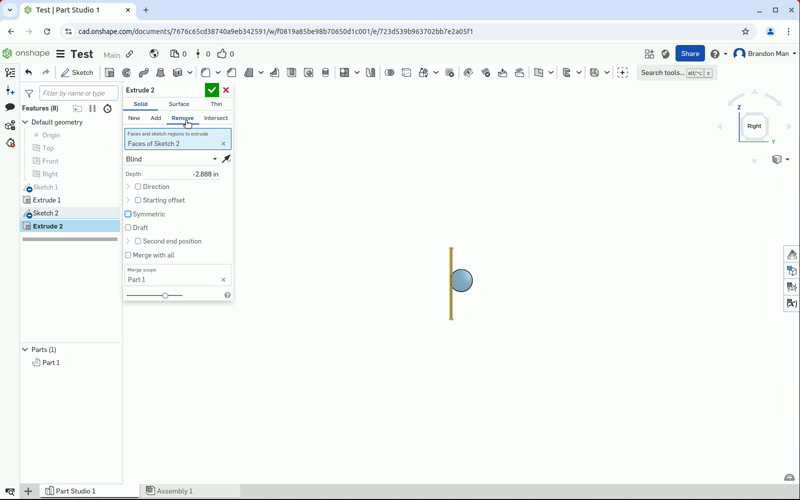
key(space)
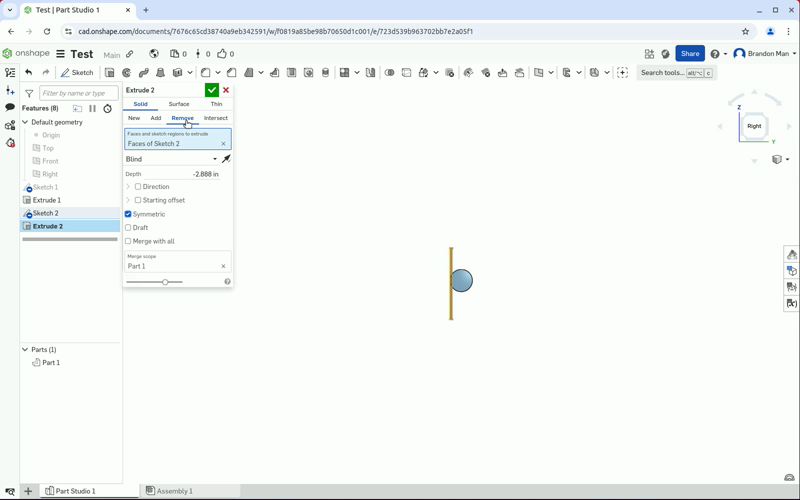
key(tab, 2)
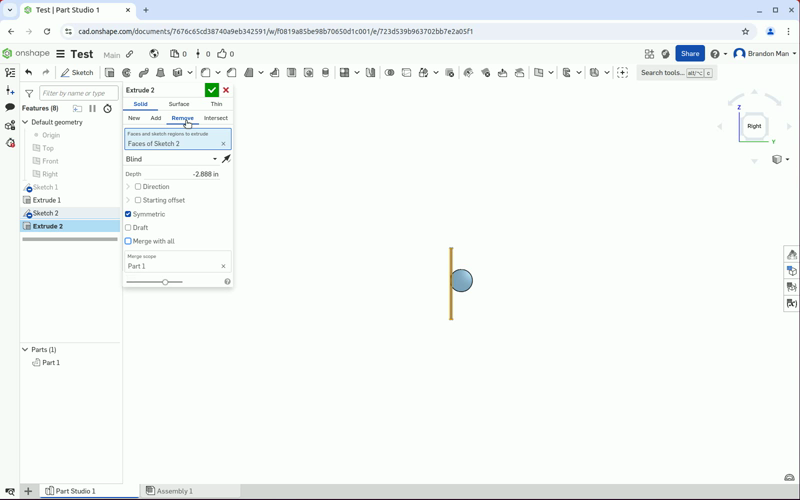
key(space)
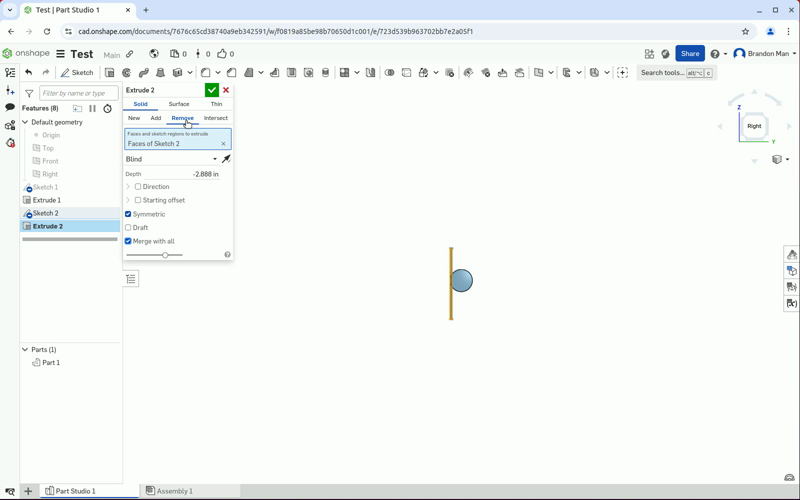
key(enter)
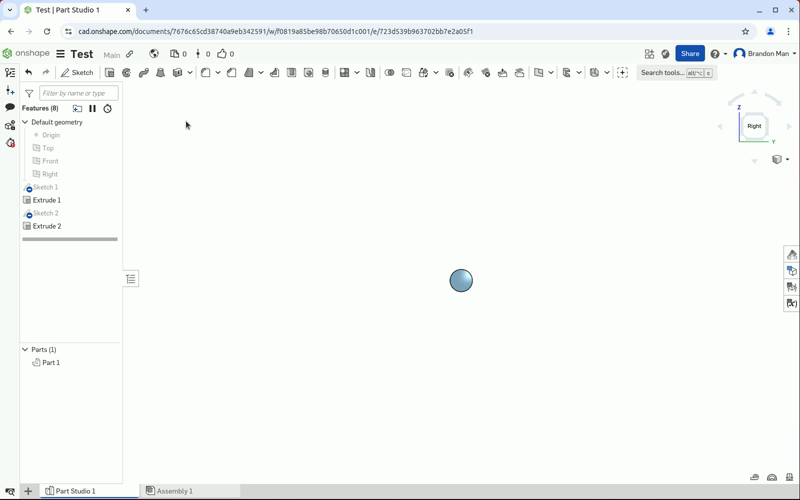
key(shift+h)
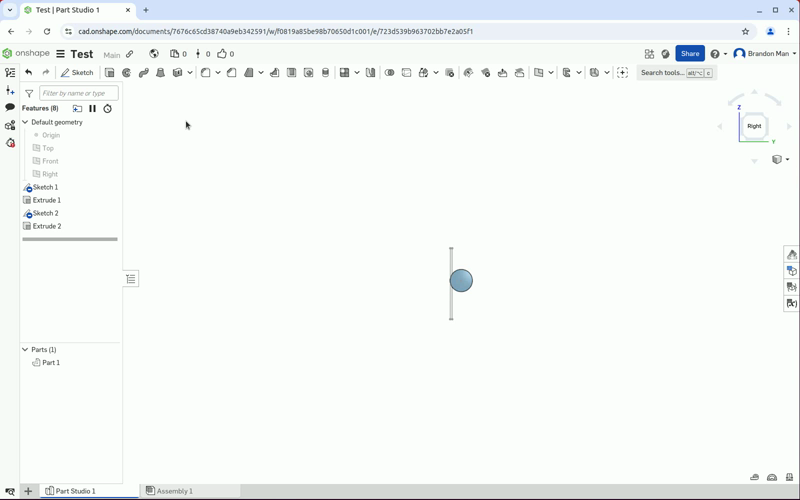
key(shift+h)
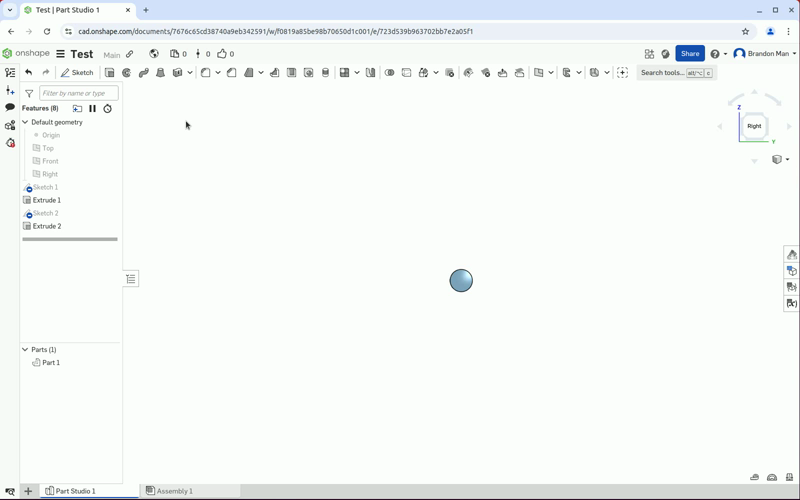
mouse_move(73, 189)
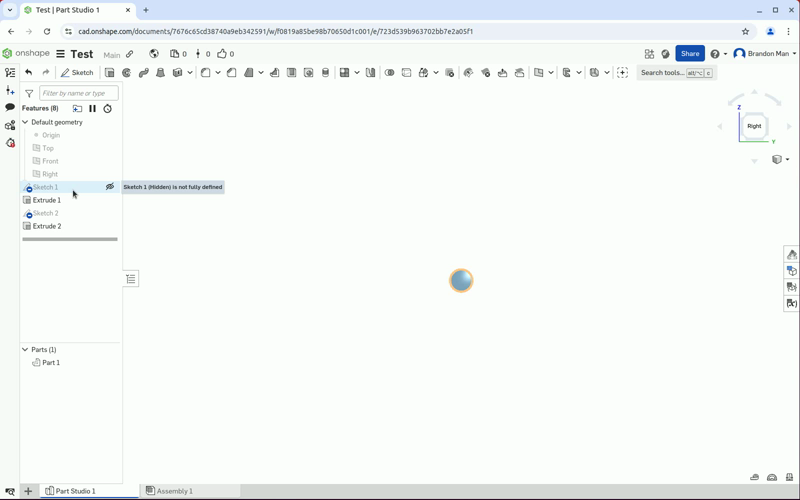
click(73, 189)
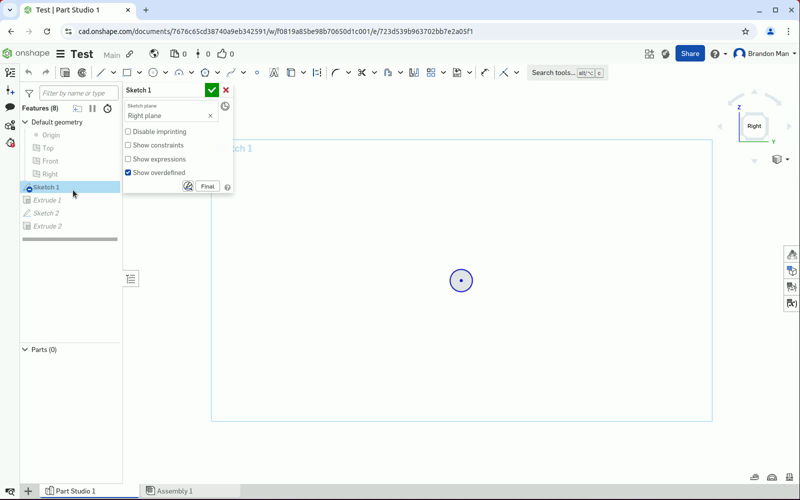
mouse_move(229, 92)
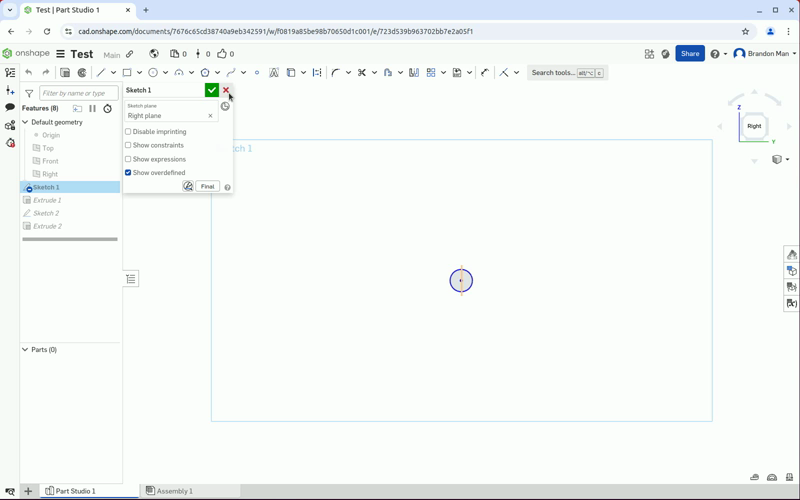
click(229, 92)
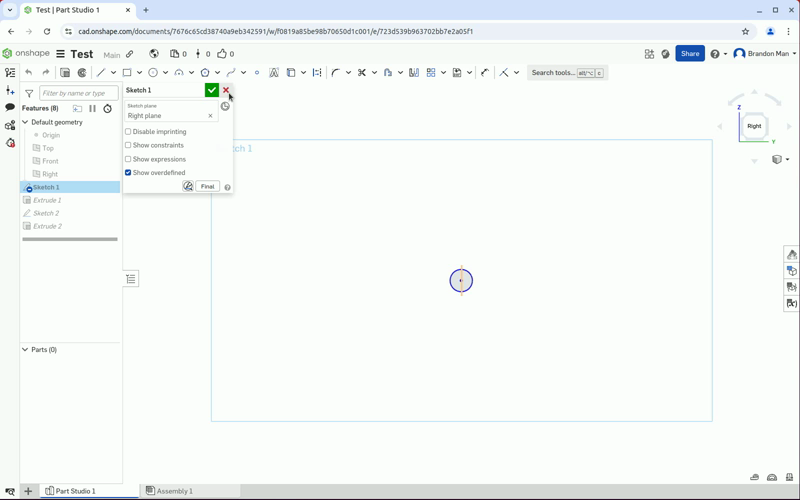
key(shift+s)
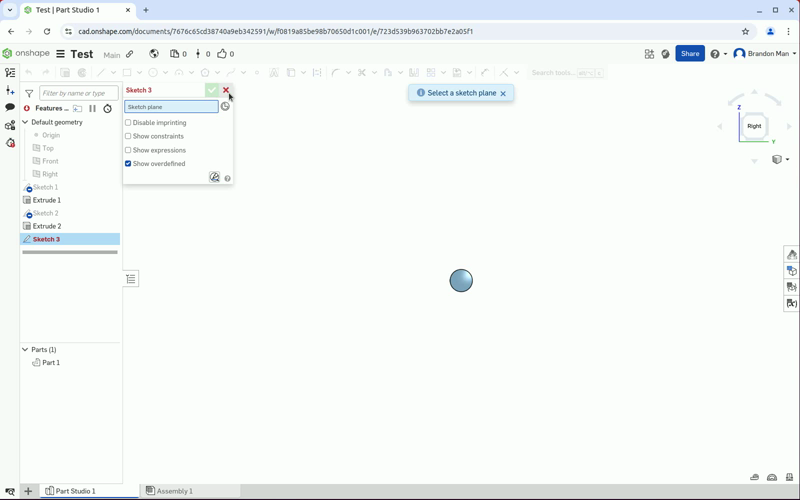
mouse_move(73, 176)
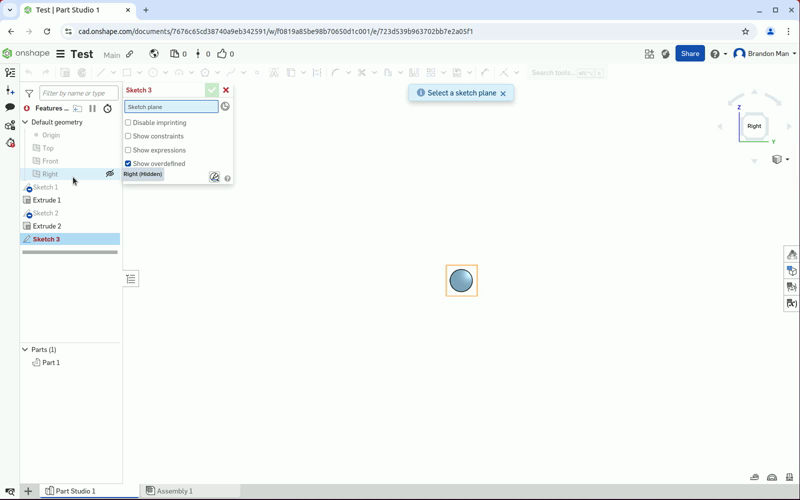
click(73, 176)
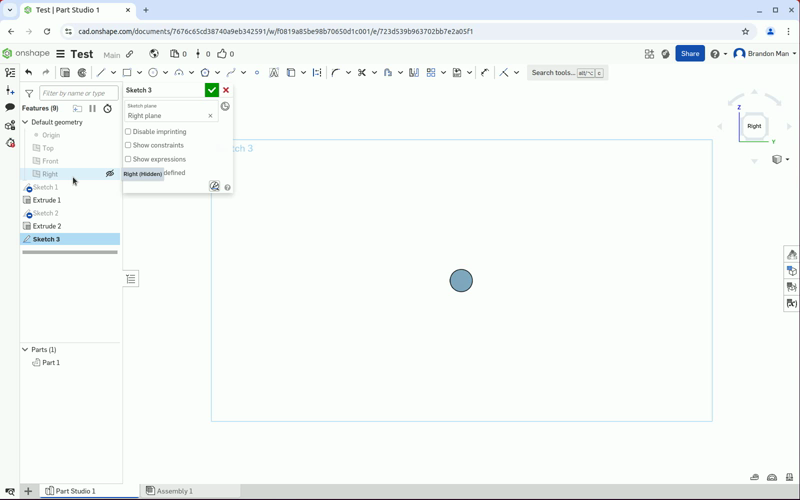
mouse_move(73, 352)
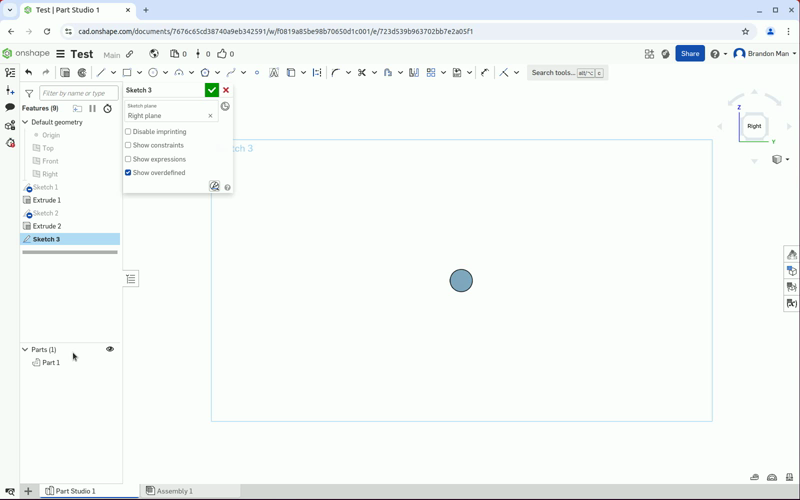
key(y)
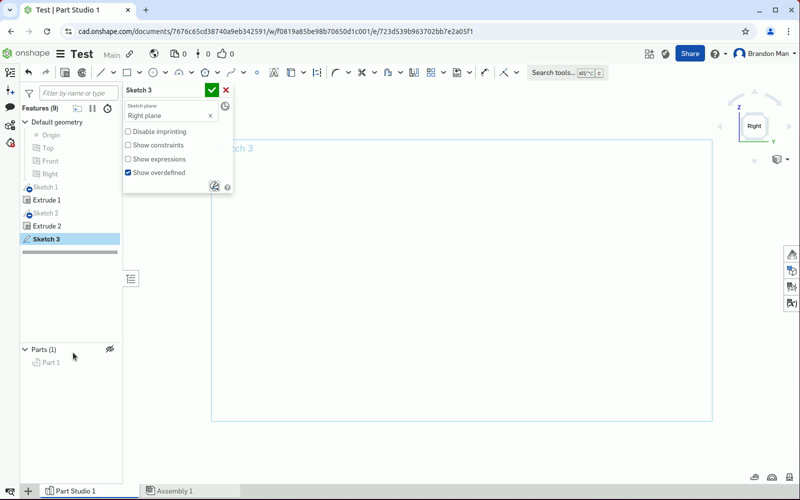
key(l)
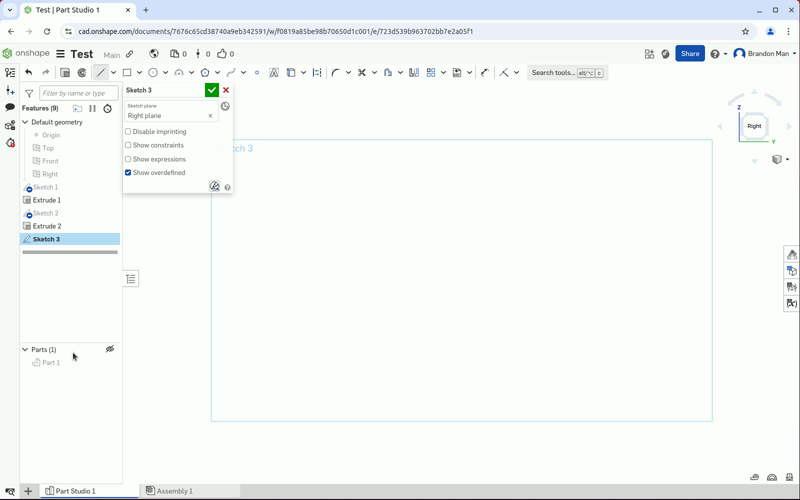
key_down(shift)
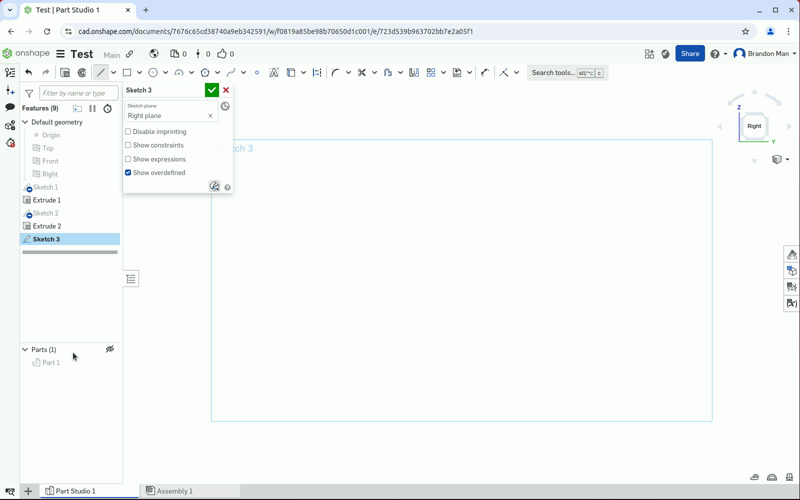
mouse_move(468, 316)
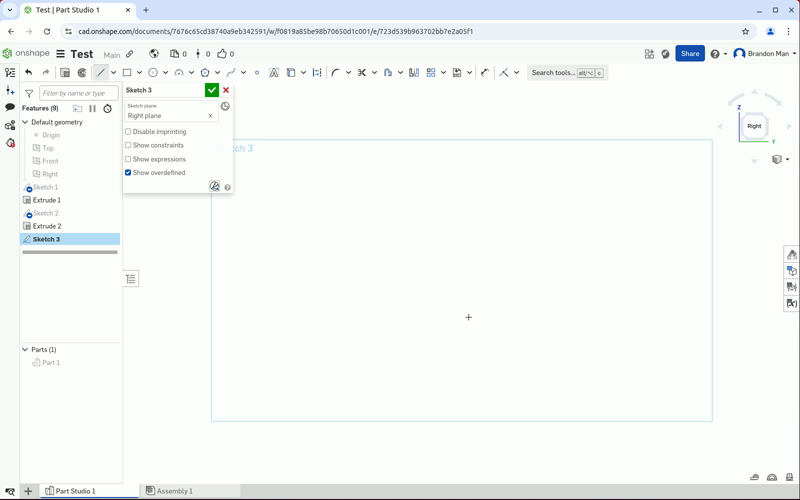
click(468, 316)
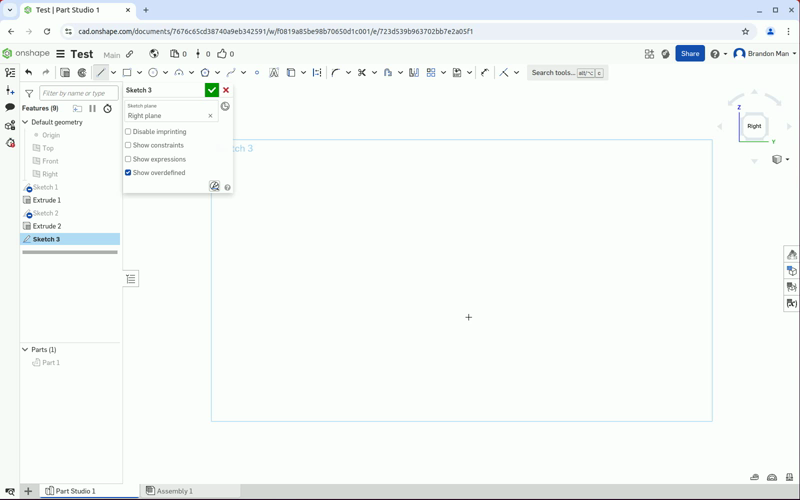
key_up(shift)
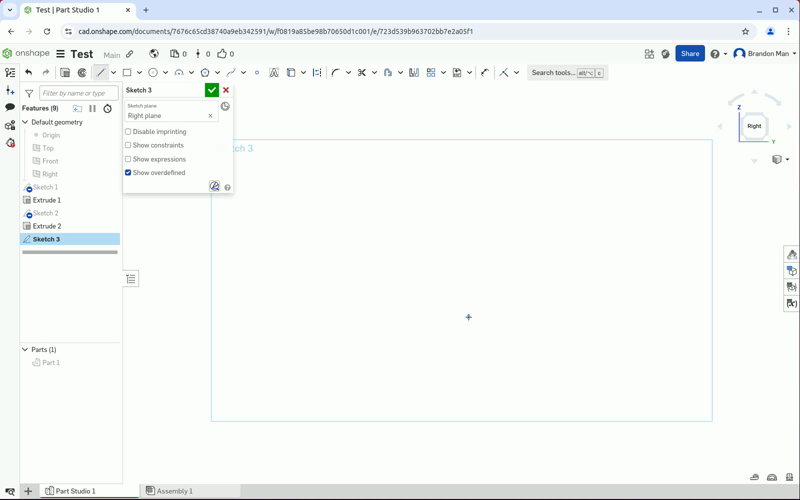
key_down(shift)
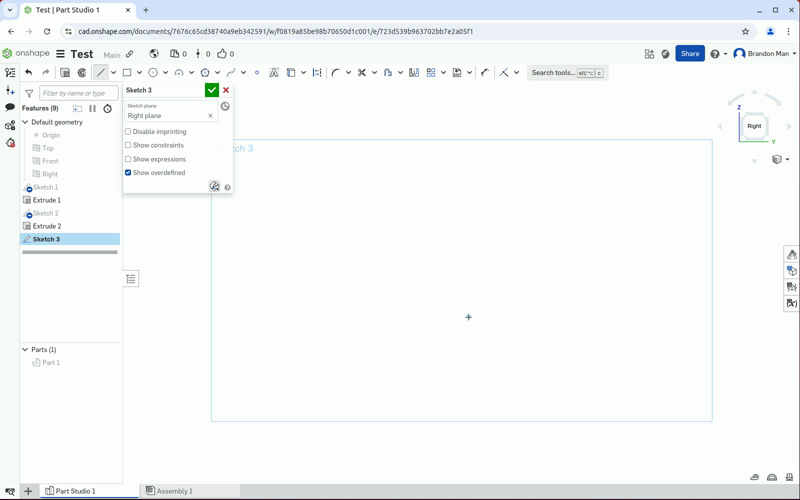
mouse_move(498, 316)
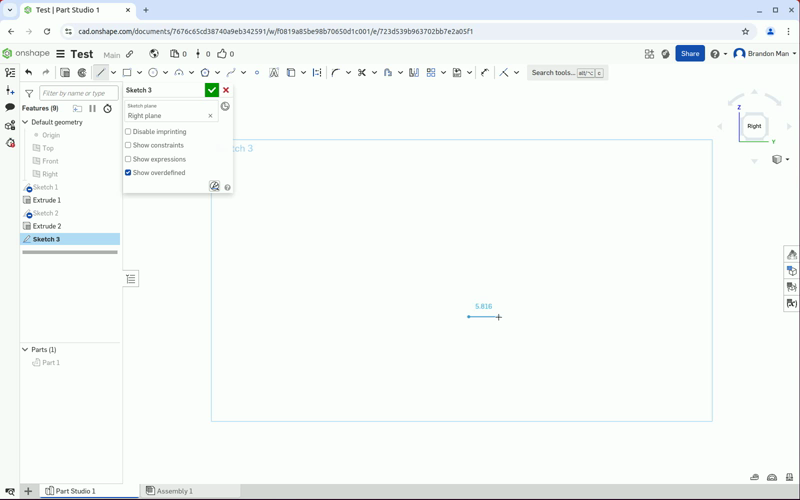
mouse_move(471, 316)
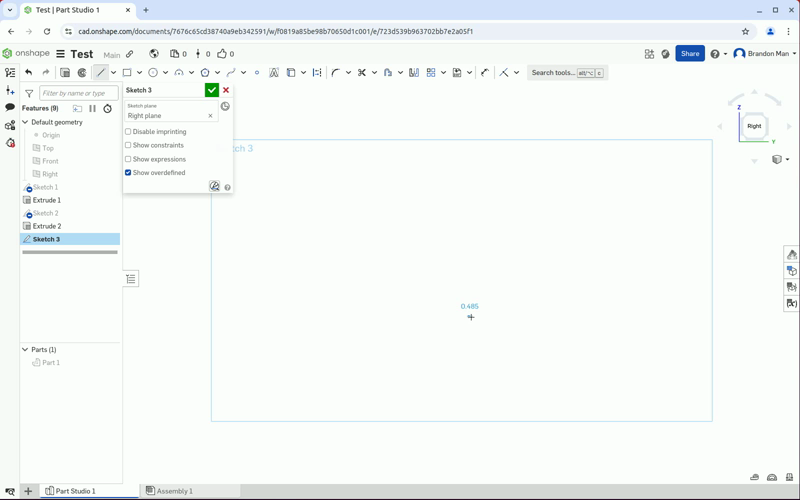
scroll(6)
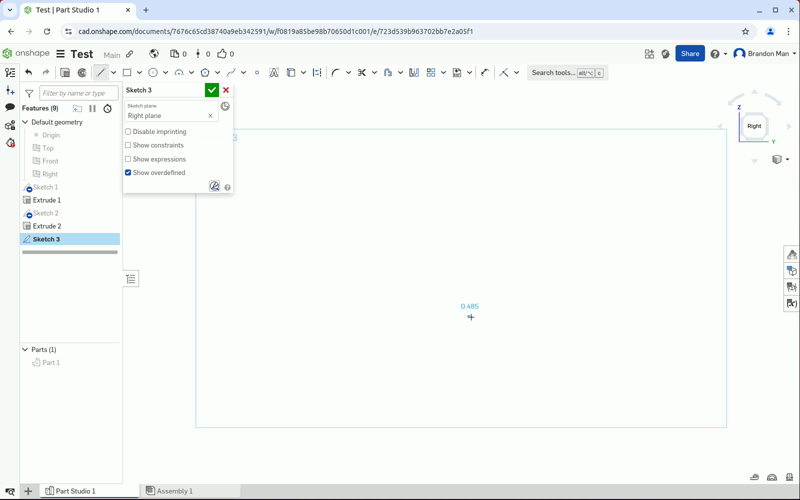
scroll(6)
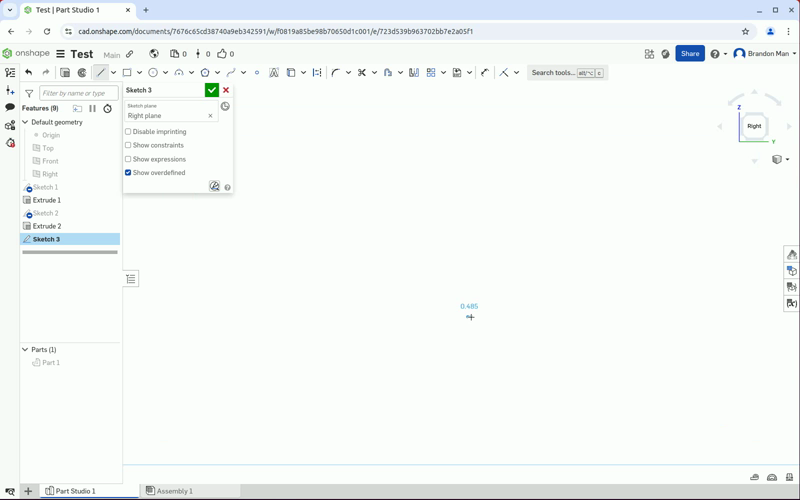
scroll(6)
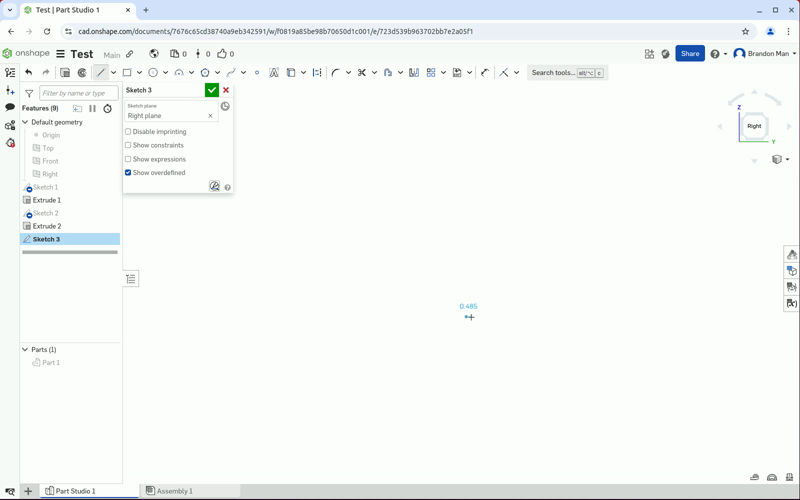
scroll(6)
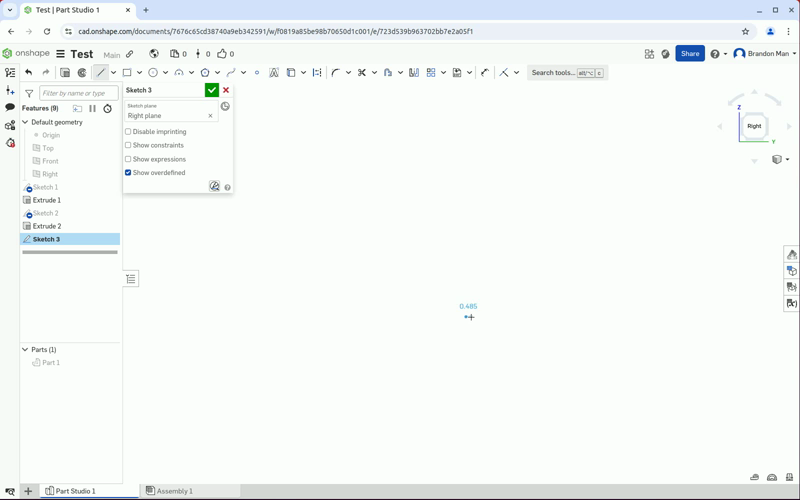
scroll(6)
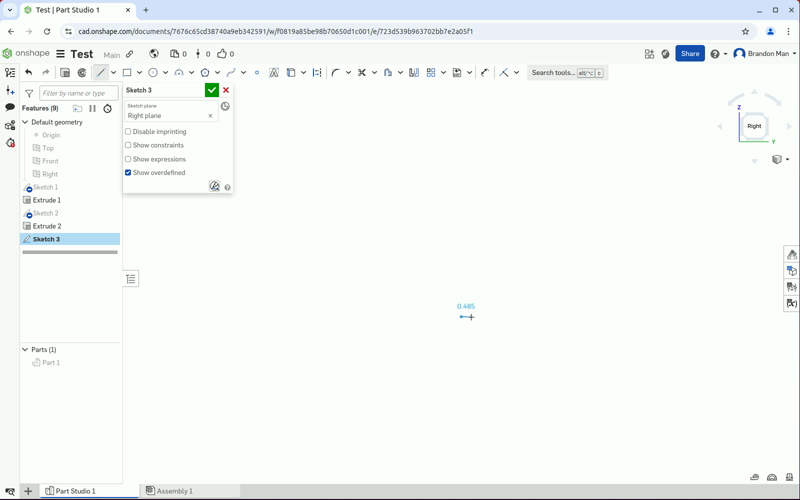
scroll(6)
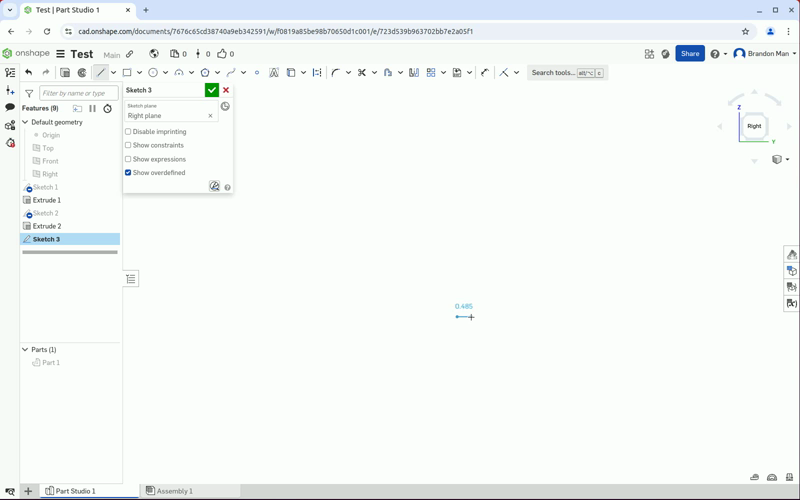
scroll(6)
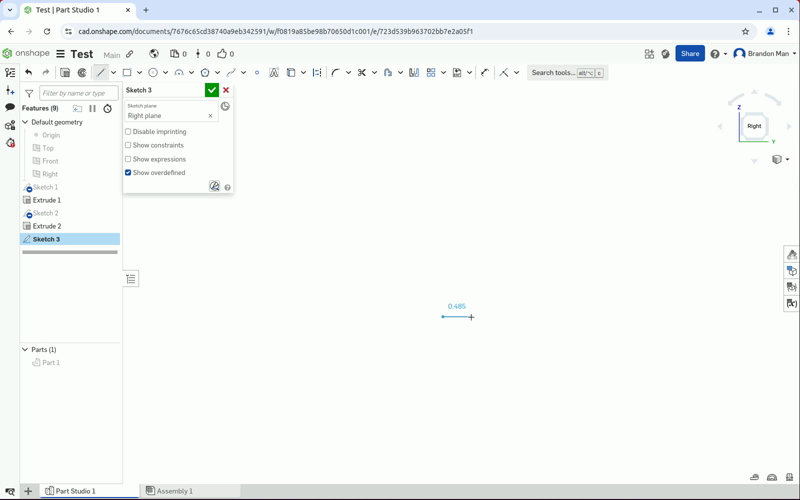
click(471, 316)
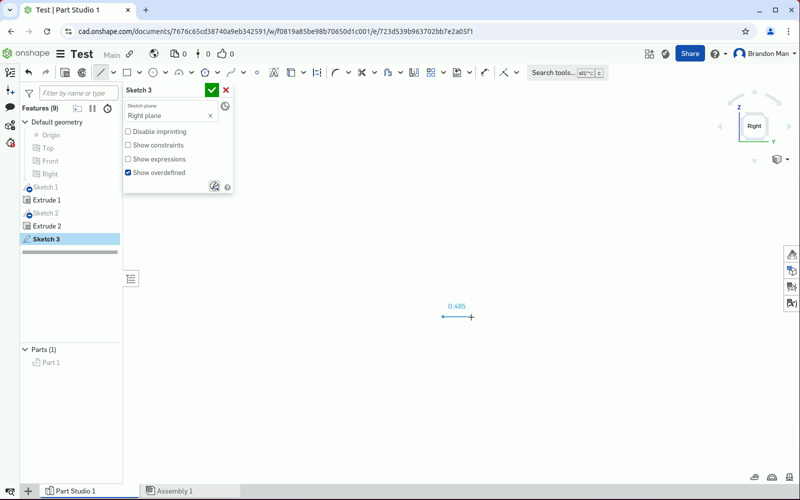
scroll(-6)
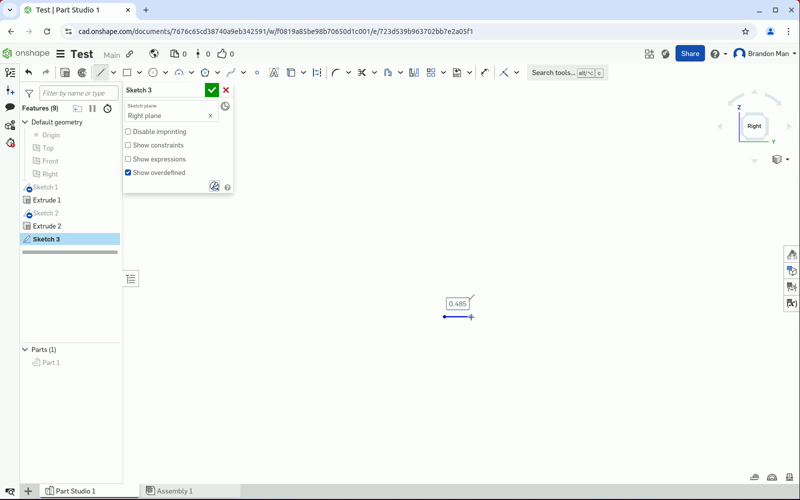
scroll(-6)
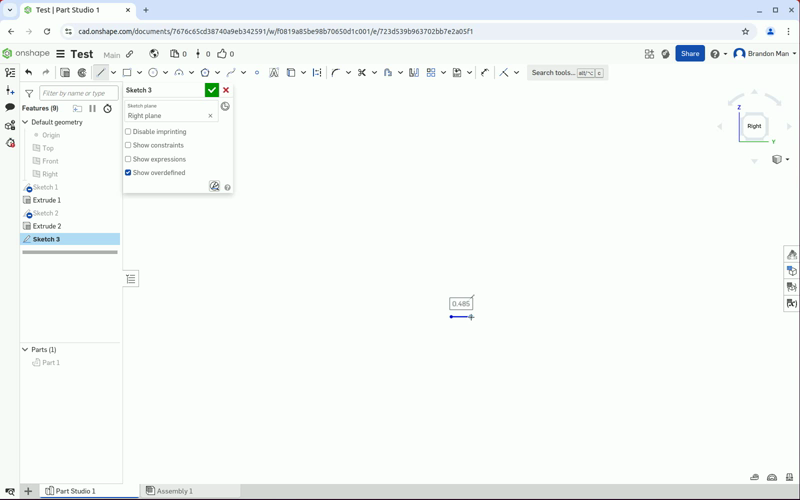
scroll(-6)
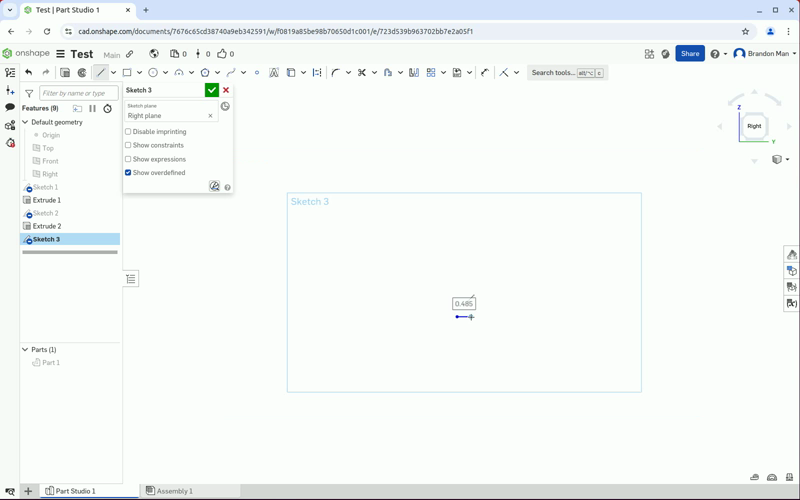
scroll(-6)
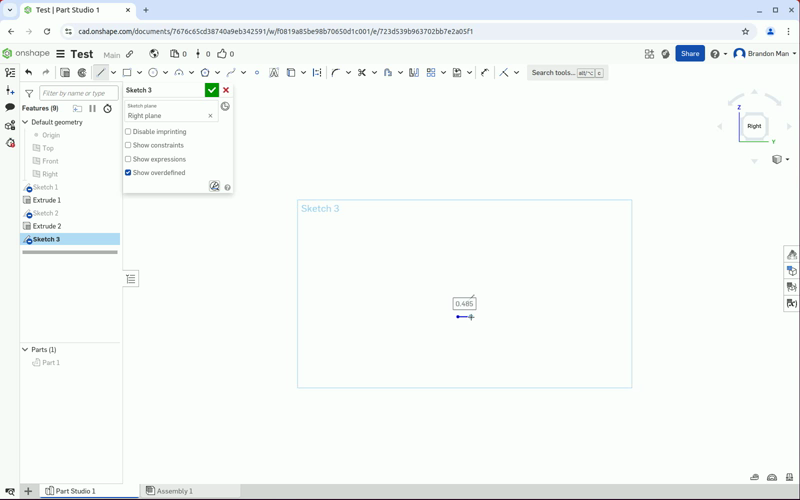
scroll(-6)
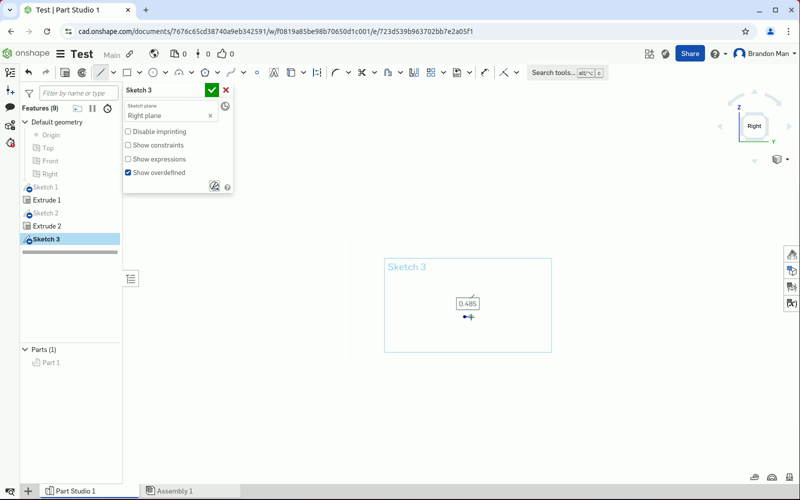
scroll(-6)
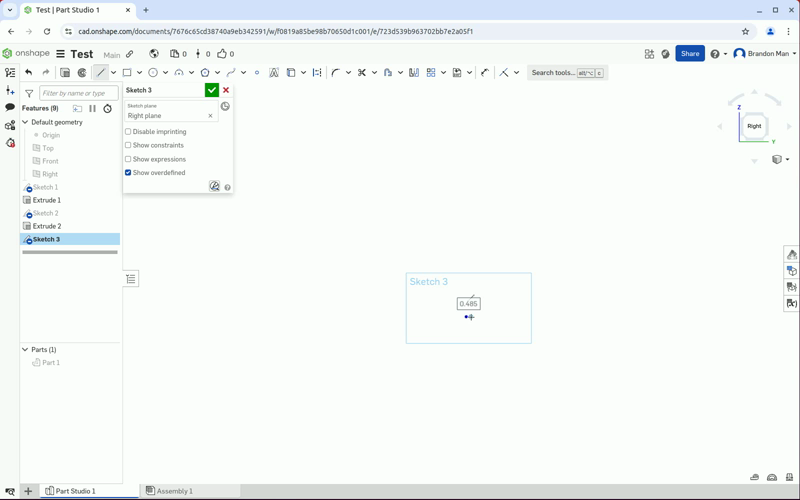
scroll(-6)
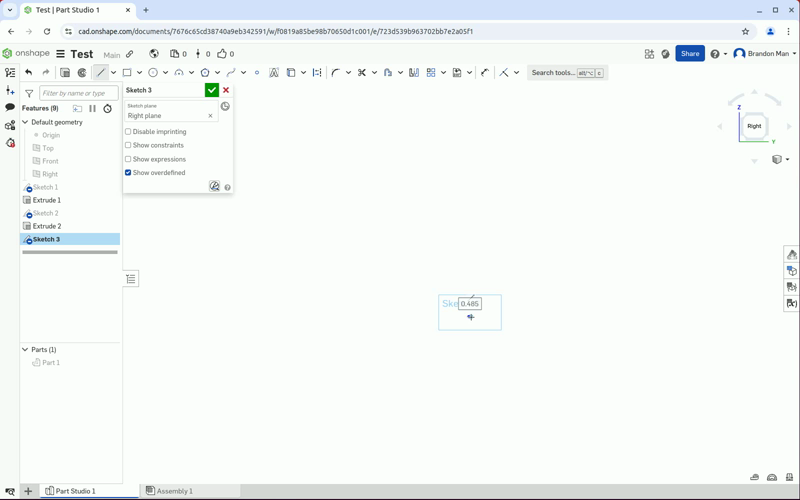
key_up(shift)
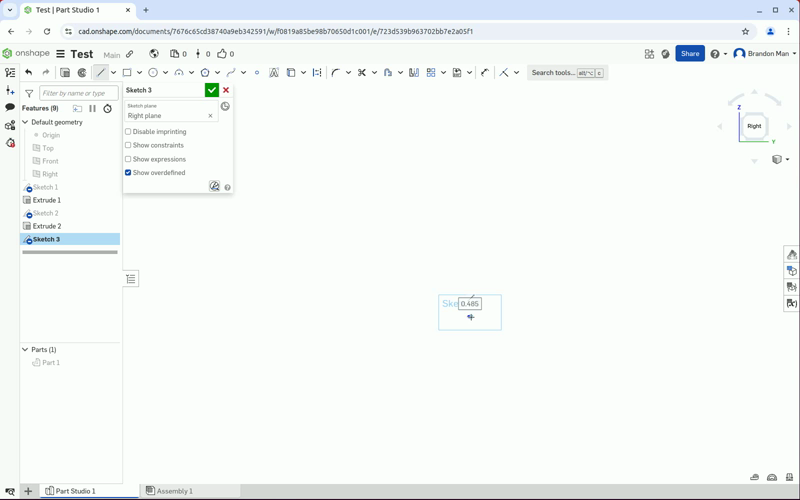
key_down(shift)
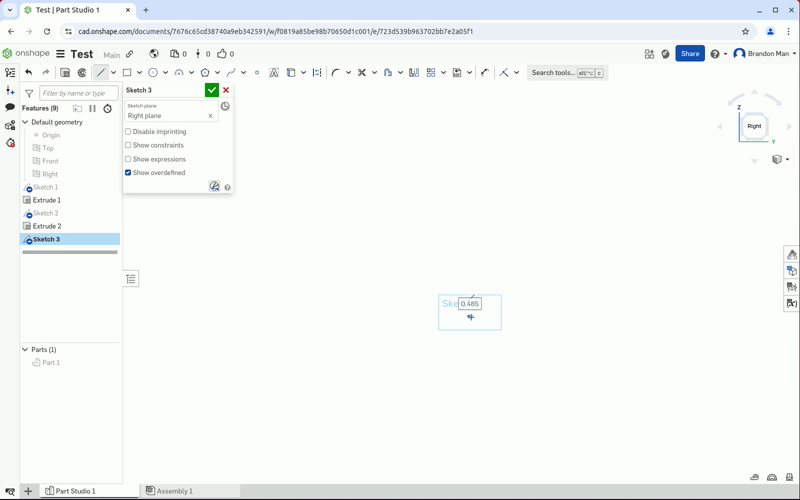
mouse_move(471, 248)
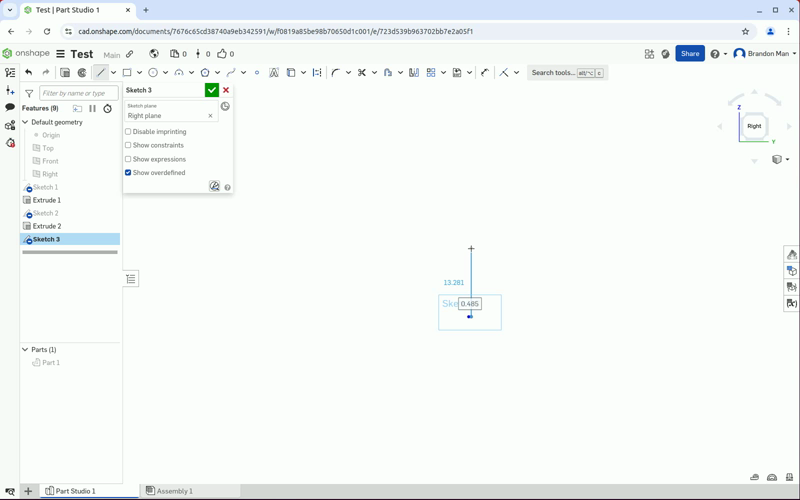
click(471, 248)
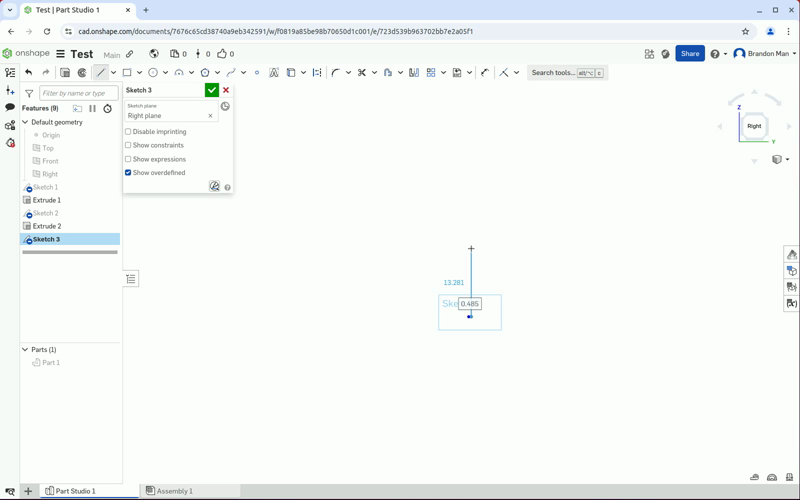
key_up(shift)
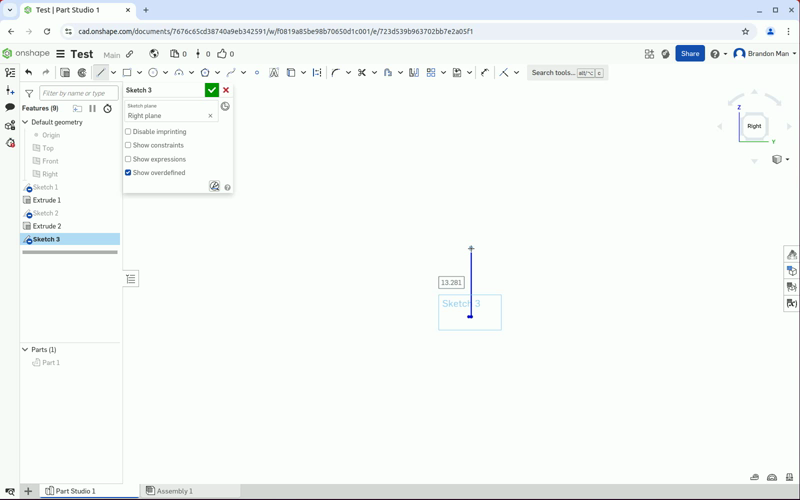
key_down(shift)
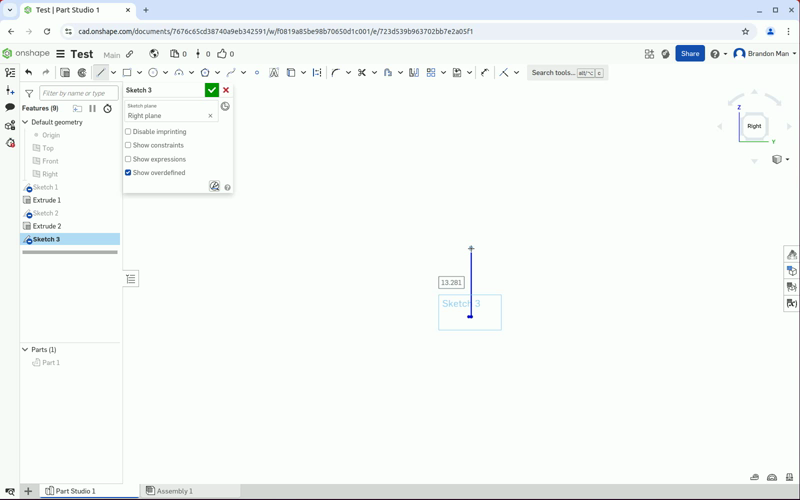
mouse_move(501, 248)
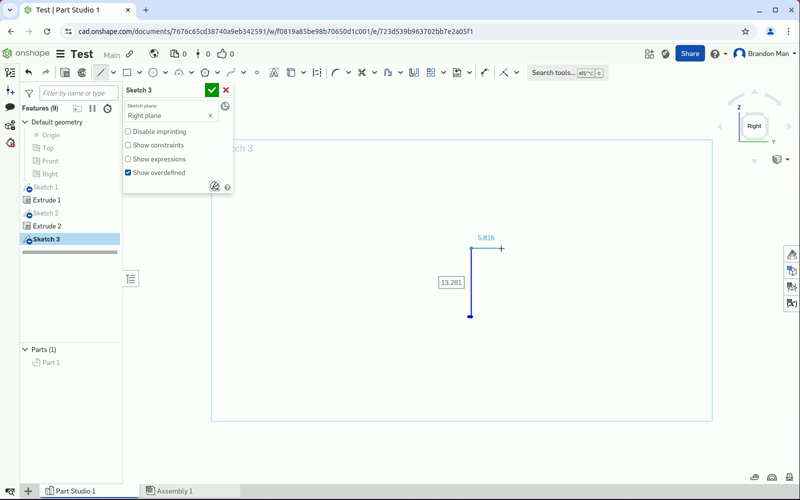
mouse_move(468, 248)
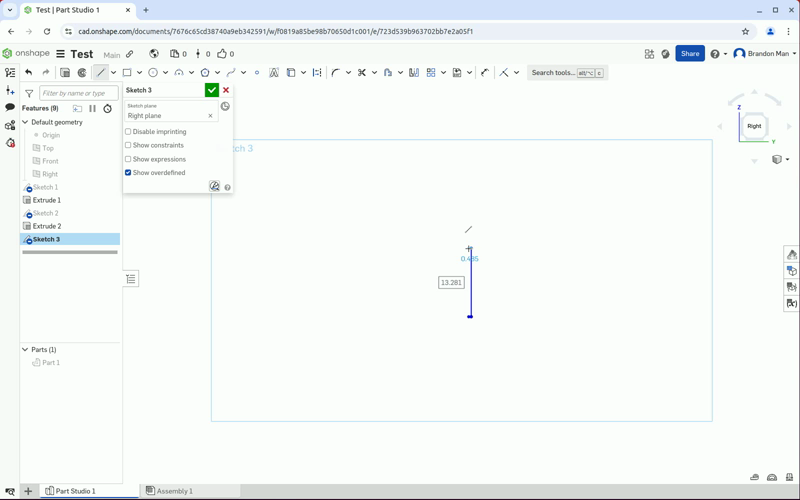
scroll(6)
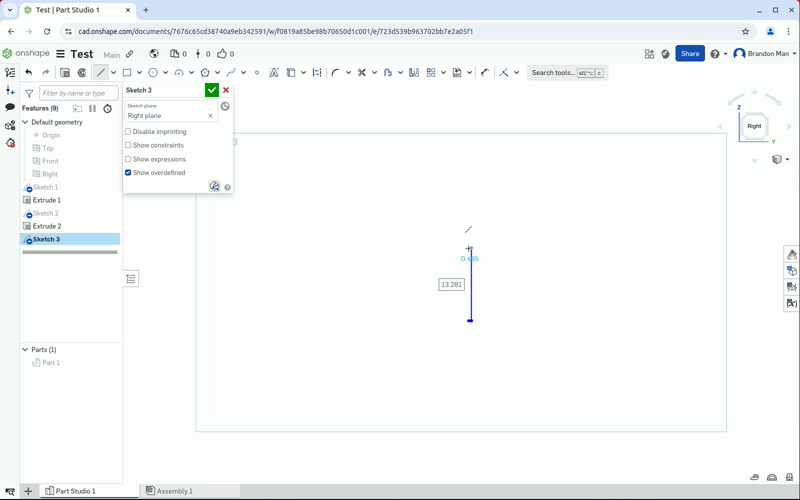
scroll(6)
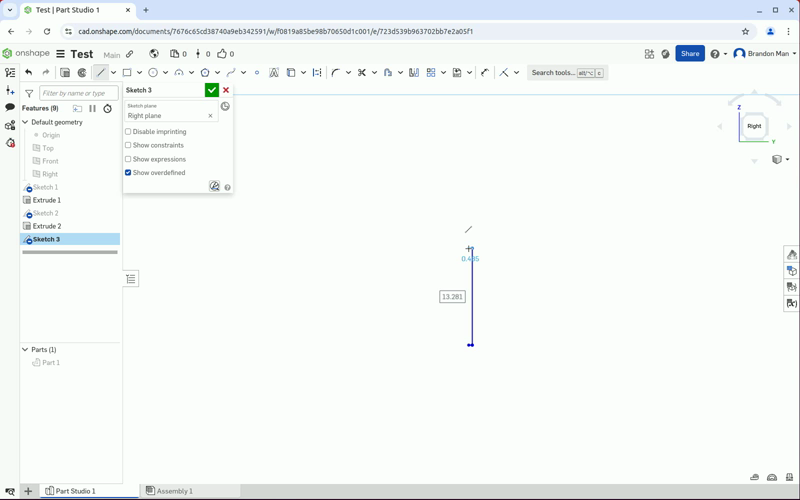
scroll(6)
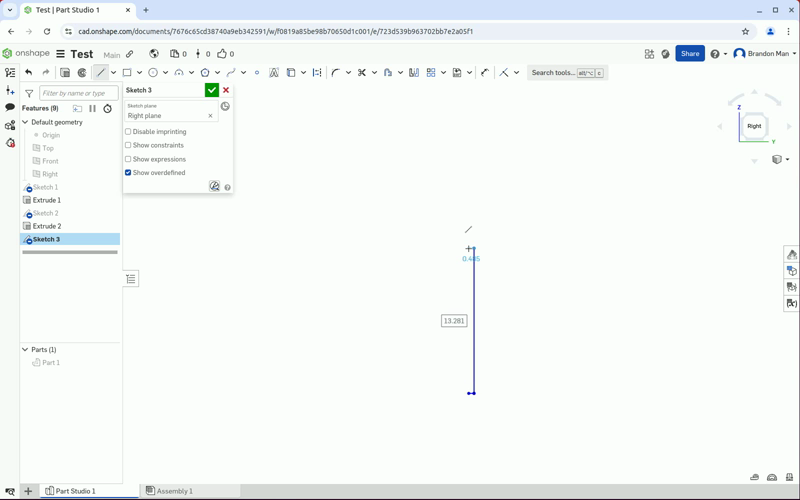
scroll(6)
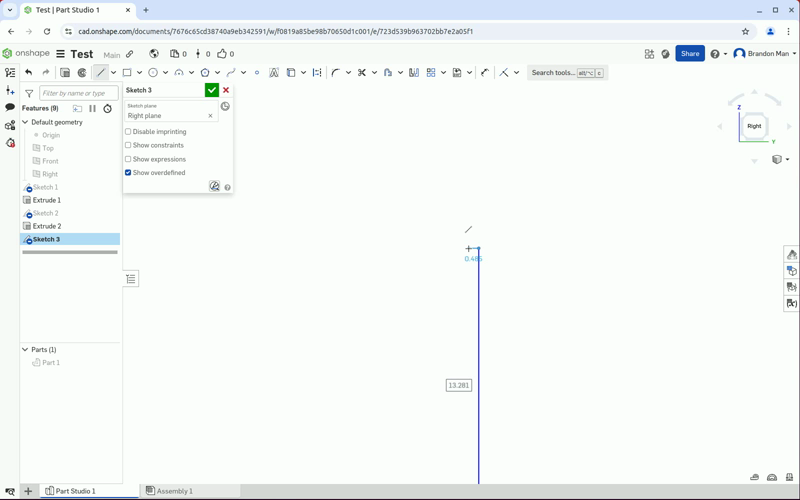
scroll(6)
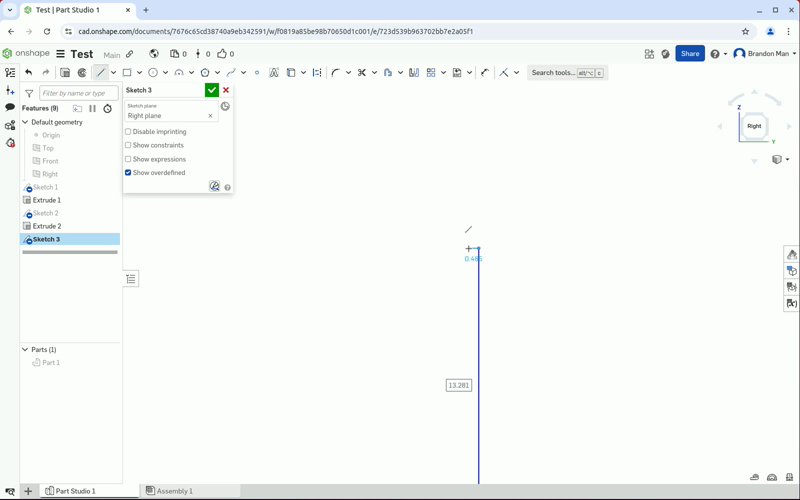
scroll(6)
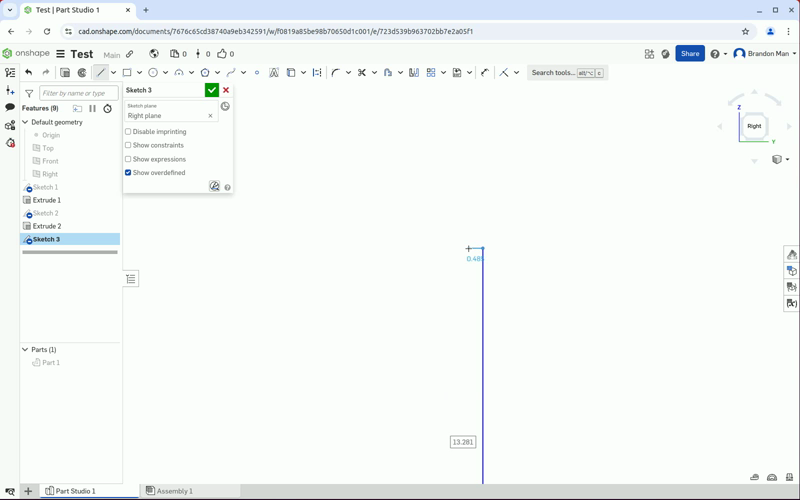
scroll(6)
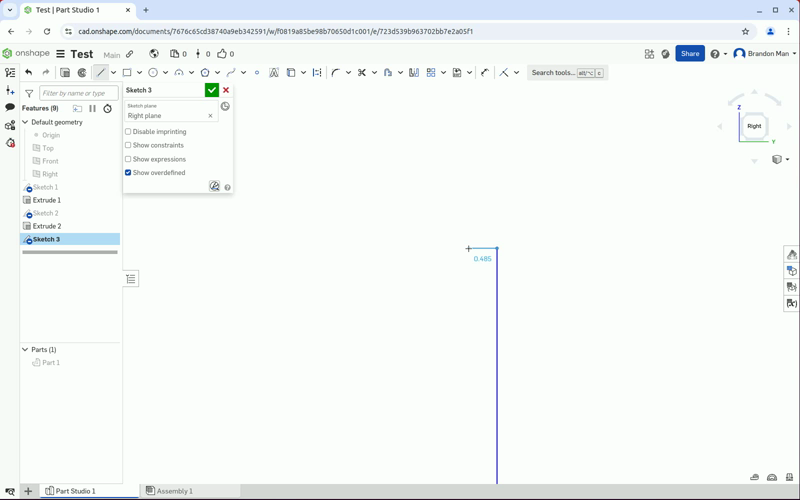
click(468, 248)
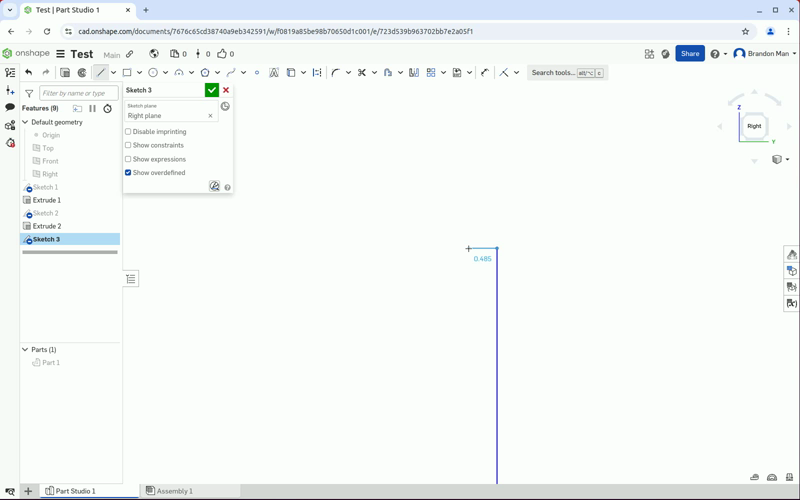
scroll(-6)
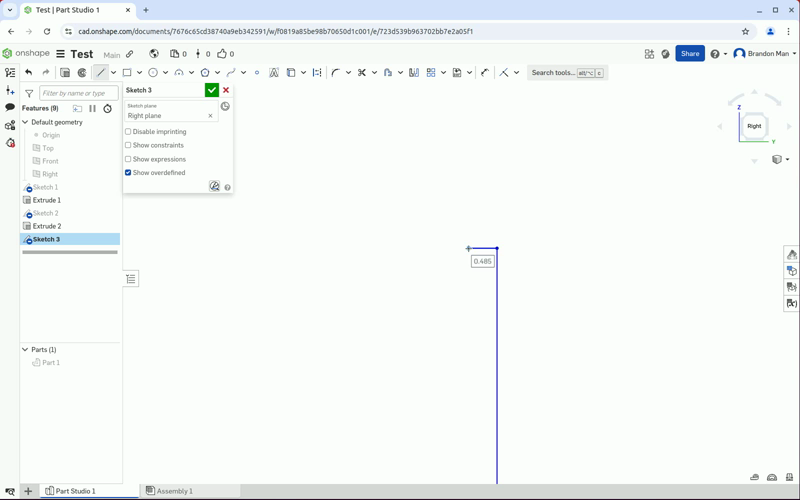
scroll(-6)
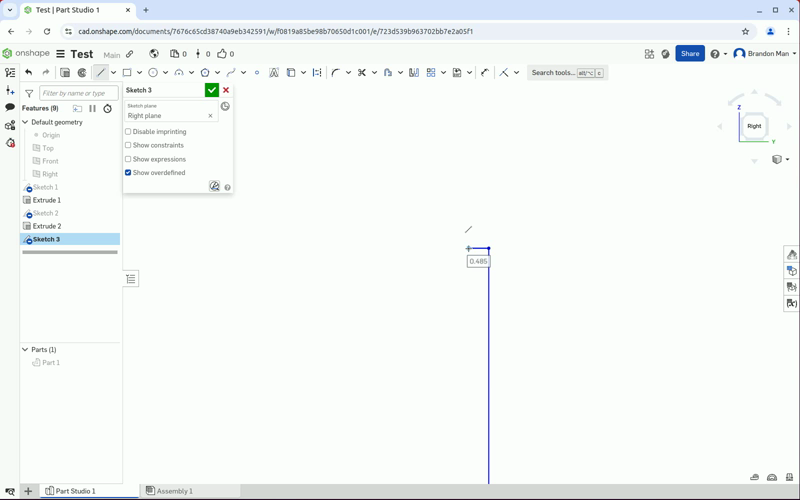
scroll(-6)
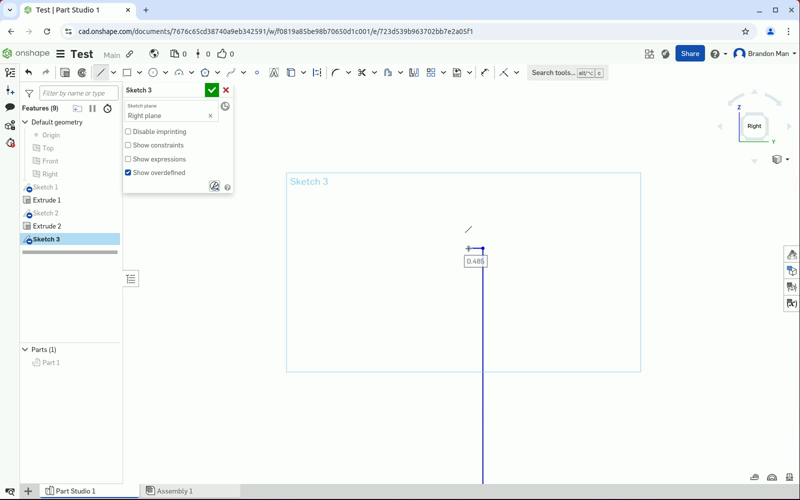
scroll(-6)
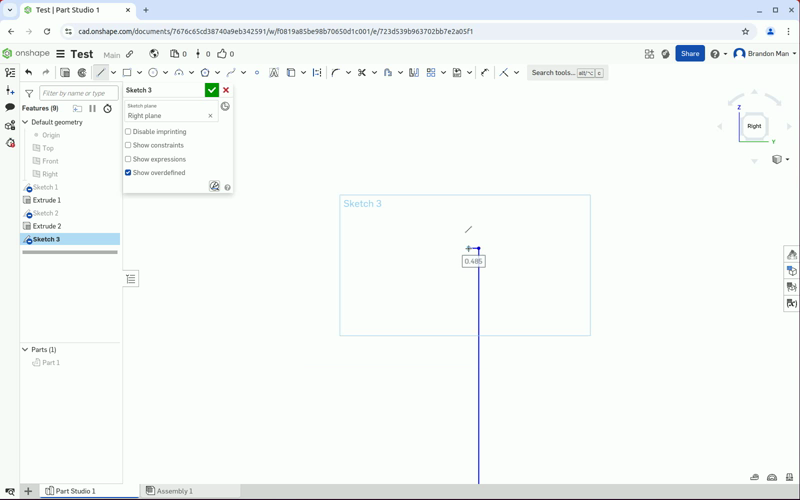
scroll(-6)
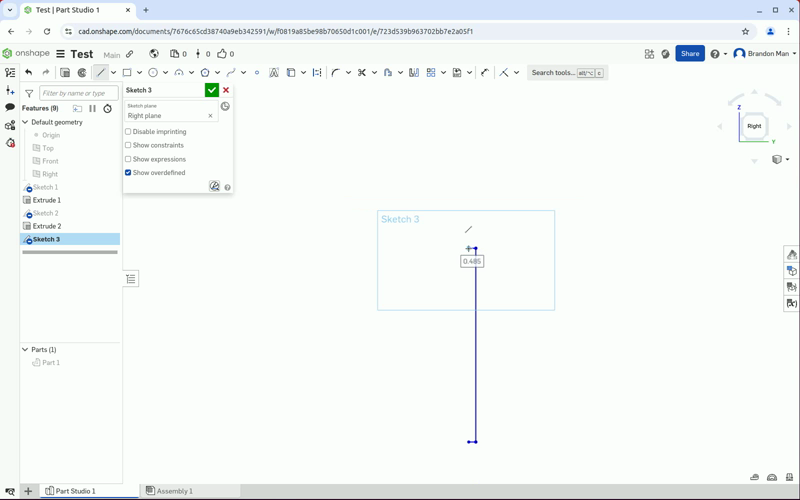
scroll(-6)
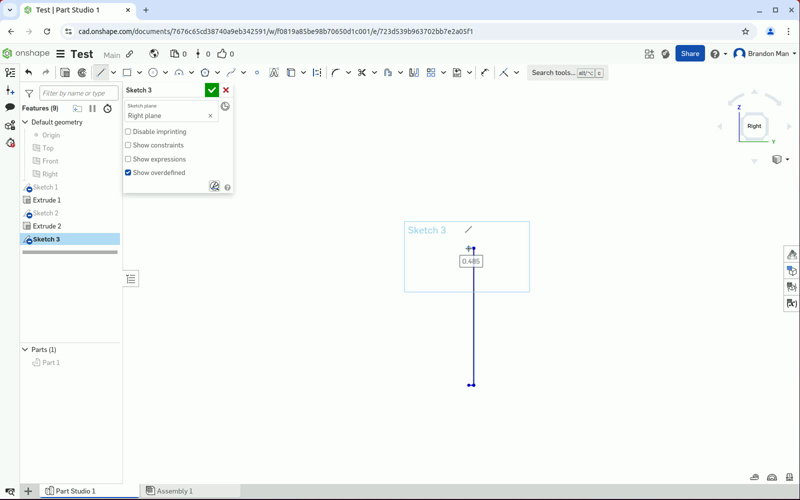
scroll(-6)
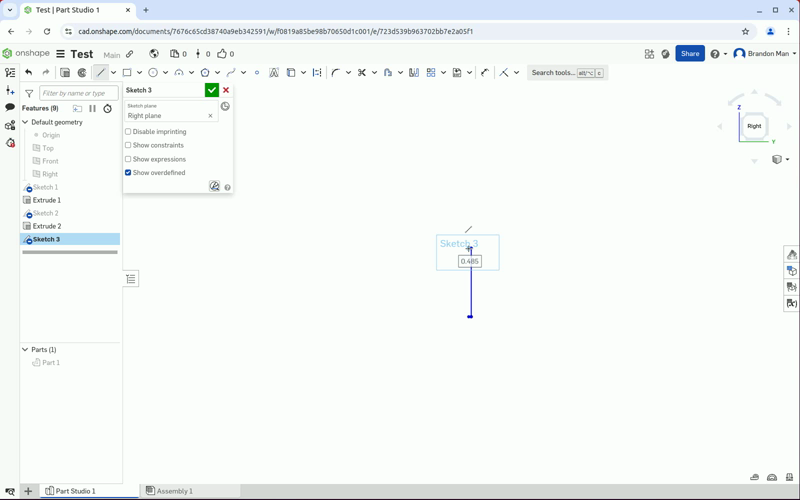
key_up(shift)
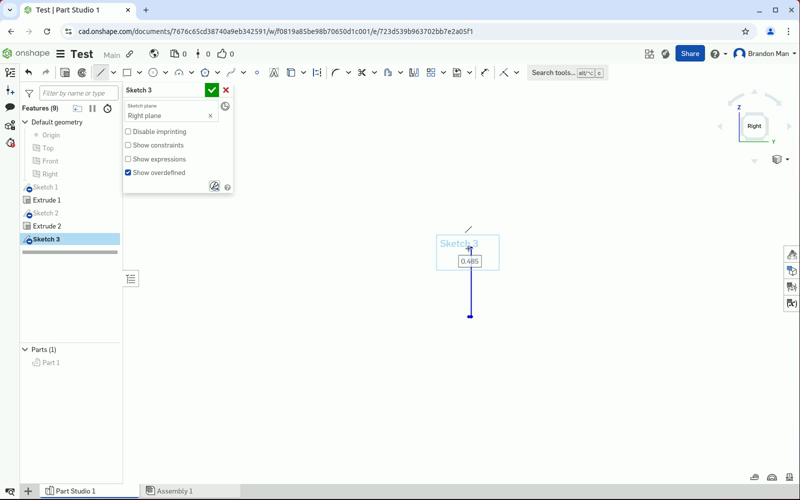
key_down(shift)
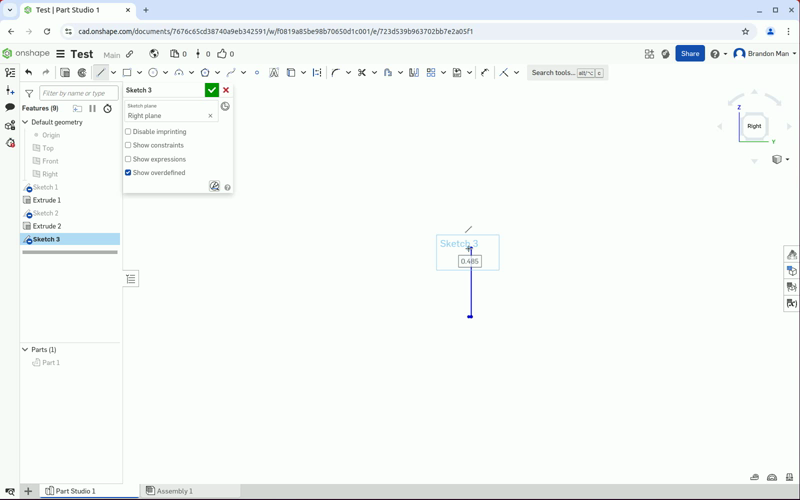
mouse_move(468, 316)
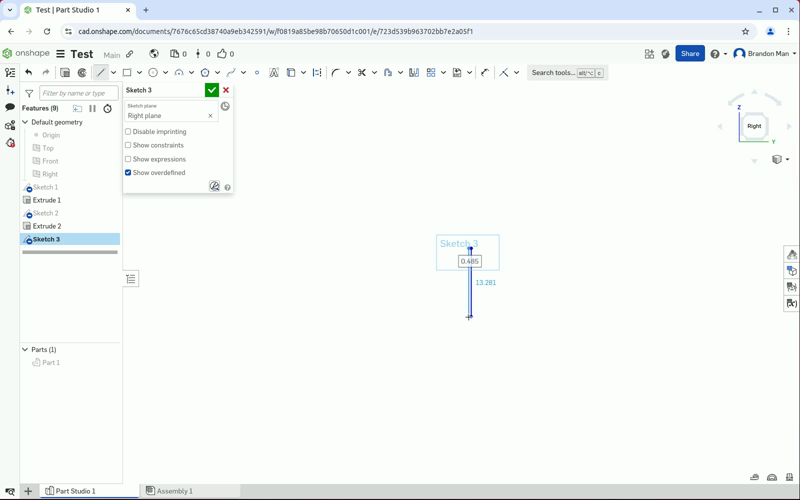
scroll(6)
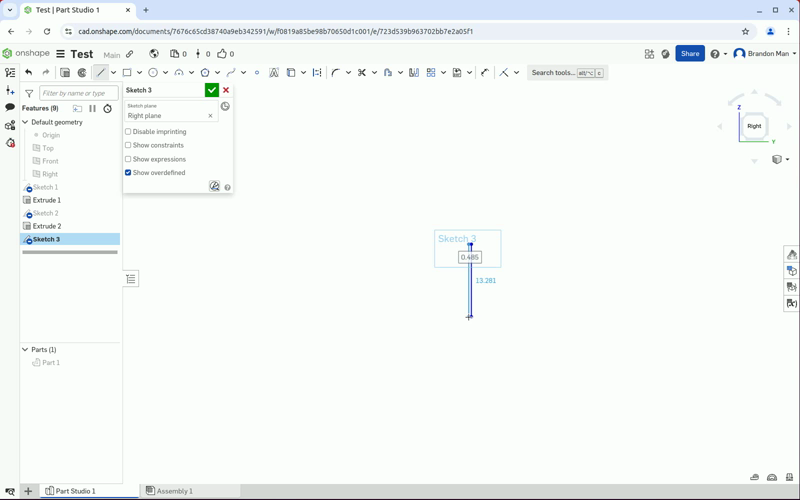
scroll(6)
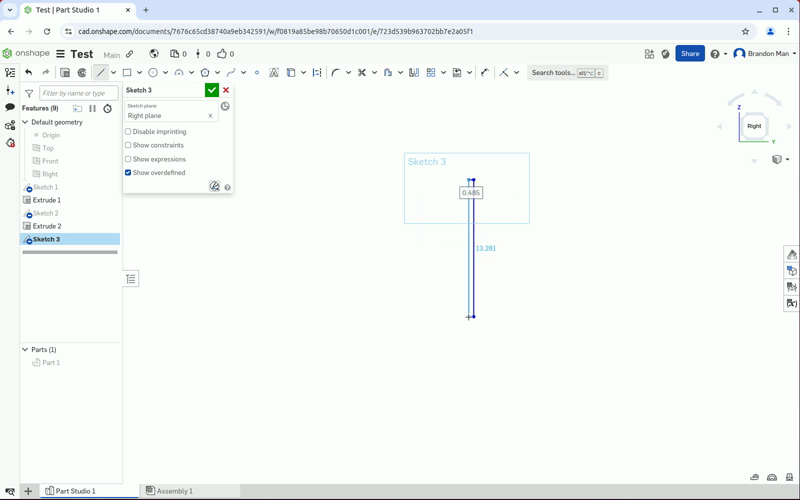
scroll(6)
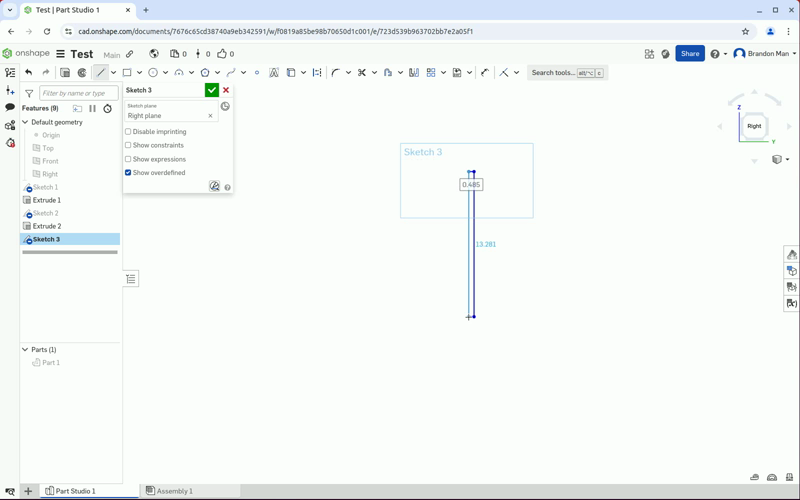
scroll(6)
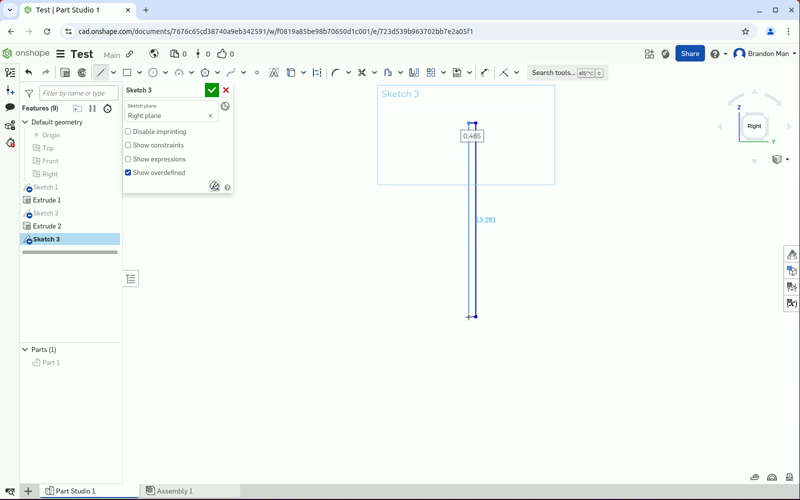
scroll(6)
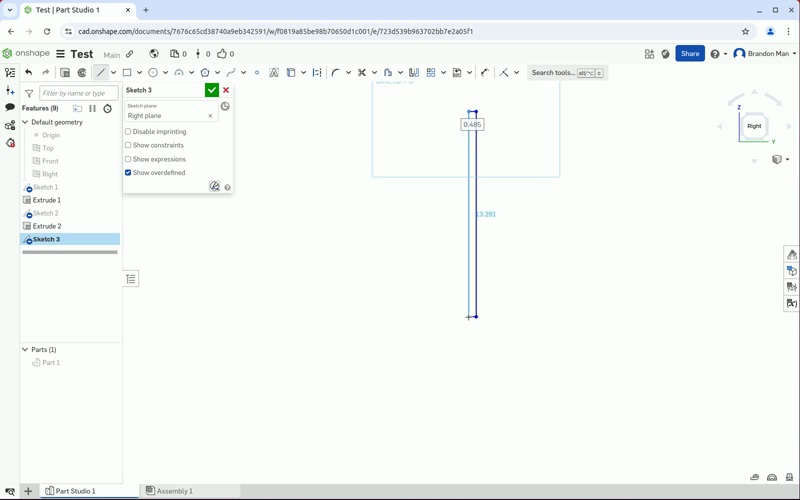
scroll(6)
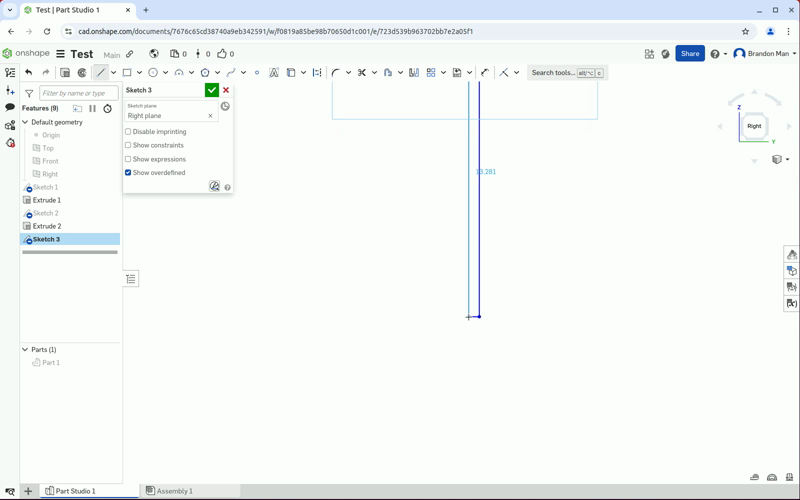
scroll(6)
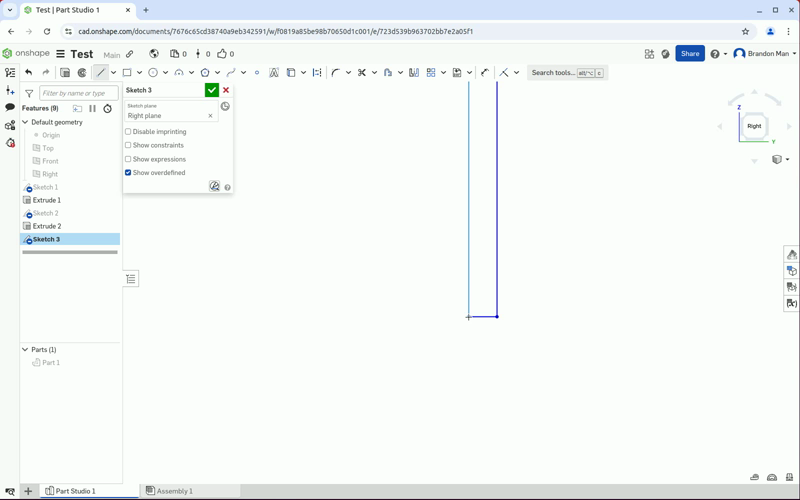
key_up(shift)
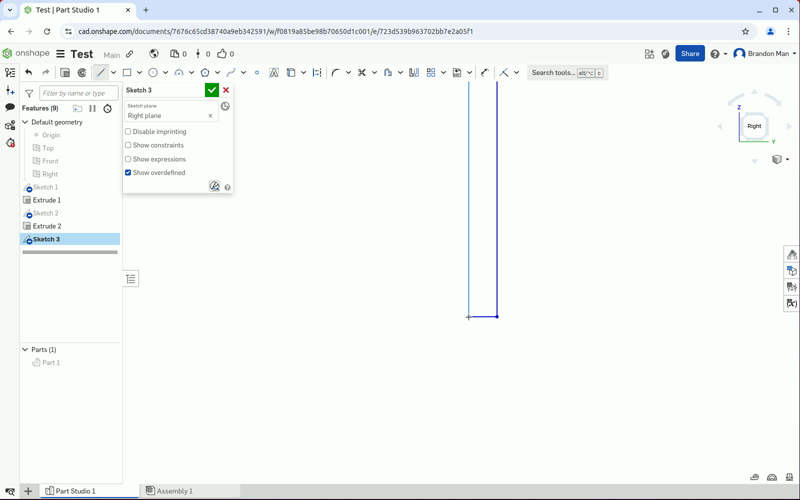
click(468, 316)
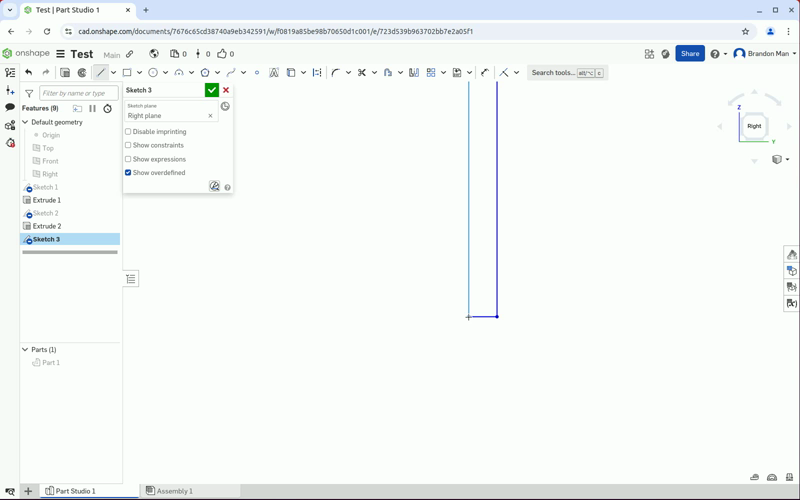
scroll(-6)
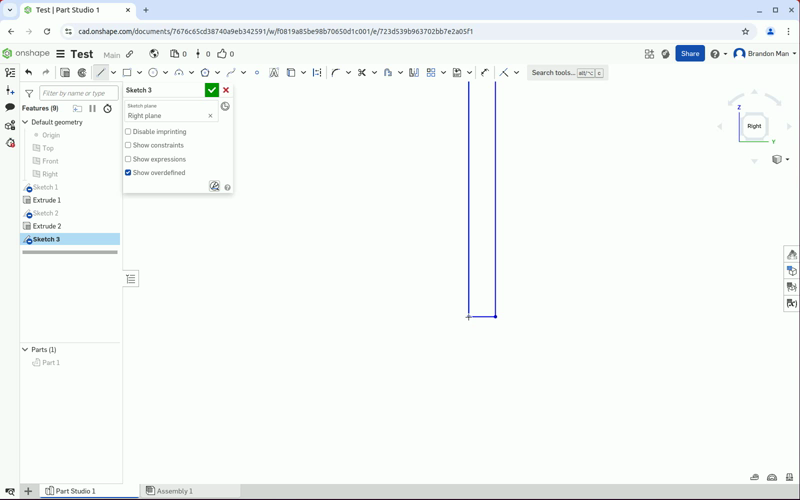
scroll(-6)
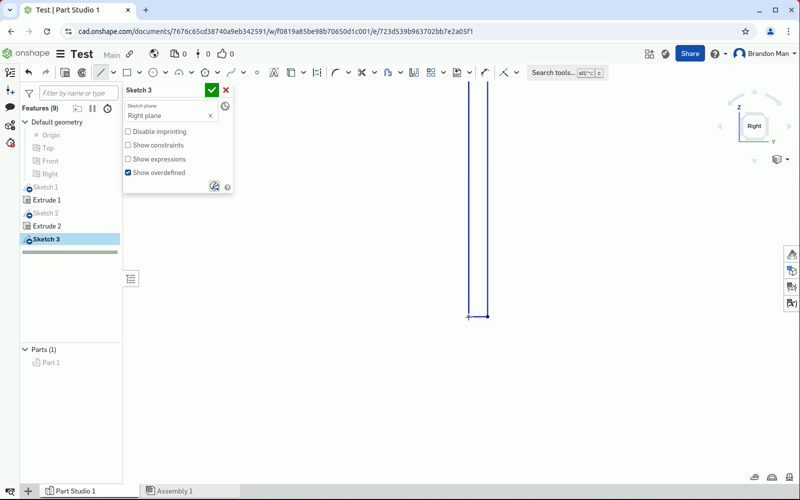
scroll(-6)
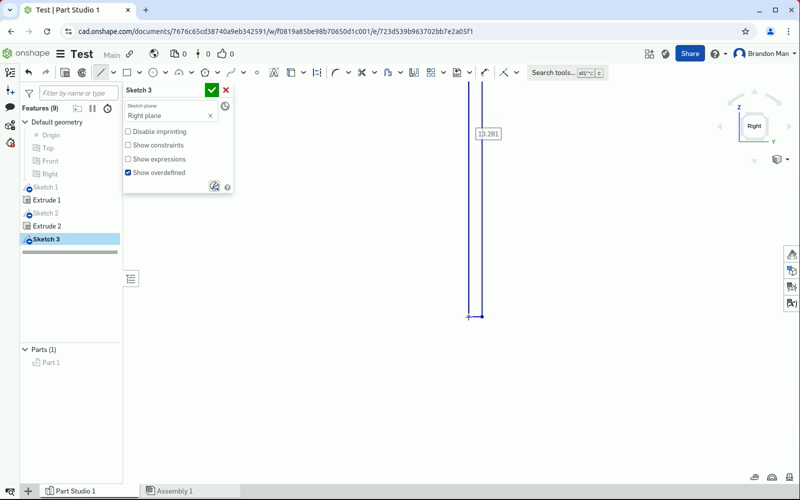
scroll(-6)
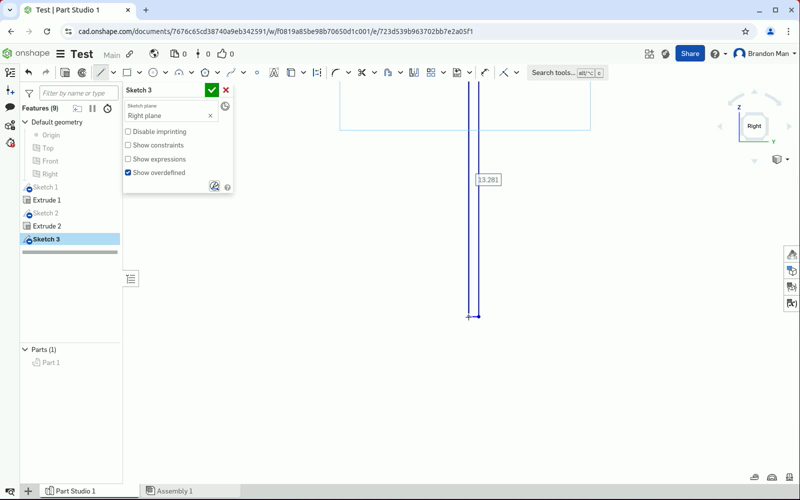
scroll(-6)
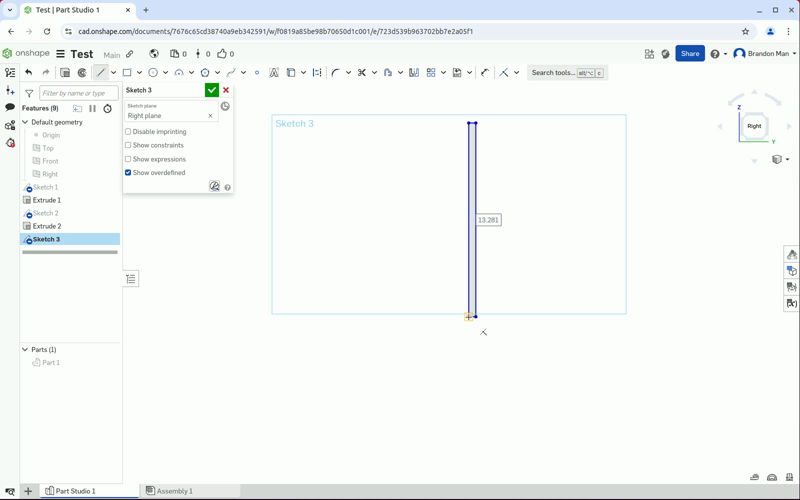
scroll(-6)
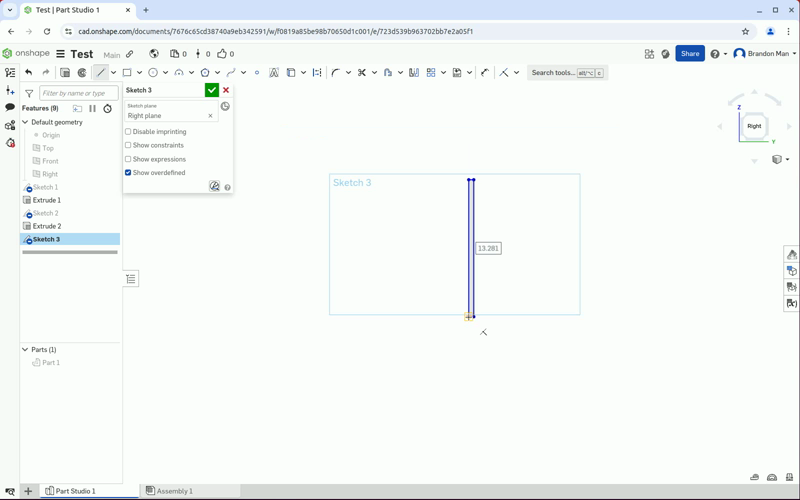
scroll(-6)
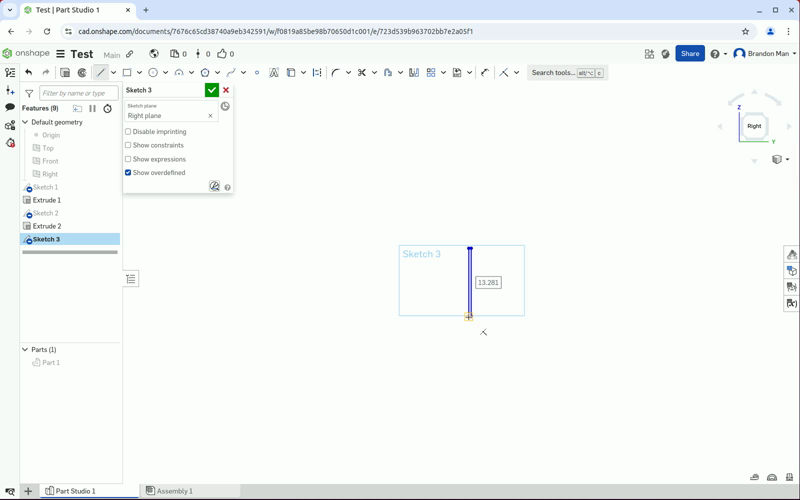
key(esc)
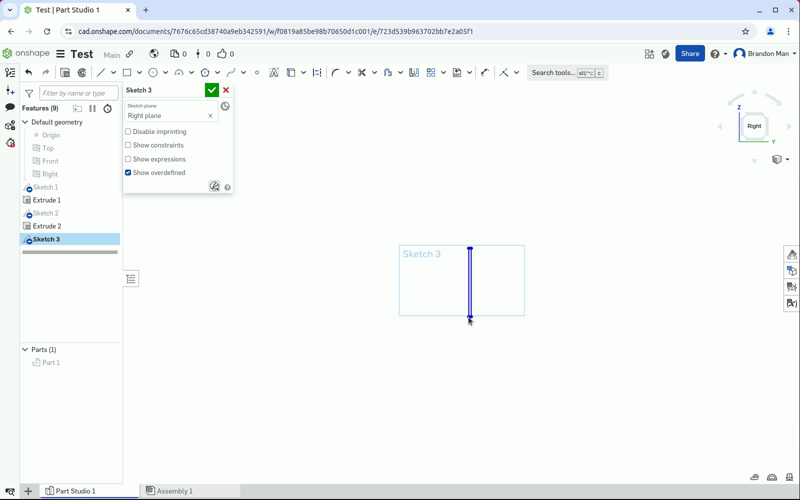
mouse_move(469, 280)
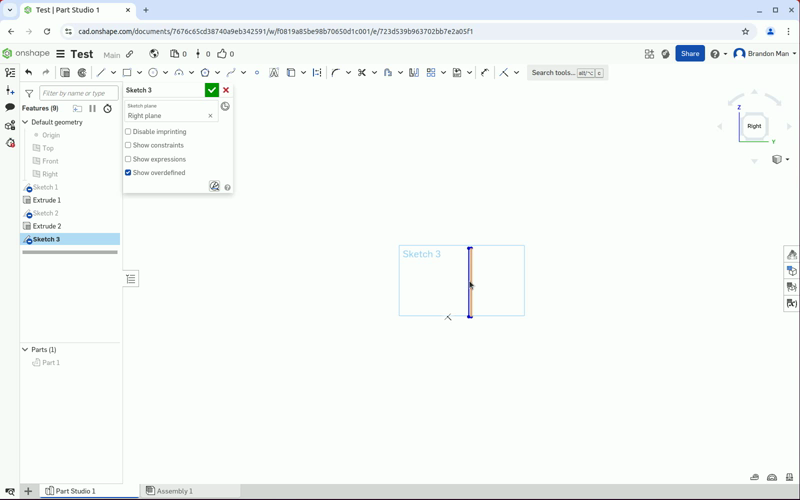
scroll(6)
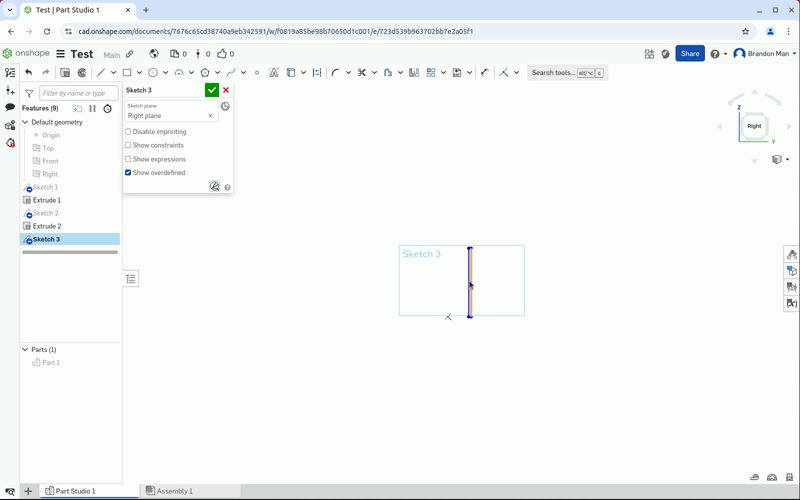
scroll(6)
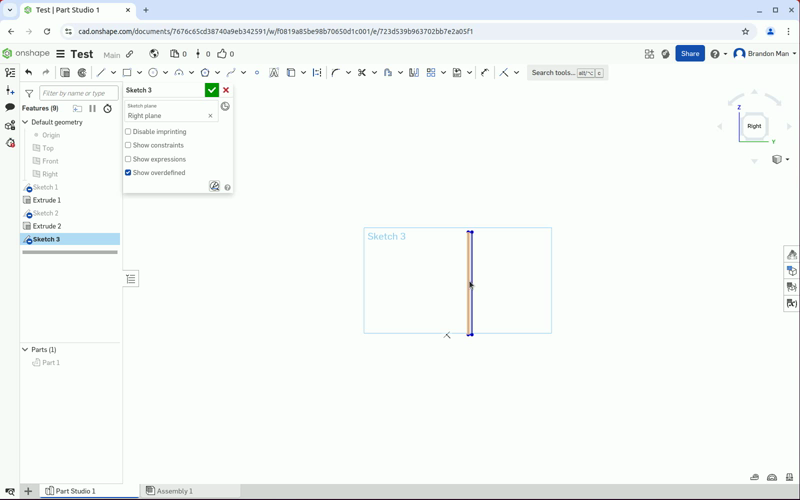
scroll(6)
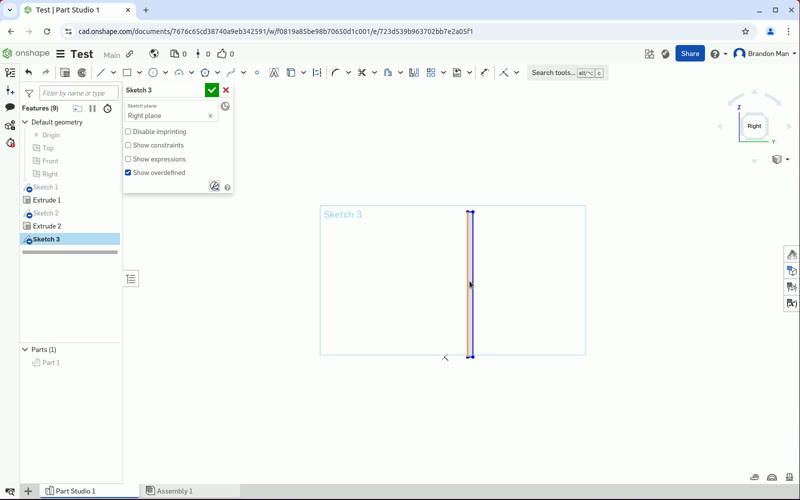
scroll(6)
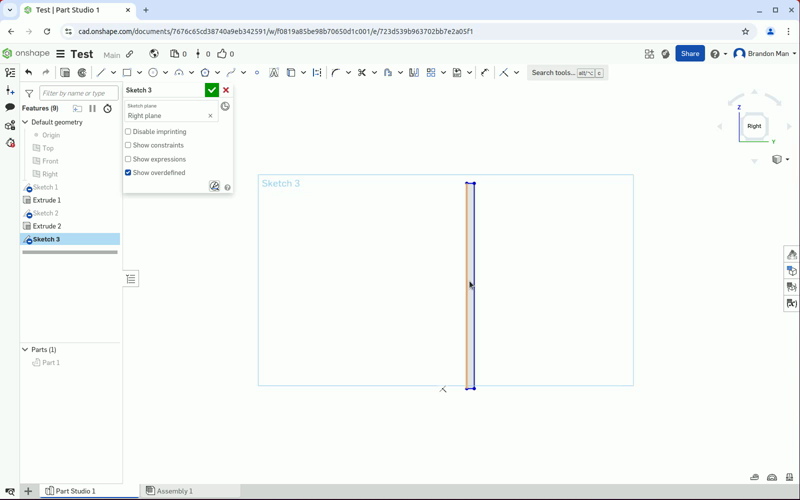
scroll(6)
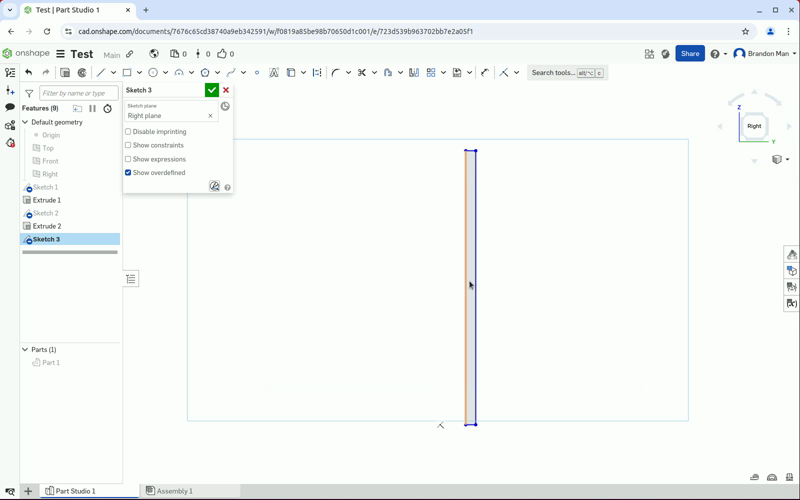
scroll(6)
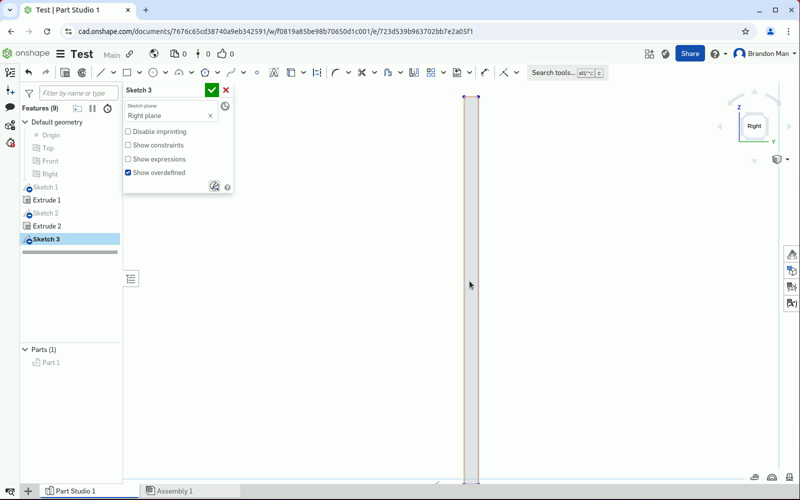
scroll(6)
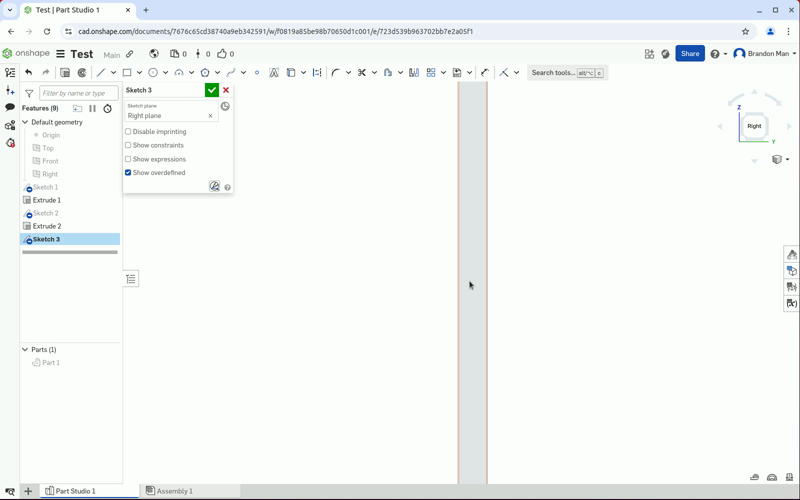
click(469, 280)
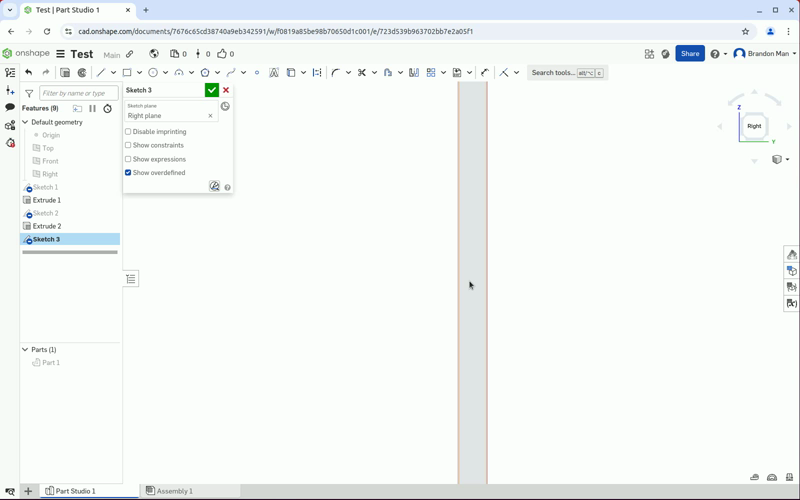
scroll(-6)
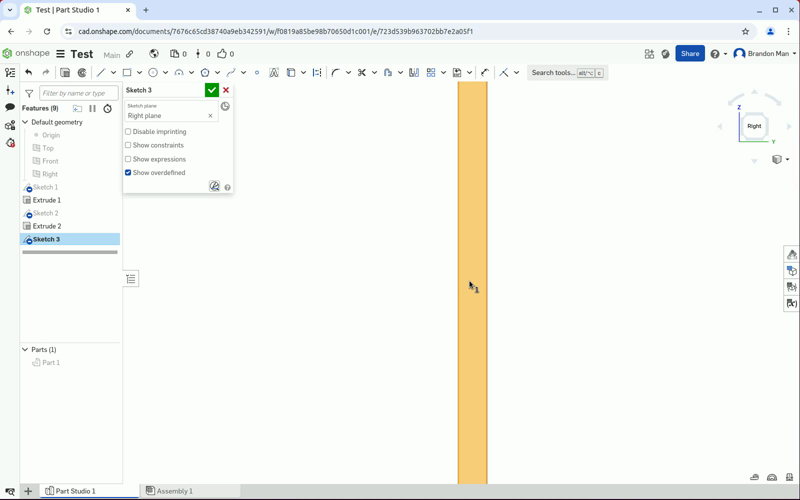
scroll(-6)
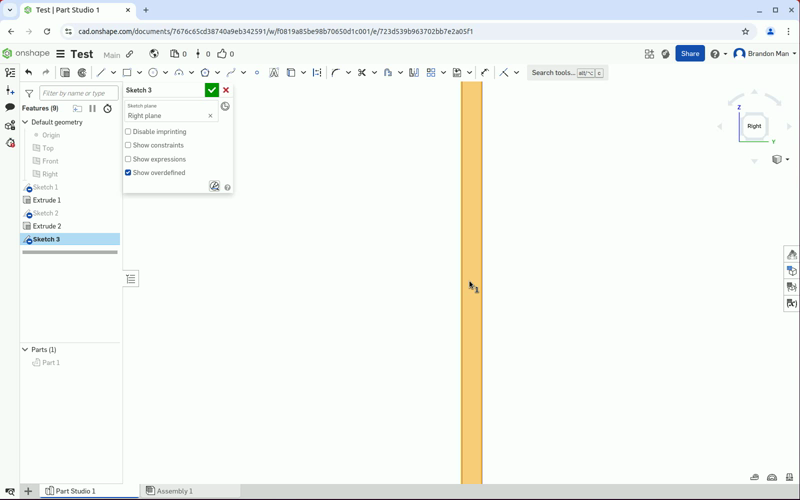
scroll(-6)
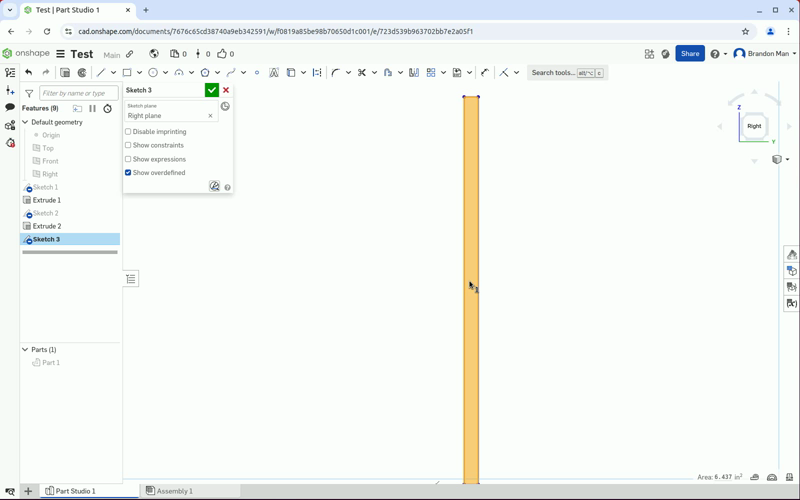
scroll(-6)
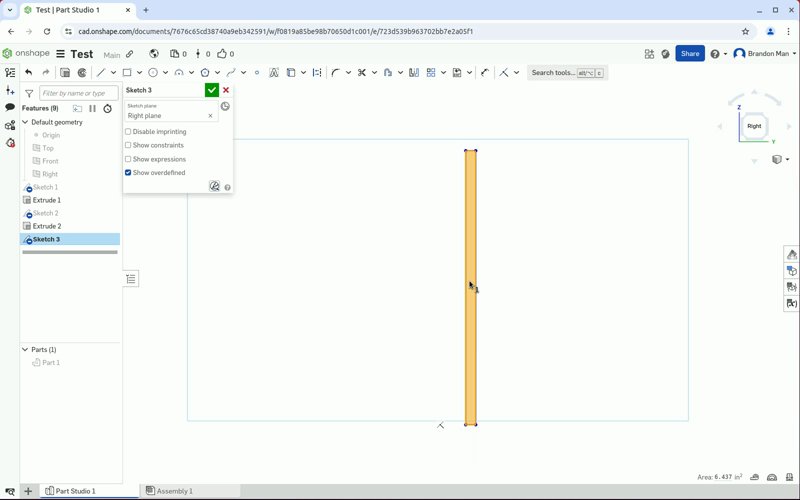
scroll(-6)
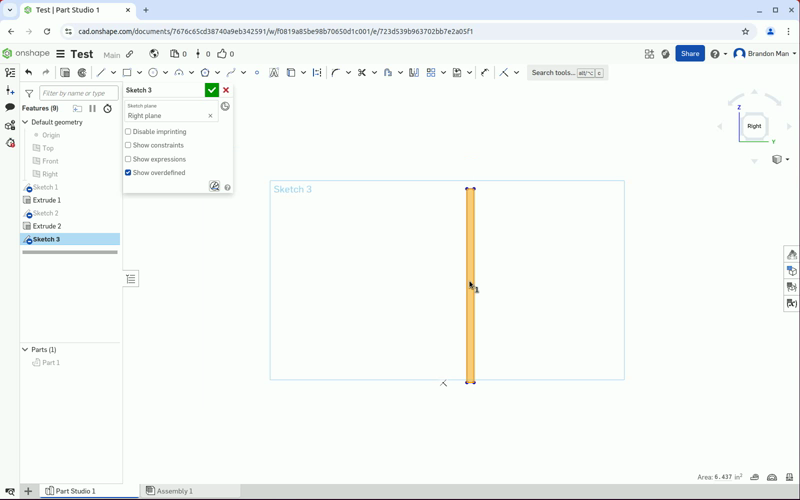
scroll(-6)
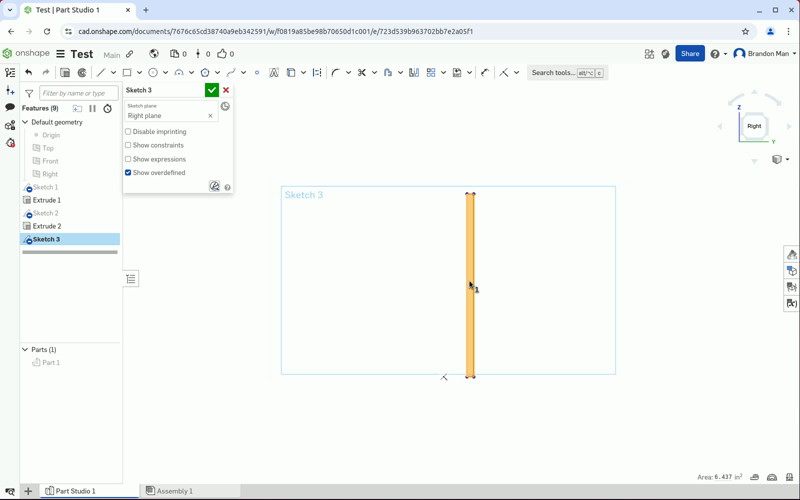
scroll(-6)
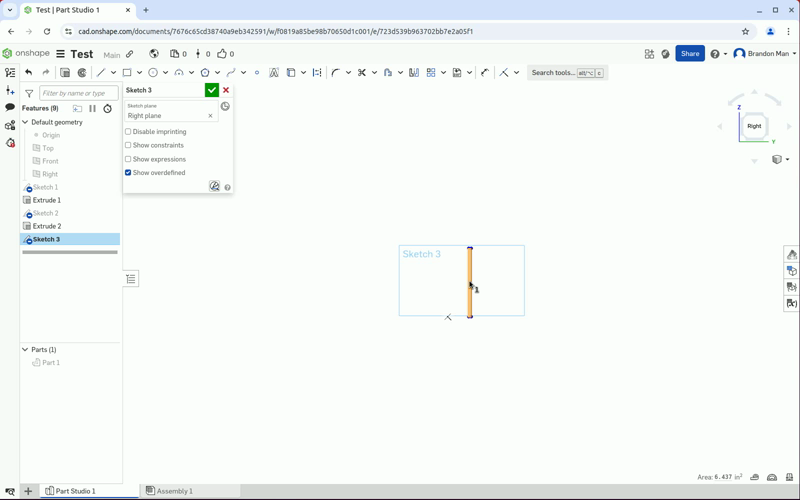
mouse_move(73, 352)
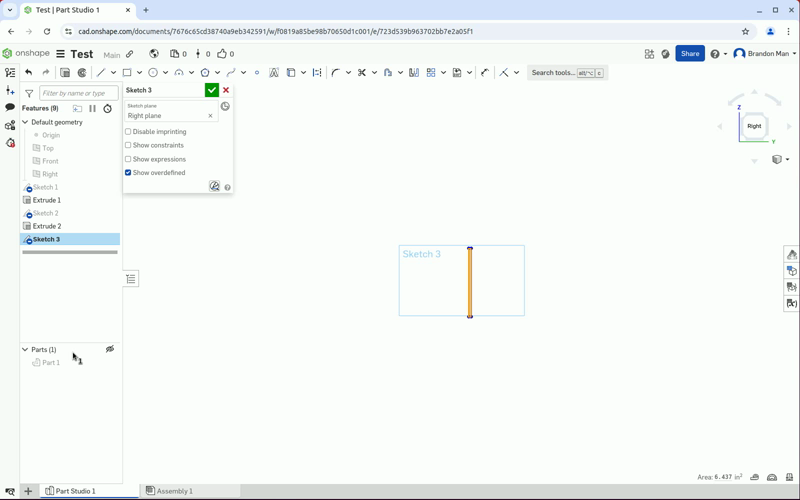
key(shift+y)
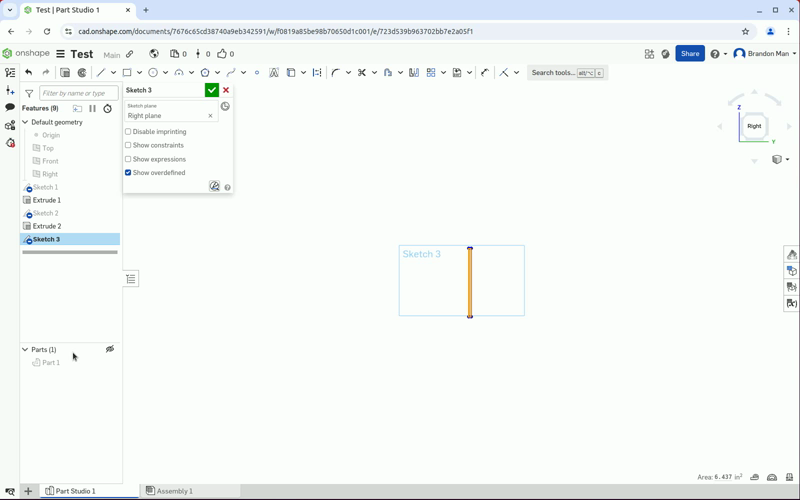
key(shift+e)
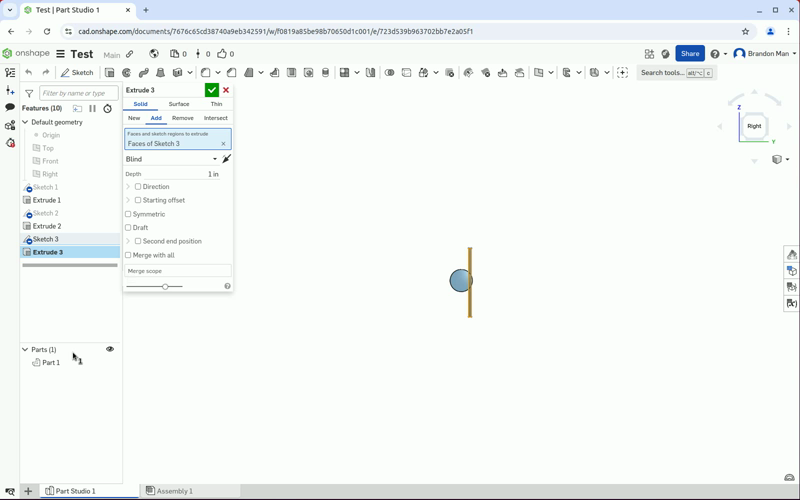
mouse_move(143, 106)
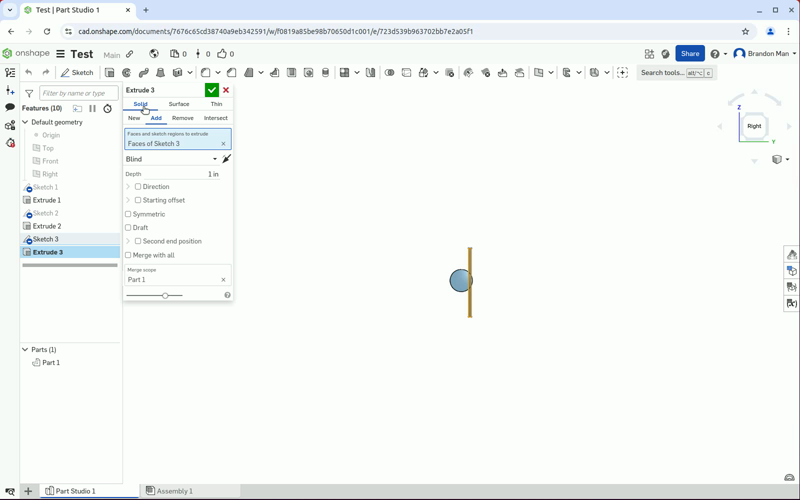
click(143, 106)
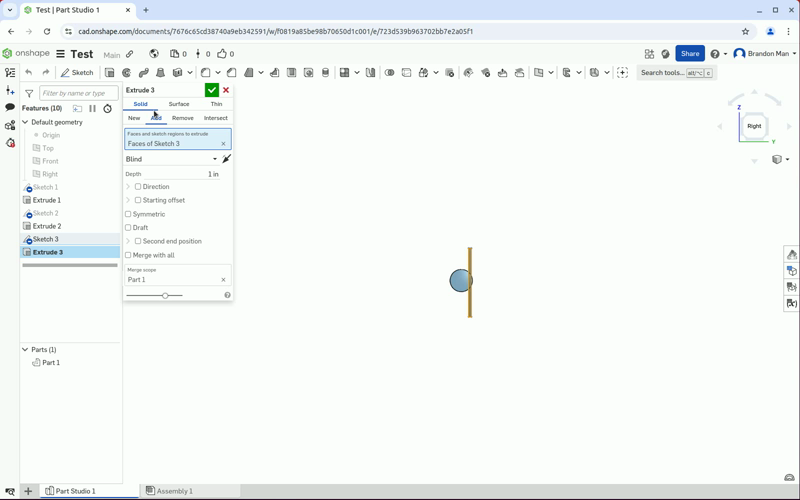
mouse_move(186, 120)
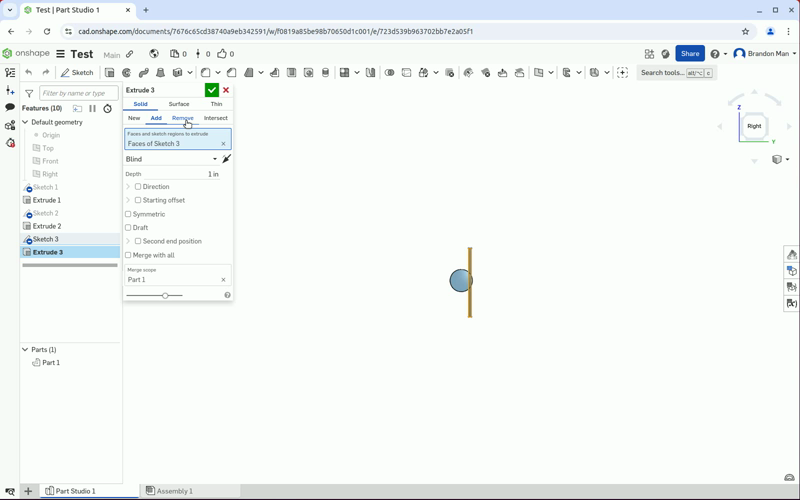
click(186, 120)
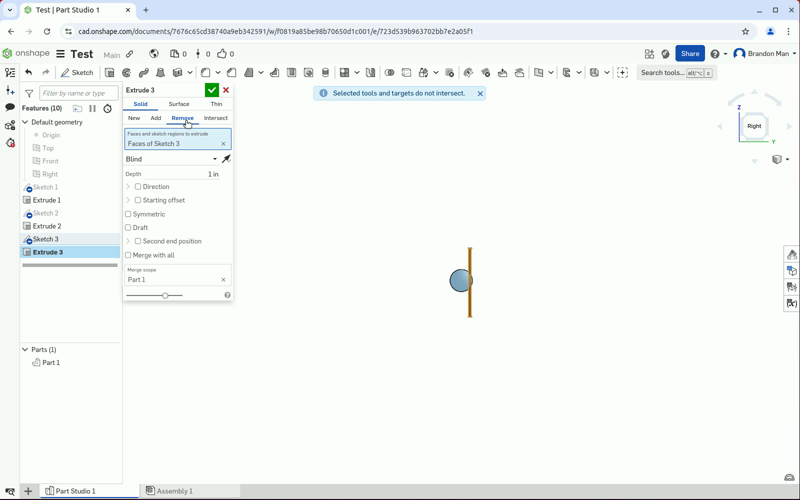
key(tab, 4)
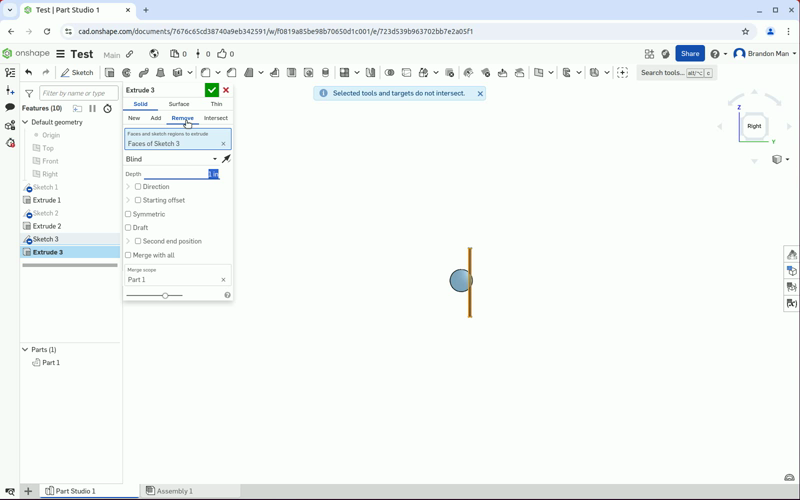
text(-2.888)
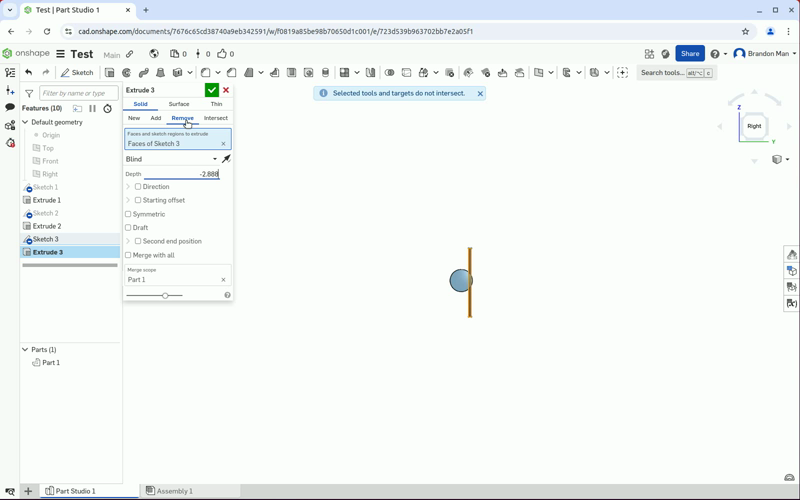
key(tab, 3)
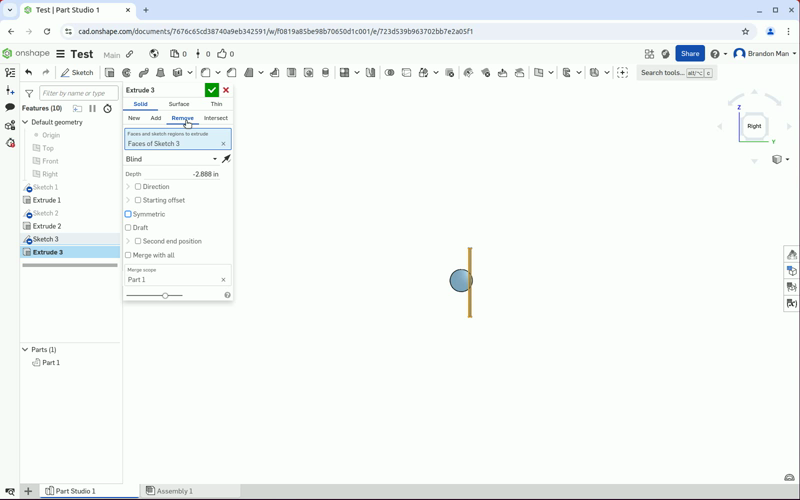
key(space)
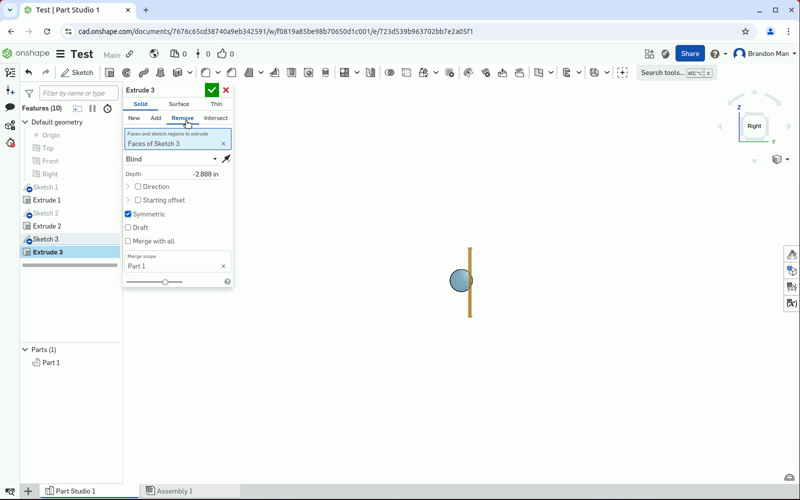
key(tab, 2)
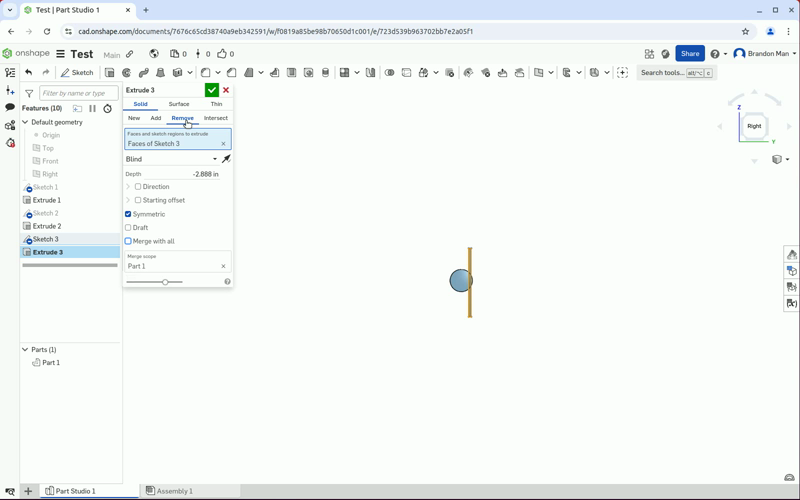
key(space)
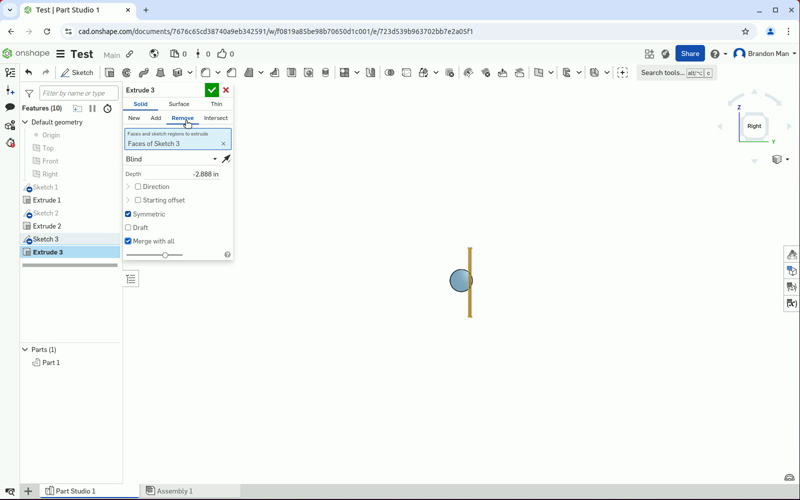
key(enter)
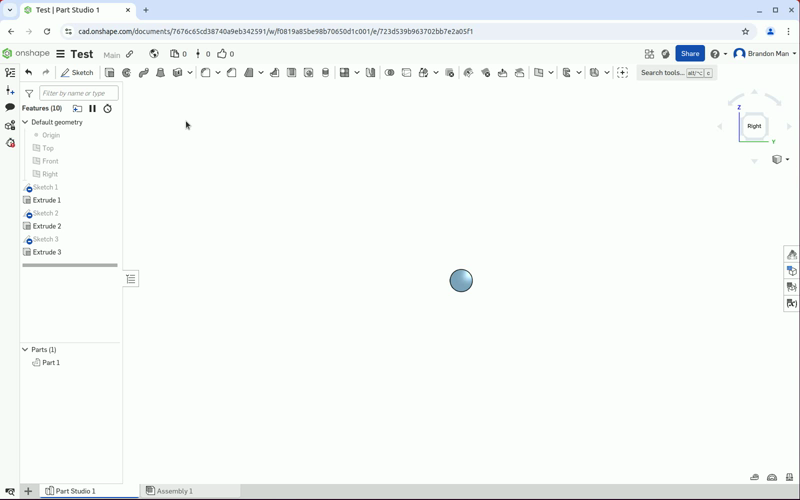
key(shift+h)
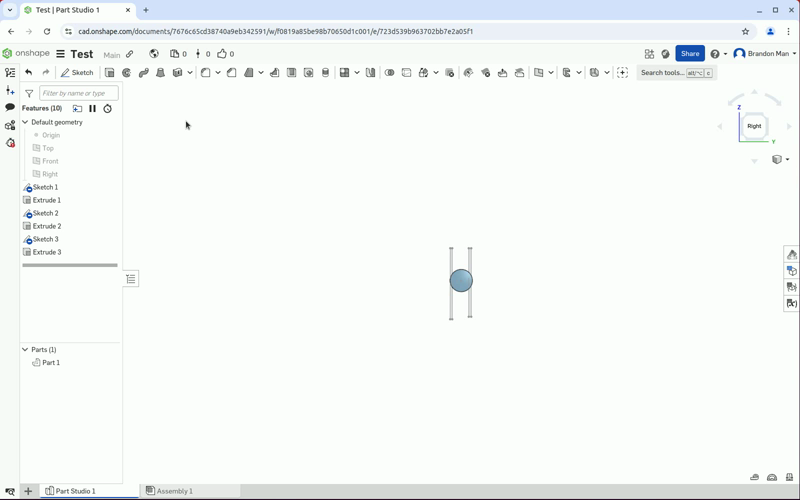
key(shift+h)
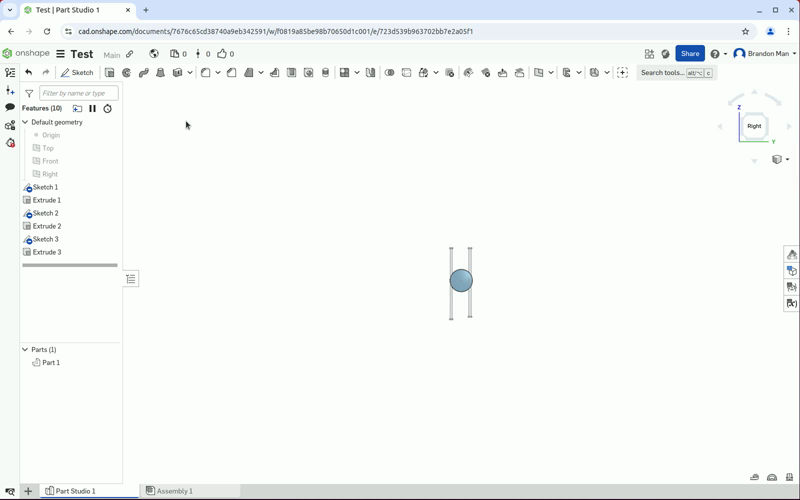
key(shift+7)
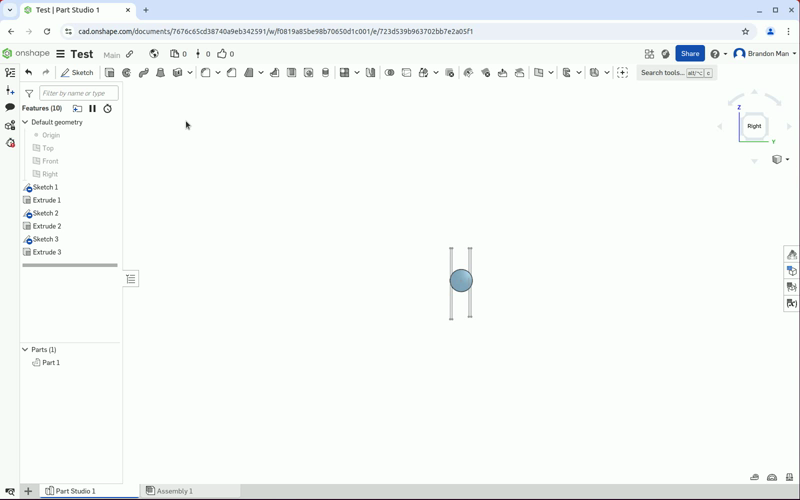
key(right, 2)
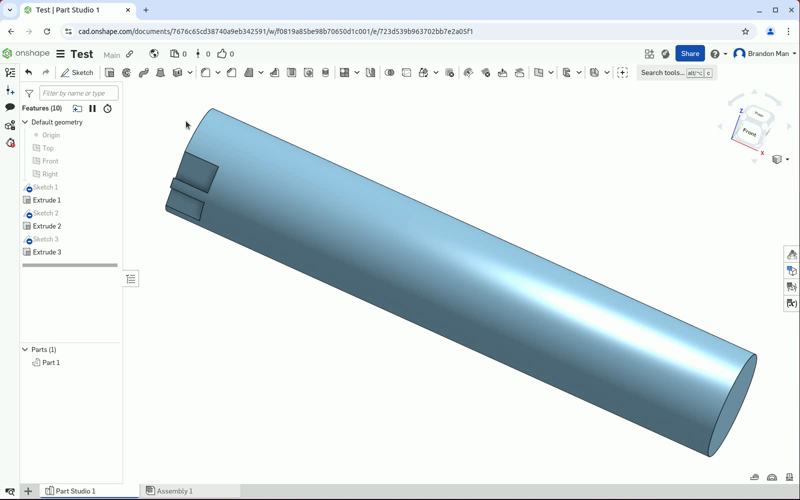
key(down, 2)
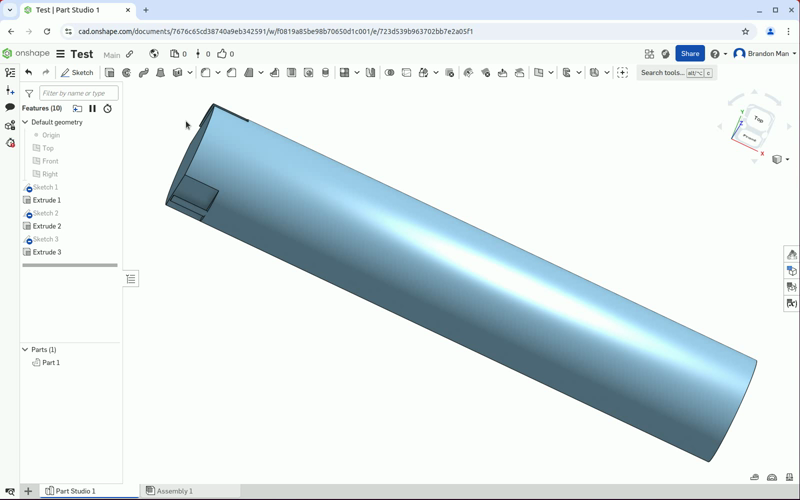
key(up, 2)
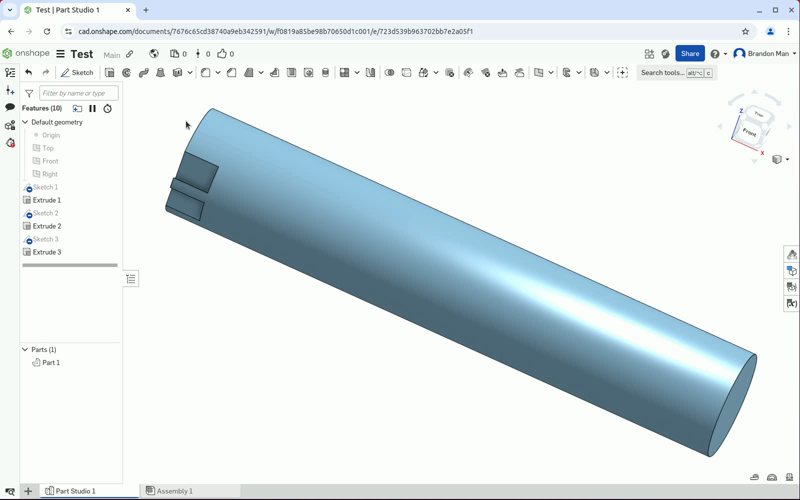
key(left, 2)
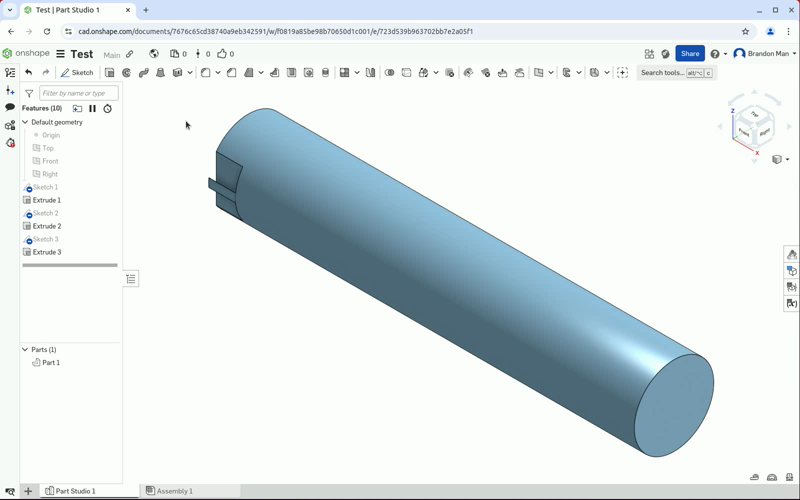
mouse_move(73, 189)
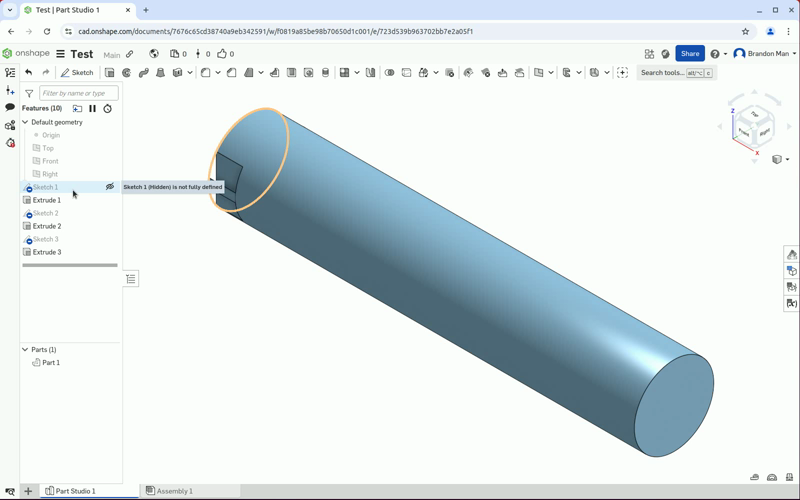
click(73, 189)